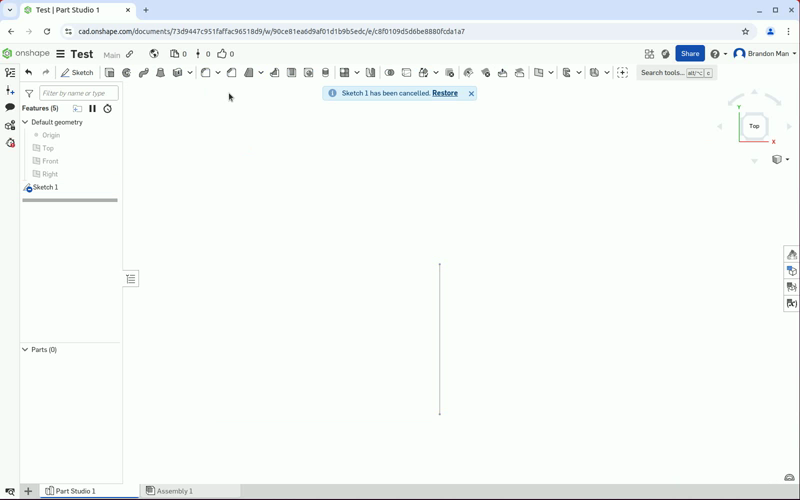
key(shift+h)
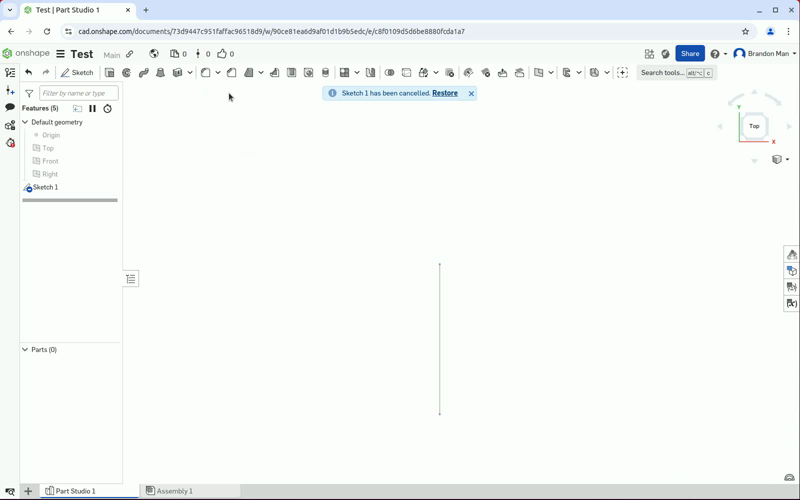
key(shift+s)
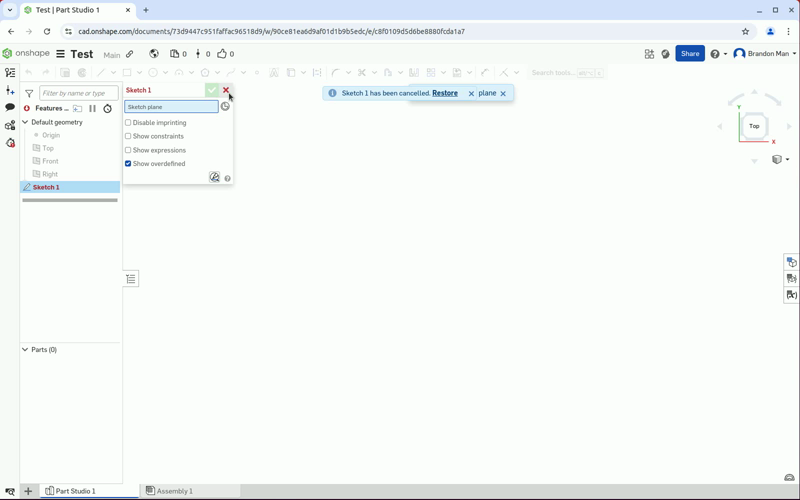
mouse_move(73, 150)
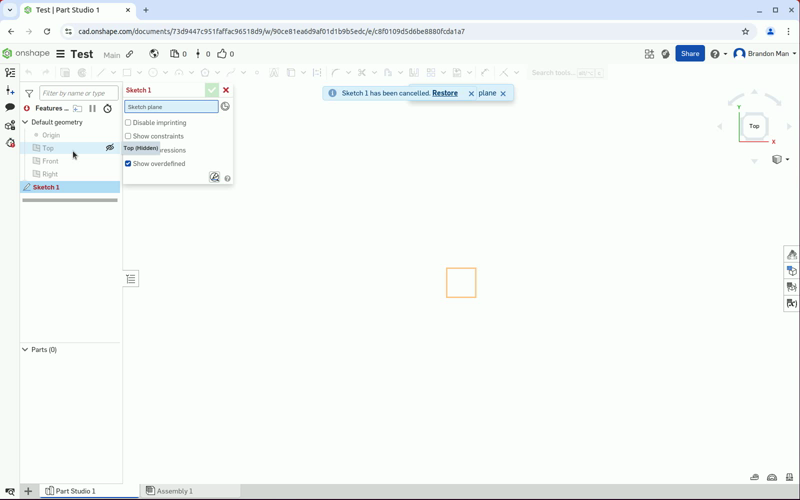
click(73, 150)
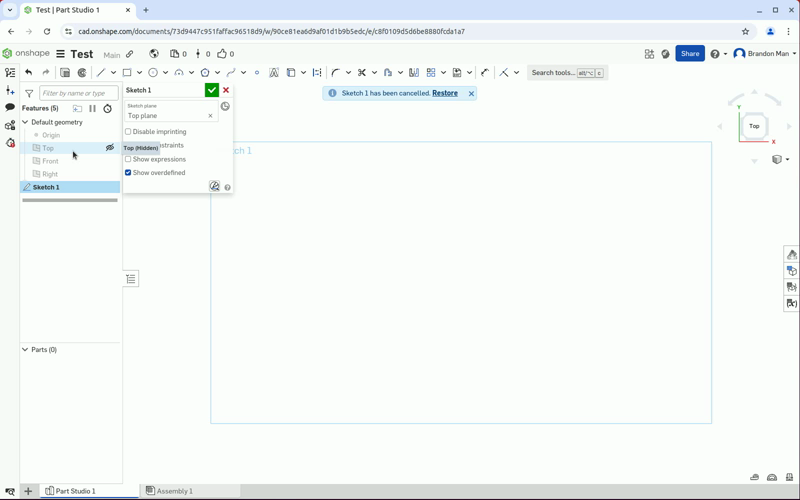
mouse_move(73, 352)
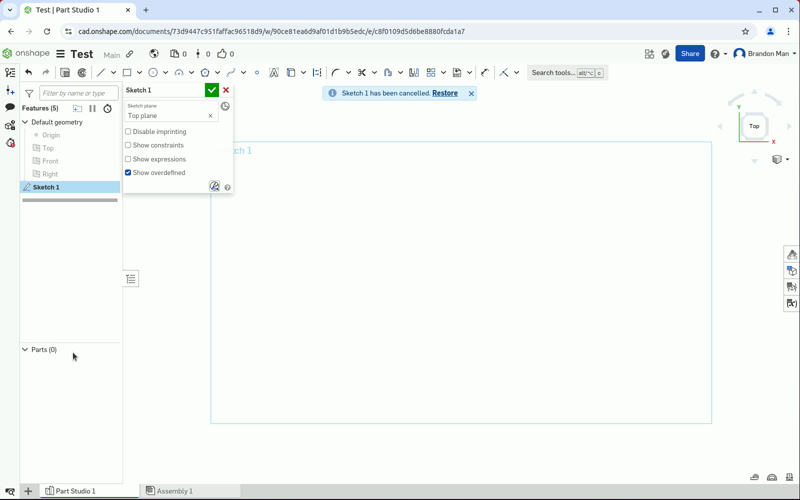
key(y)
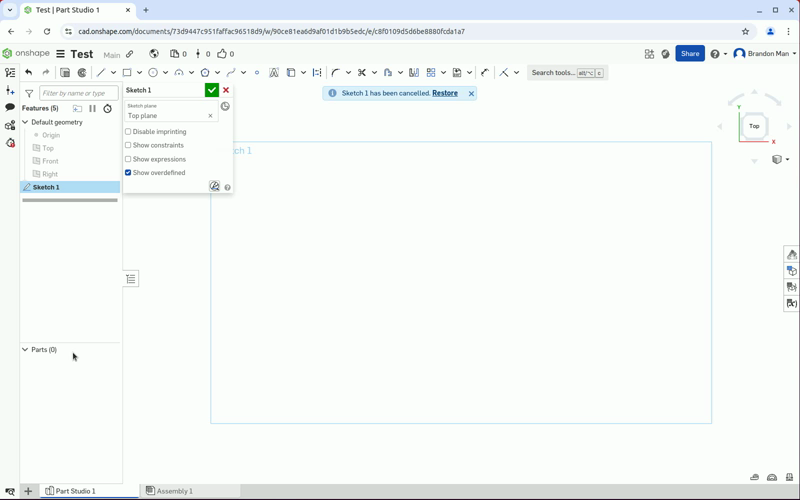
key(l)
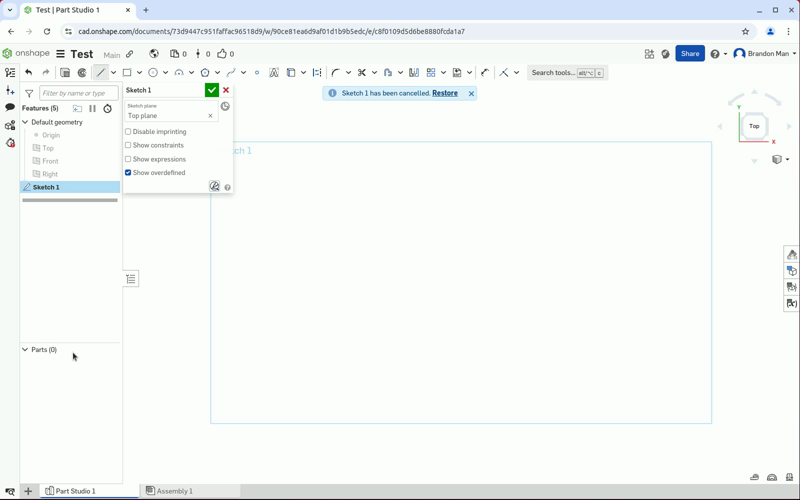
key_down(shift)
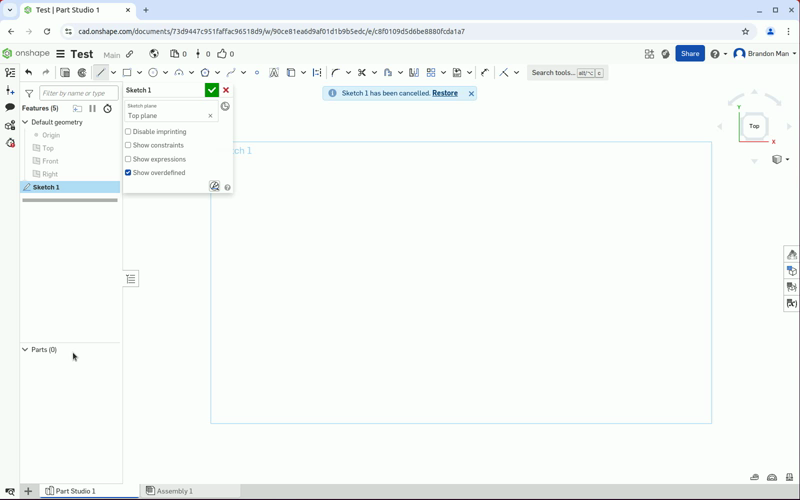
mouse_move(348, 339)
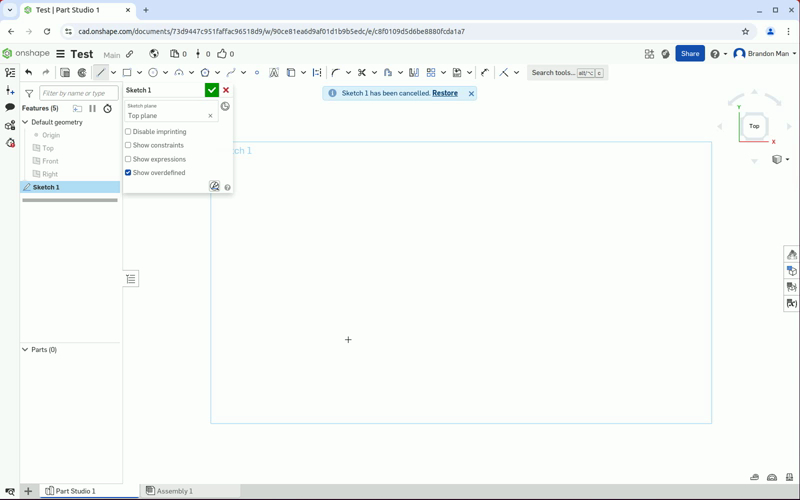
click(348, 339)
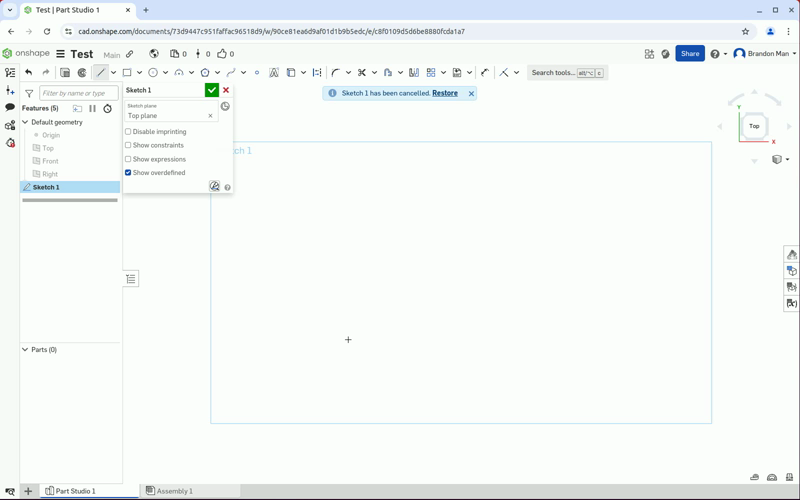
key_up(shift)
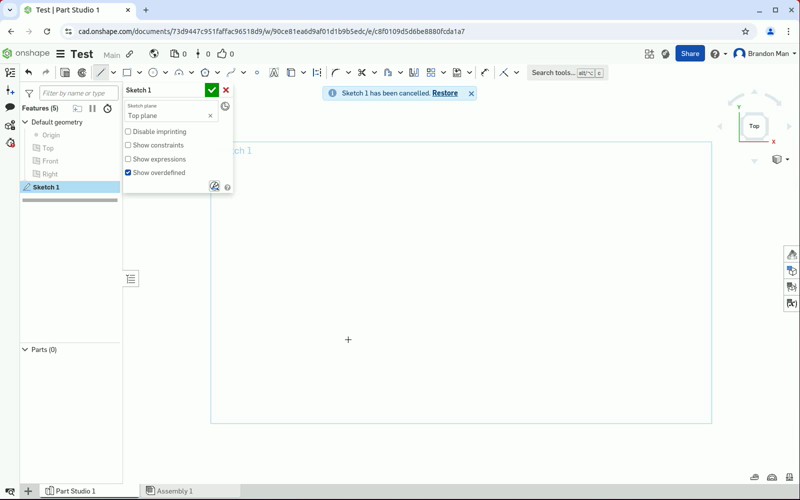
key_down(shift)
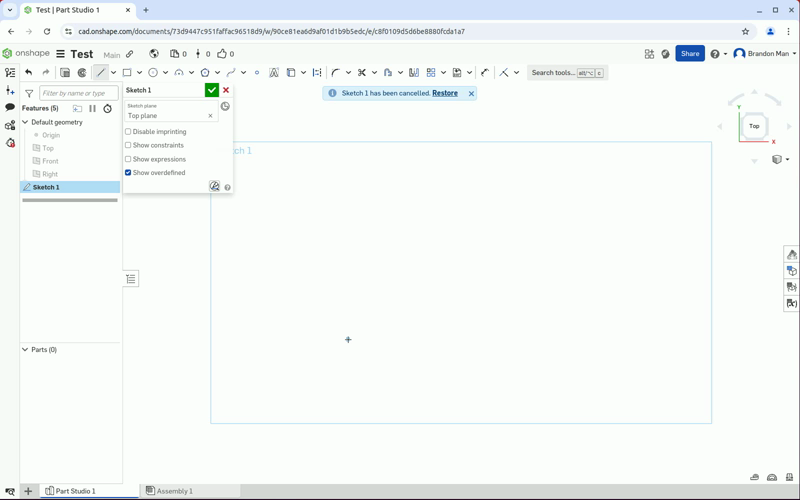
mouse_move(572, 339)
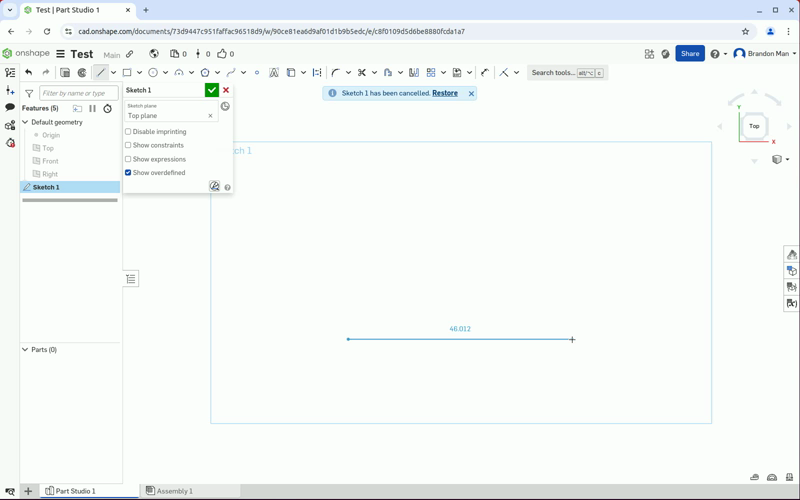
click(572, 339)
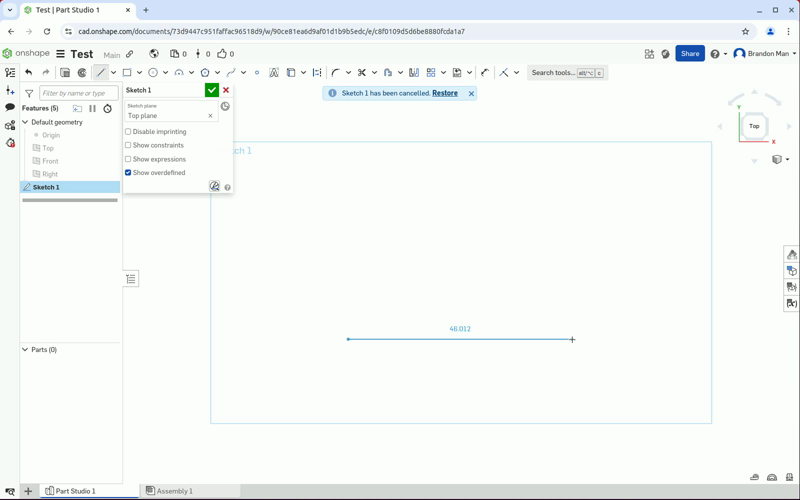
key_up(shift)
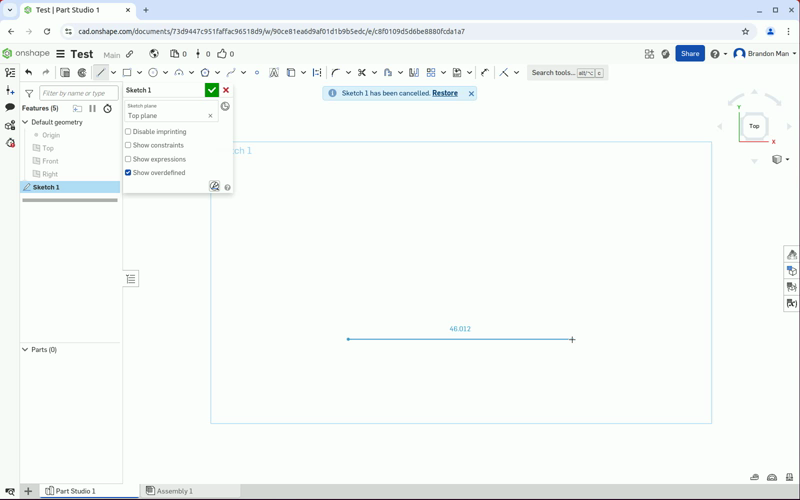
key_down(shift)
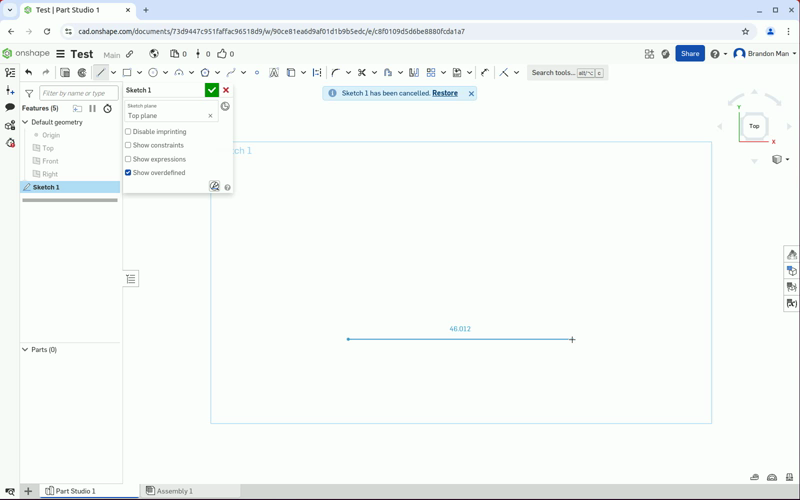
mouse_move(572, 226)
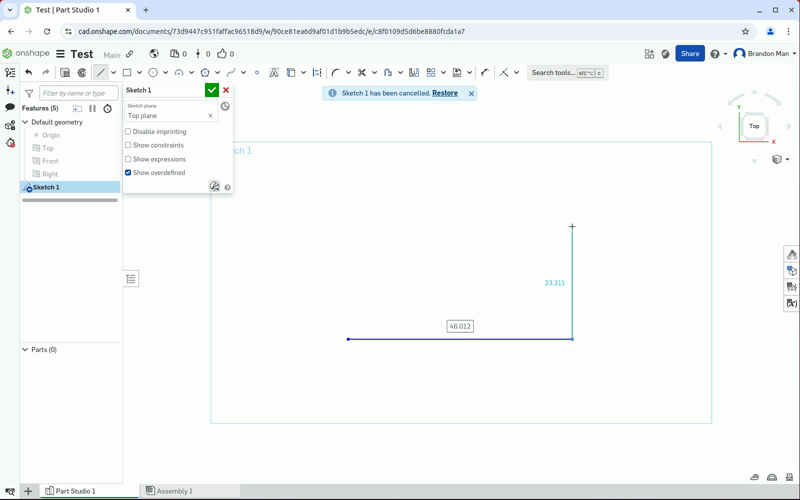
click(572, 226)
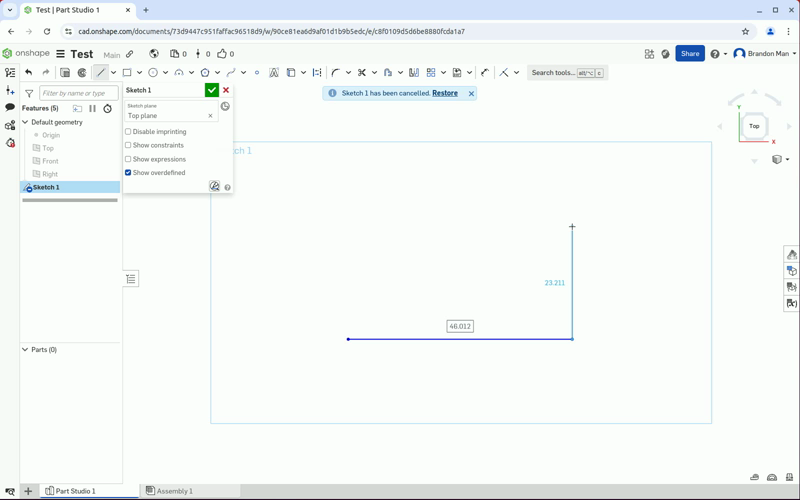
key_up(shift)
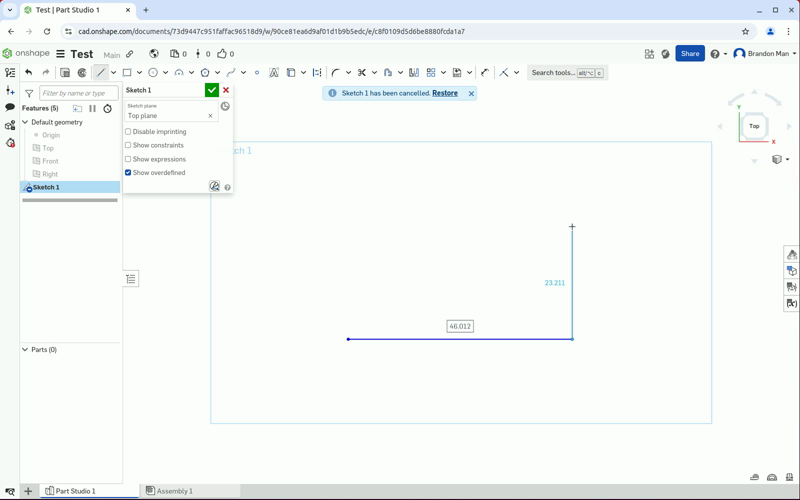
key_down(shift)
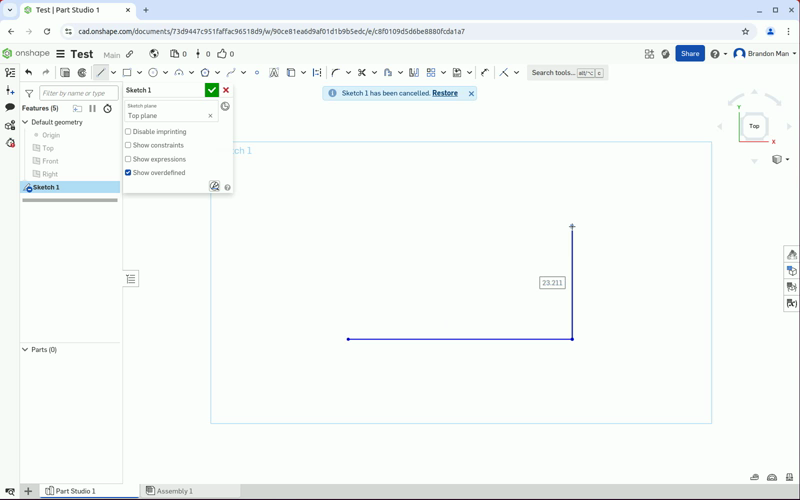
mouse_move(348, 226)
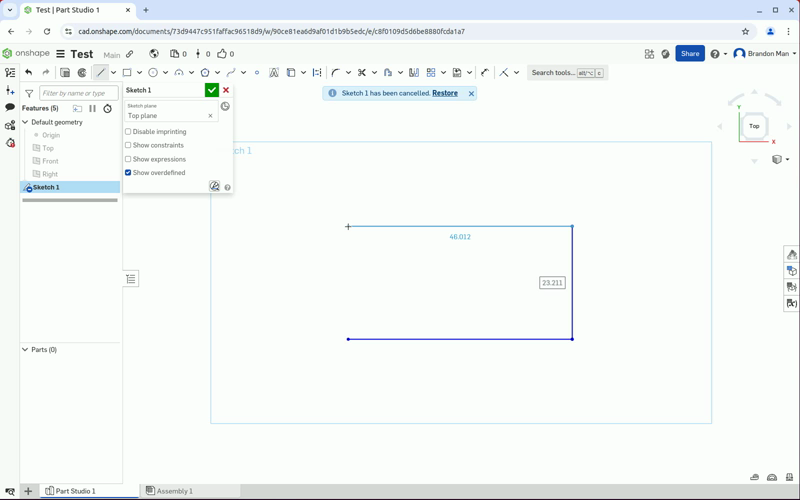
click(348, 226)
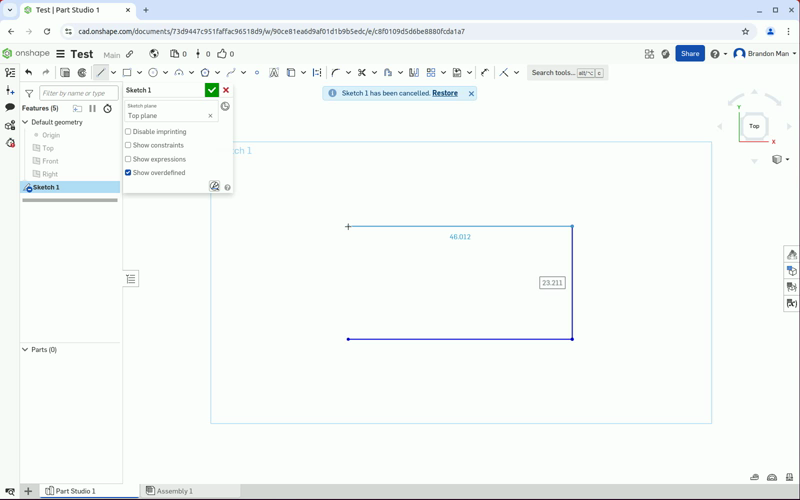
key_up(shift)
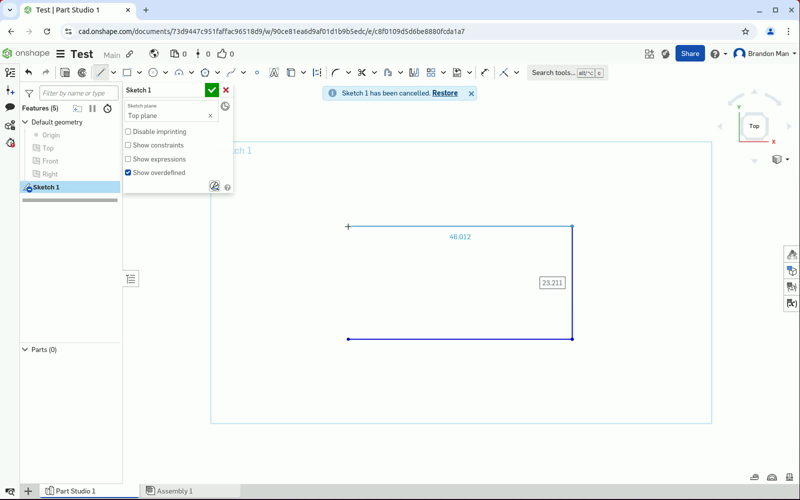
key_down(shift)
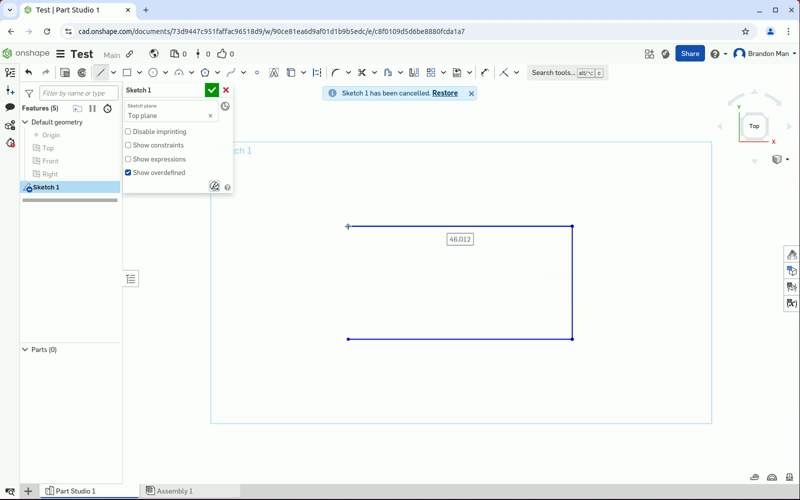
mouse_move(348, 339)
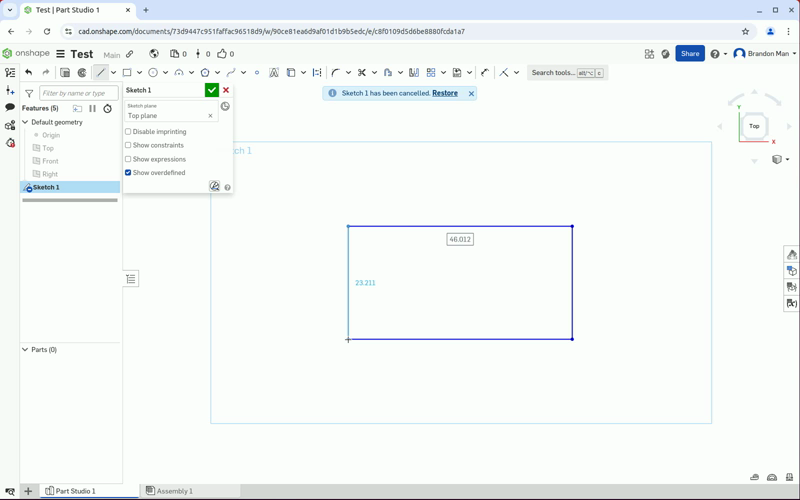
key_up(shift)
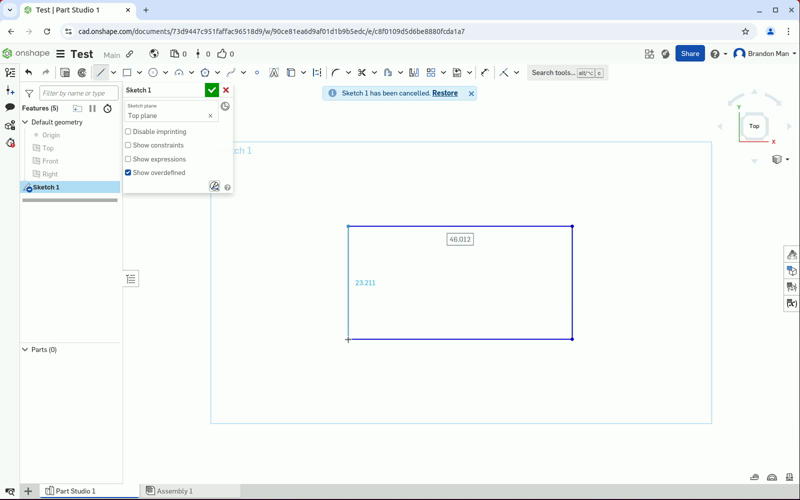
click(348, 339)
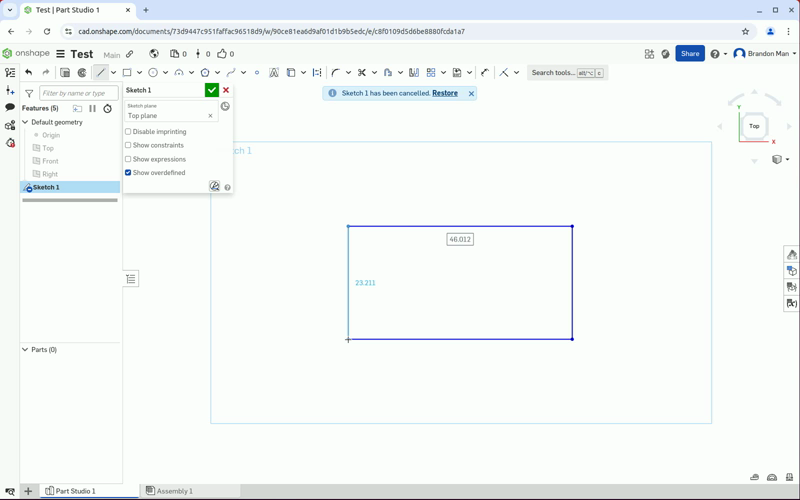
key(esc)
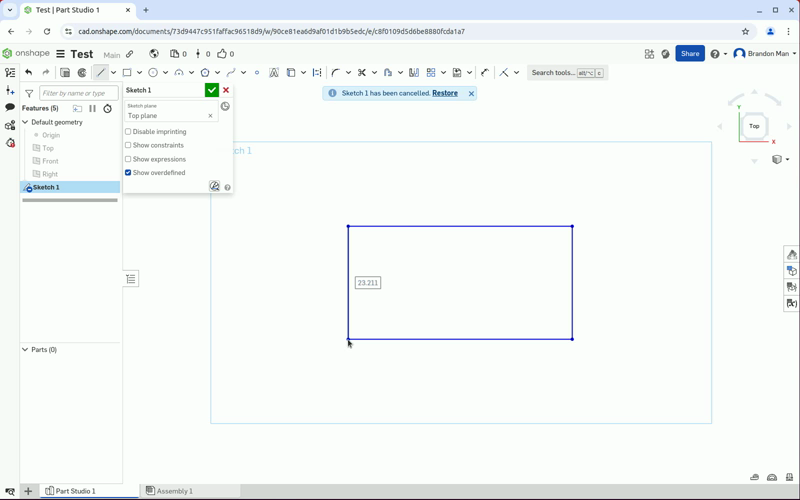
mouse_move(382, 245)
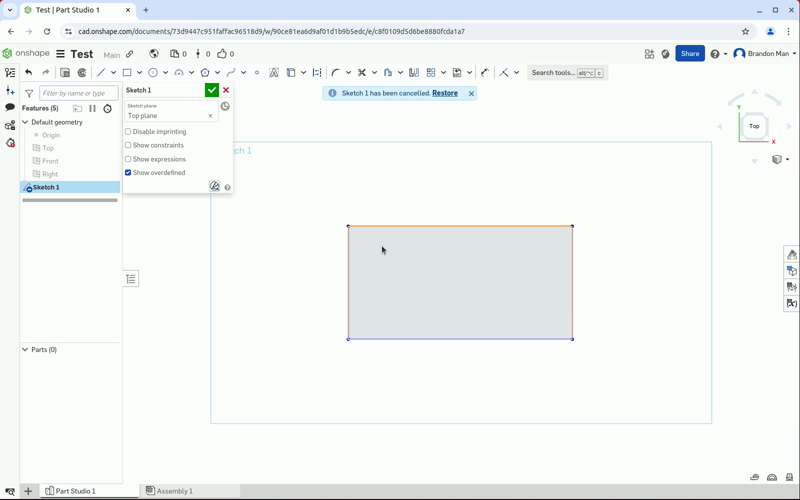
click(382, 245)
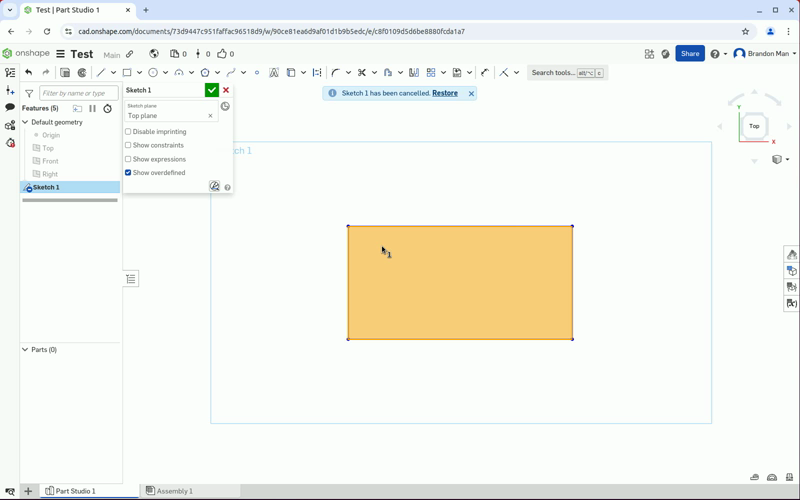
mouse_move(73, 352)
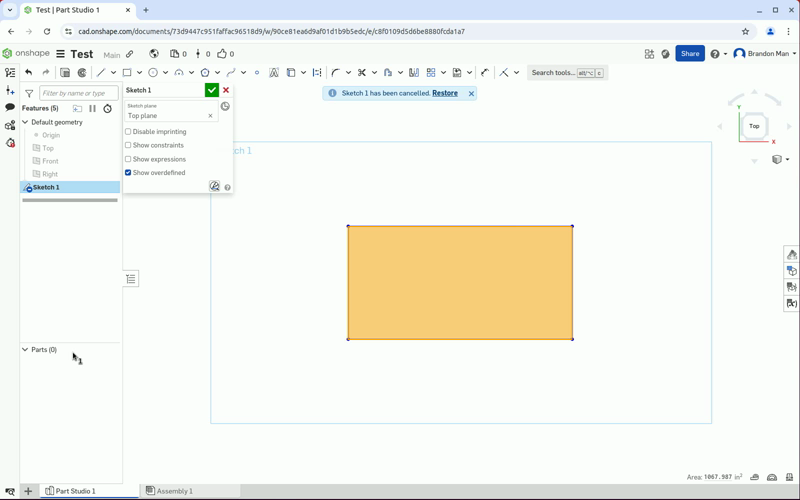
key(shift+y)
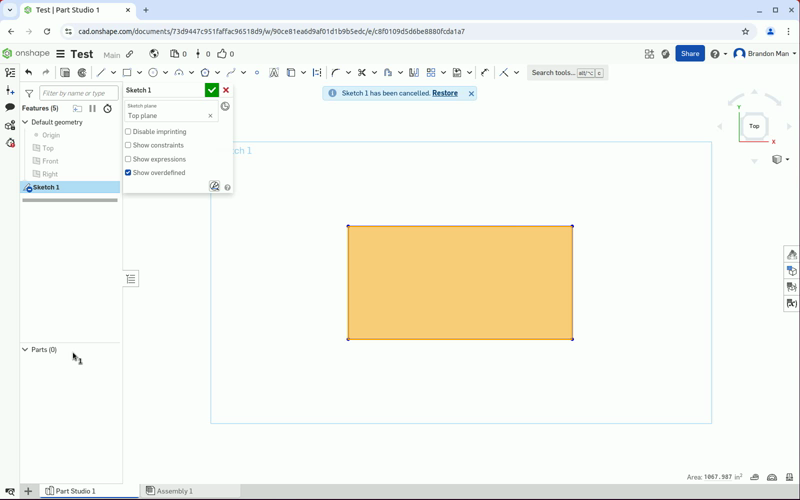
key(shift+e)
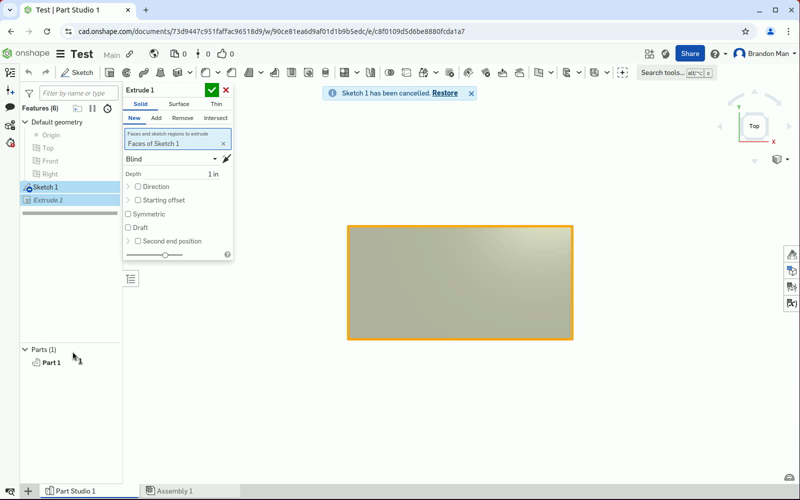
mouse_move(143, 106)
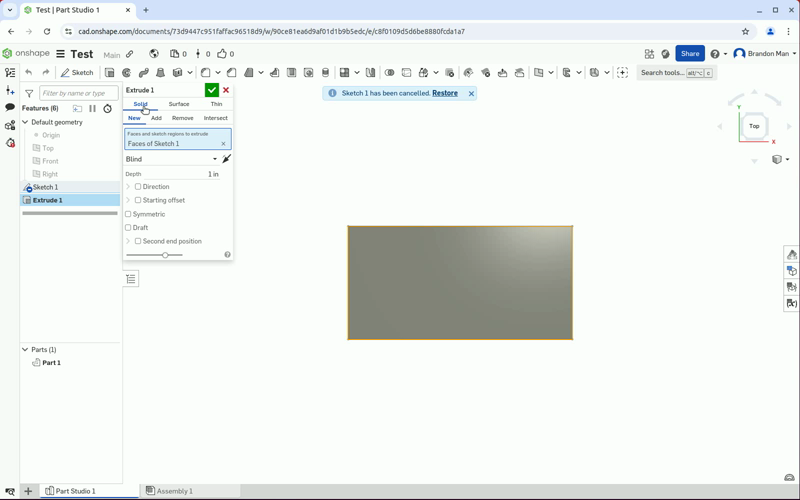
click(143, 106)
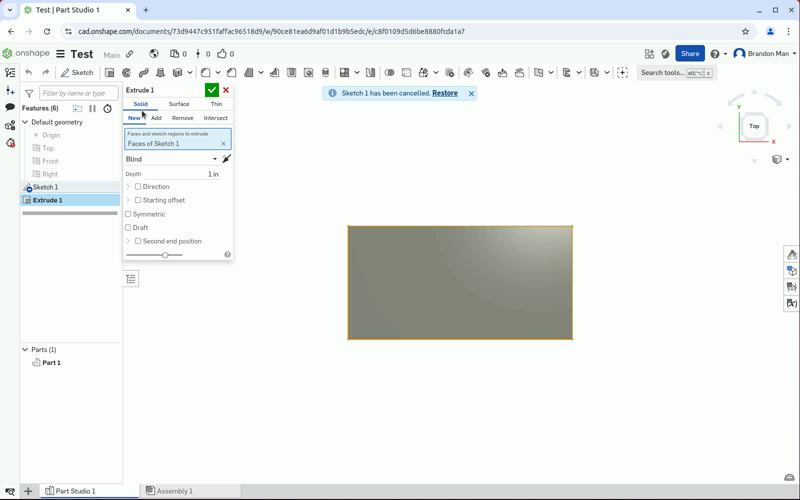
mouse_move(137, 120)
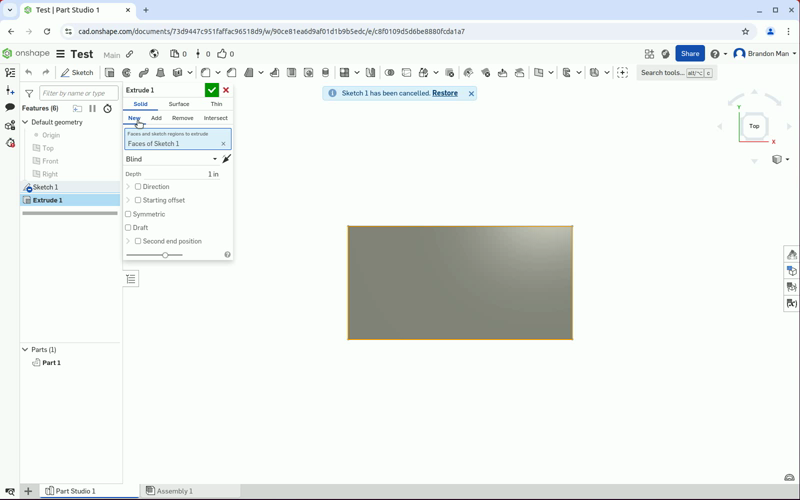
click(137, 120)
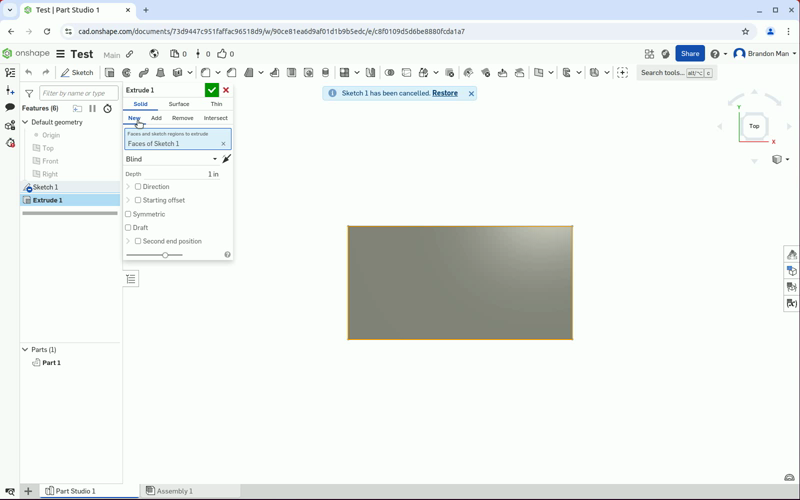
key(tab, 4)
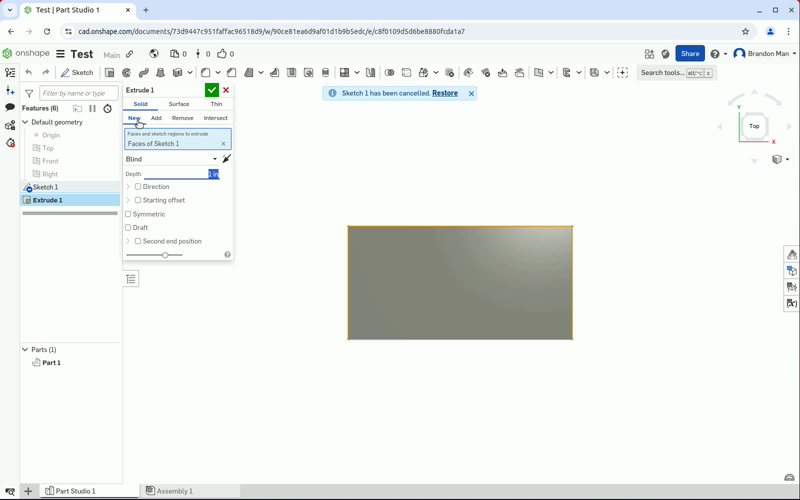
text(23.108)
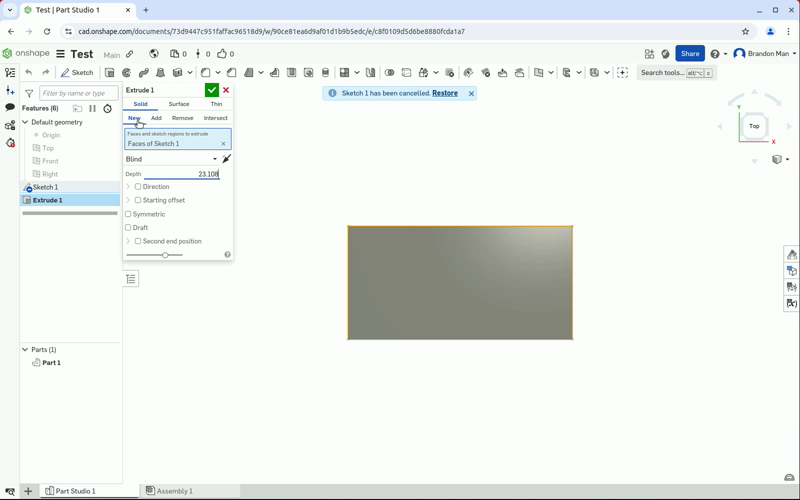
key(enter)
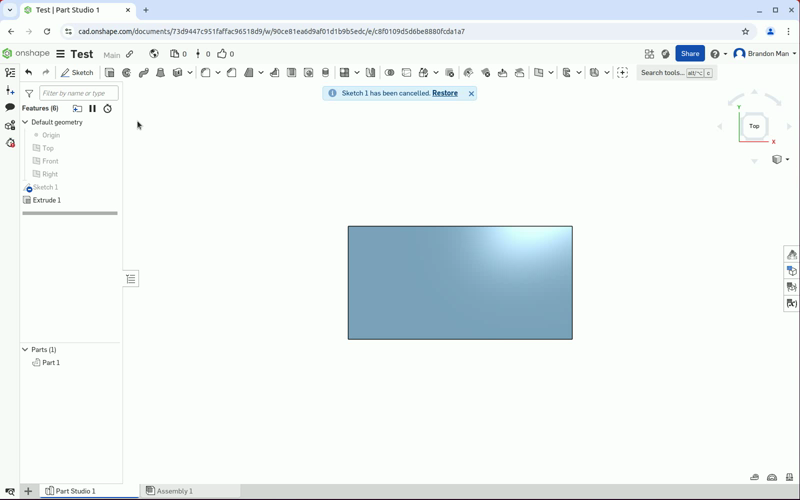
key(shift+h)
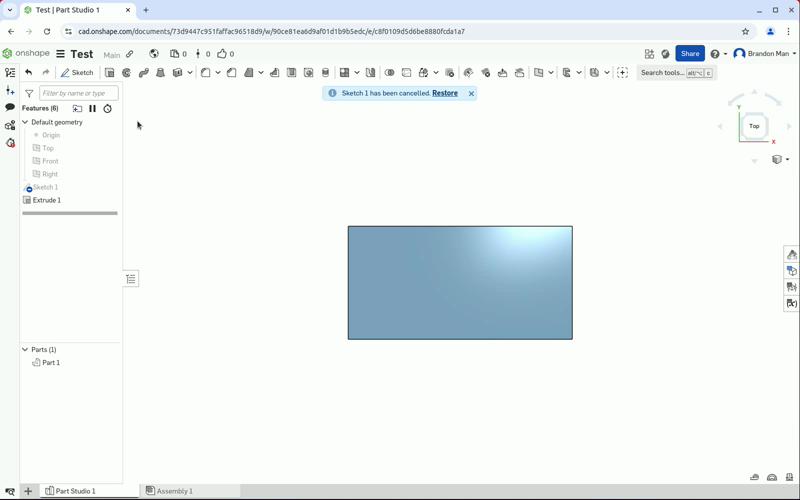
key(shift+h)
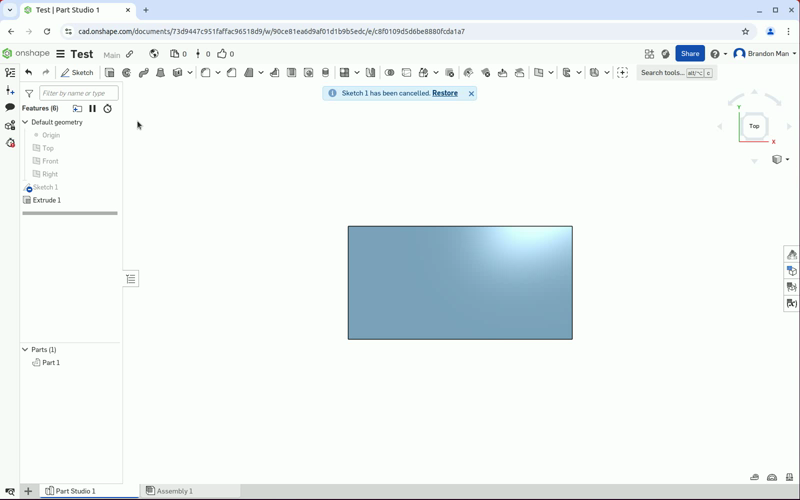
mouse_move(73, 189)
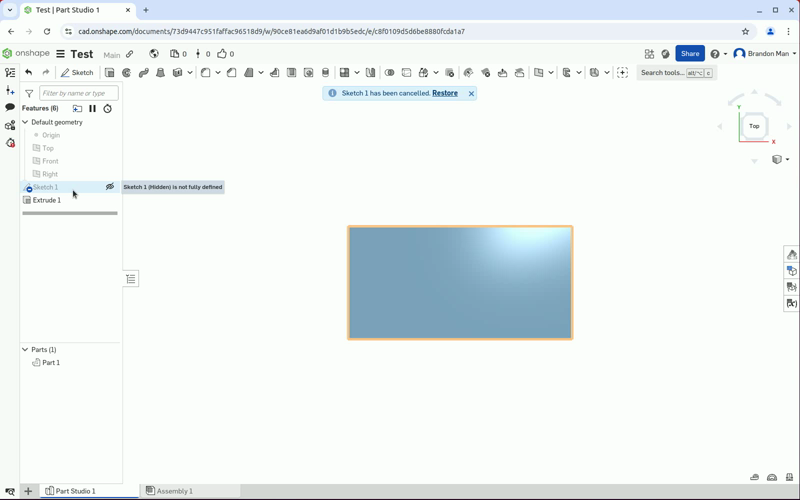
click(73, 189)
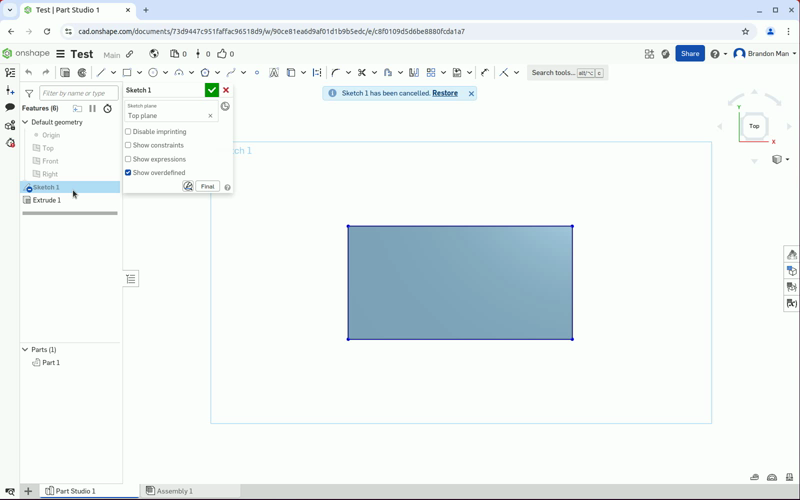
mouse_move(229, 92)
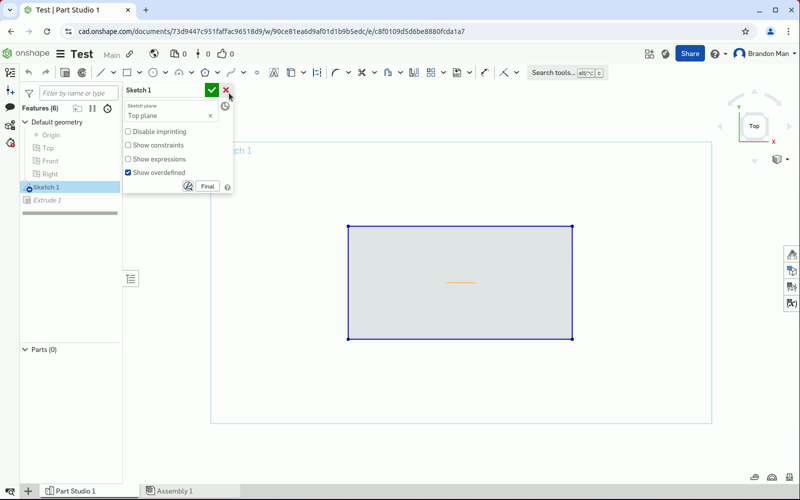
click(229, 92)
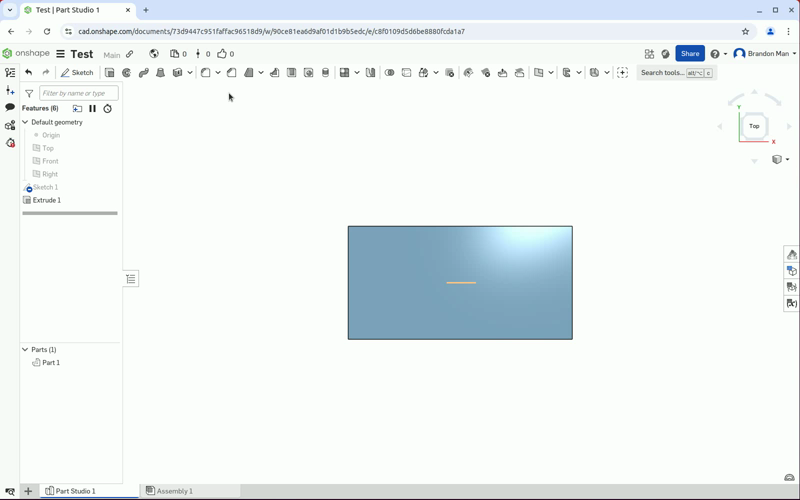
mouse_move(541, 75)
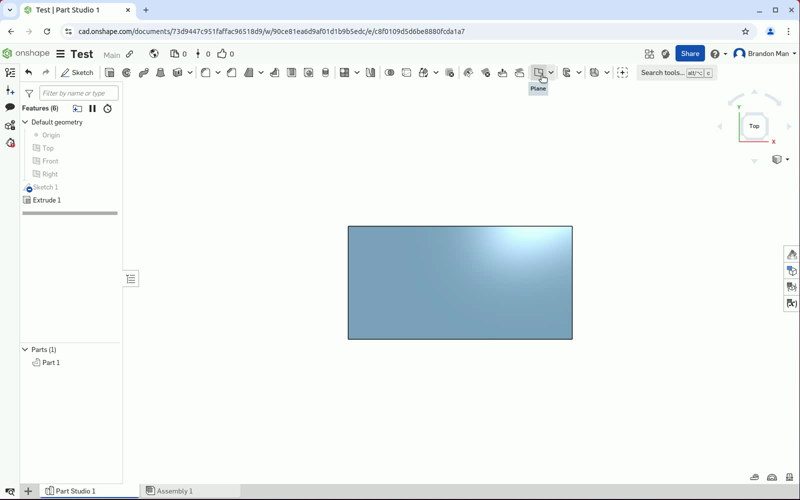
click(541, 75)
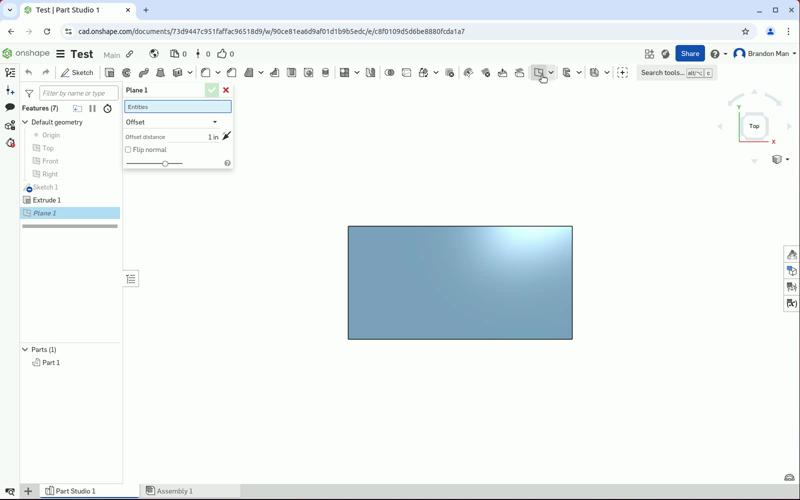
mouse_move(73, 150)
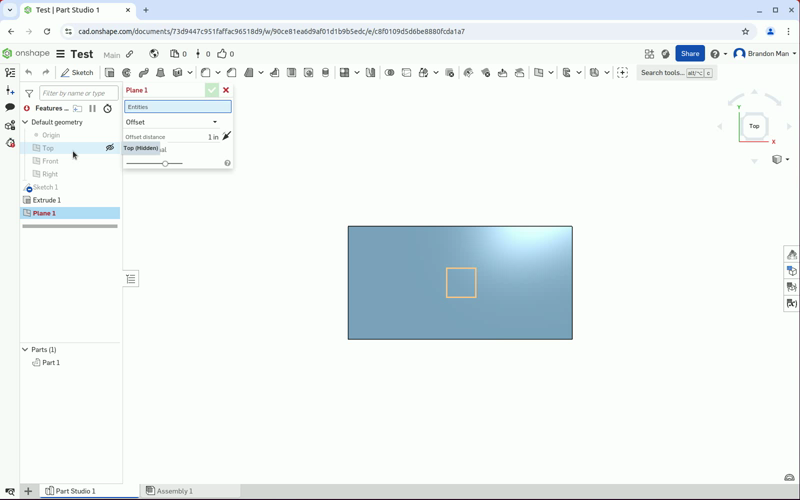
click(73, 150)
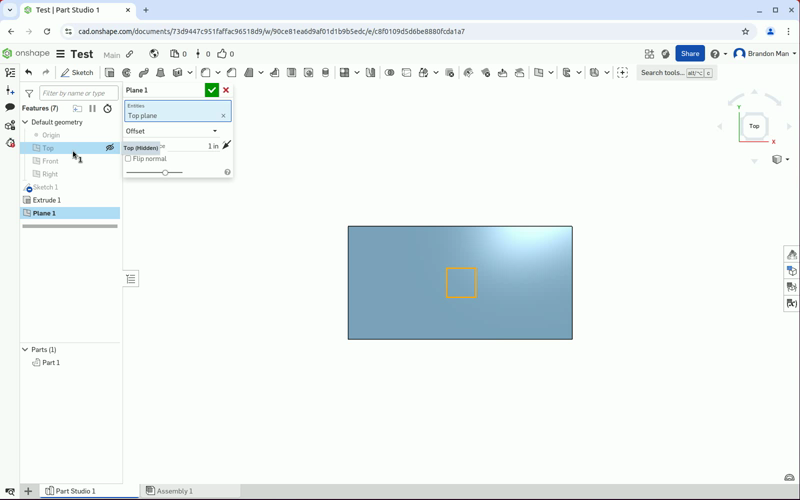
key(tab, 2)
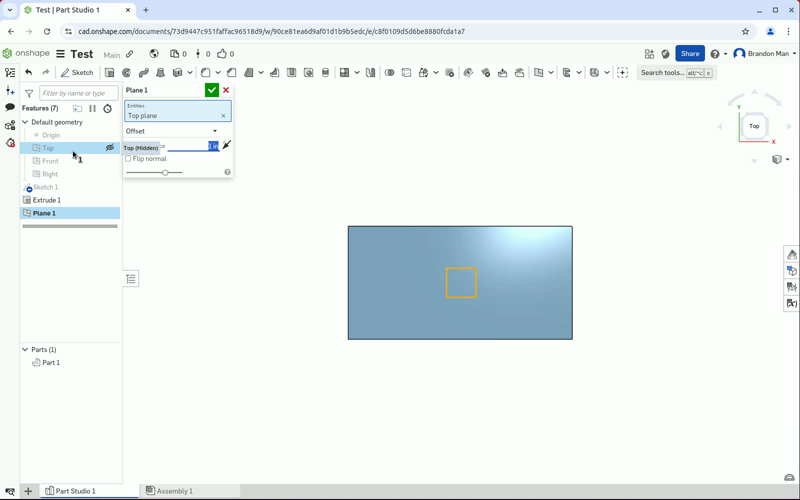
text(23.108)
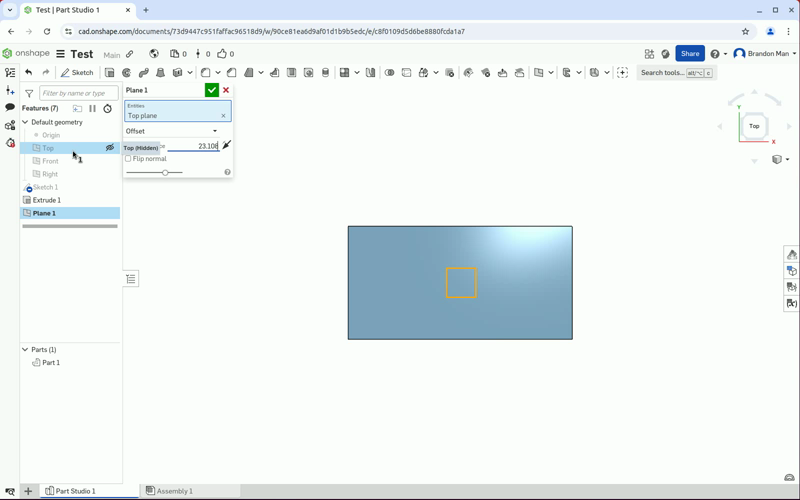
key(enter, 2)
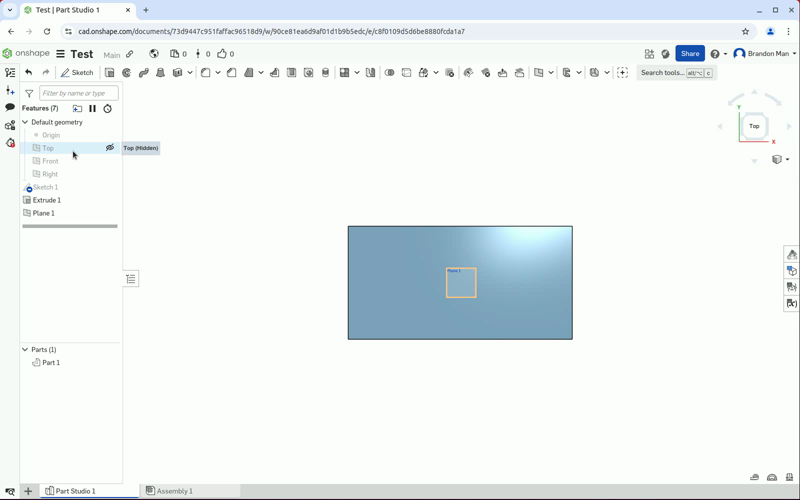
key(shift+s)
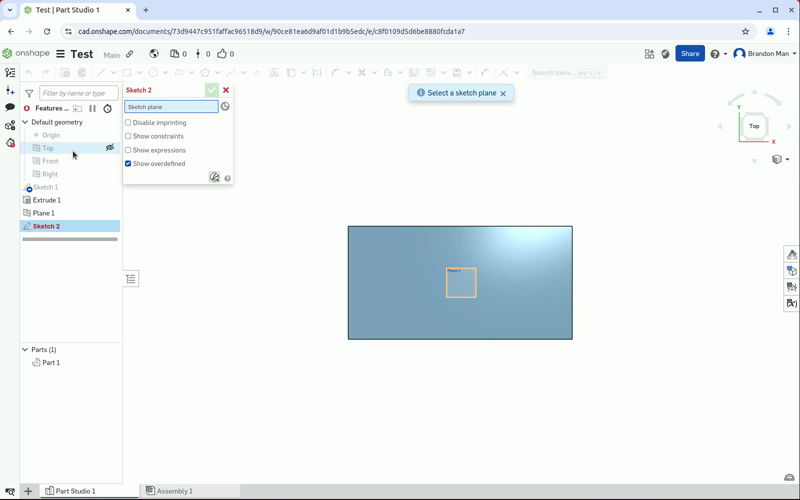
mouse_move(73, 215)
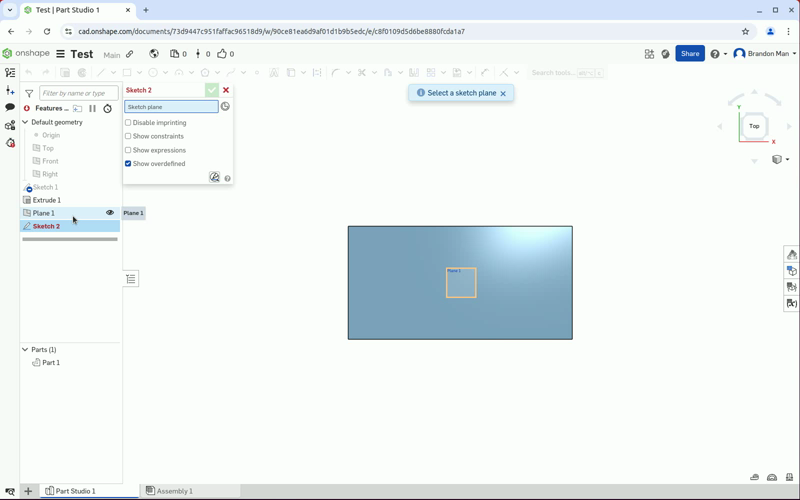
click(73, 215)
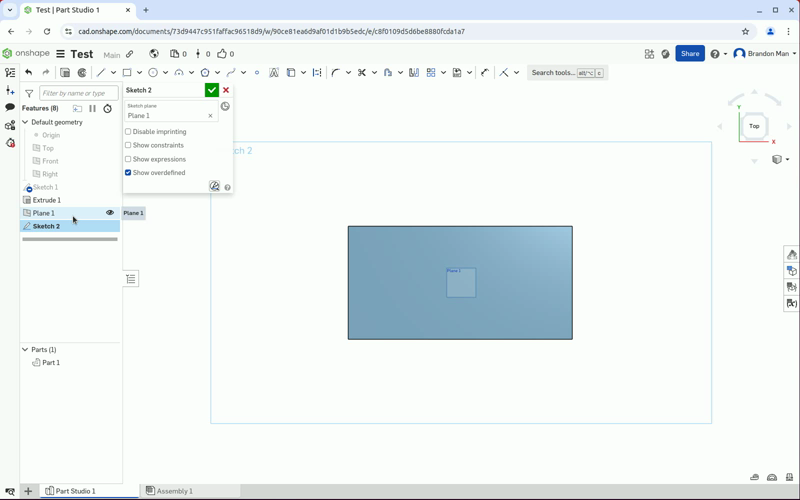
mouse_move(73, 352)
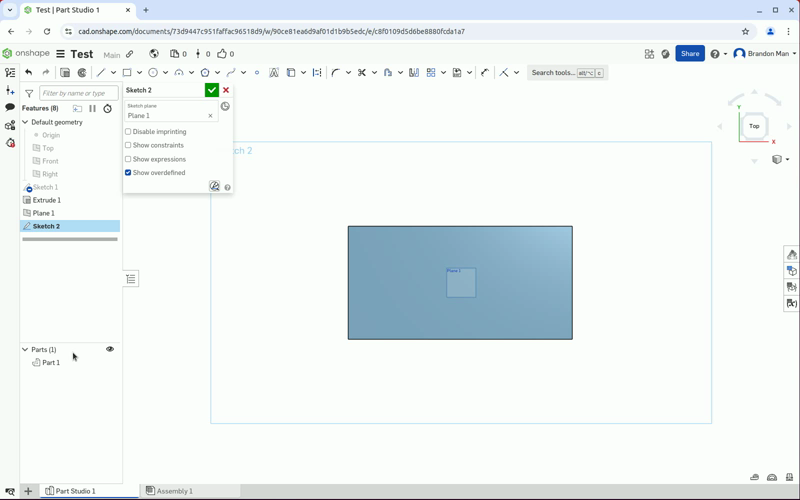
key(y)
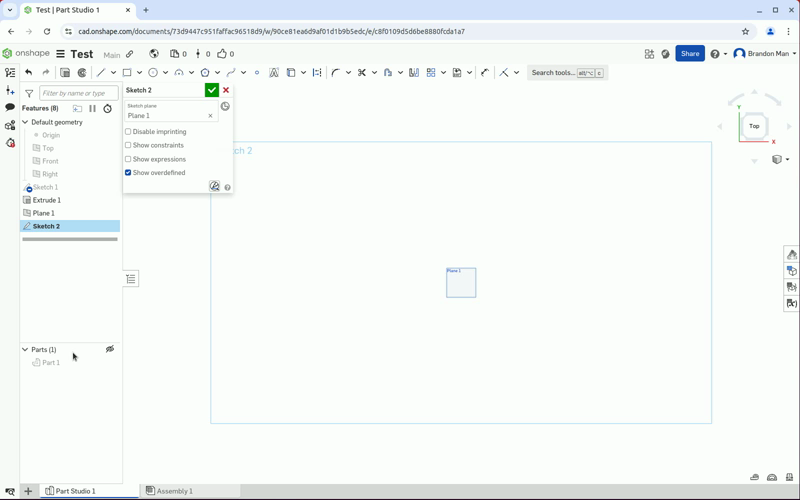
key(a)
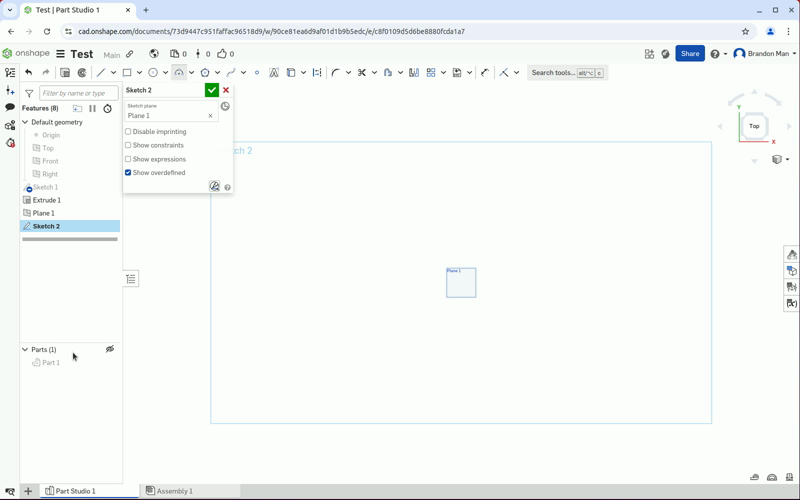
key_down(shift)
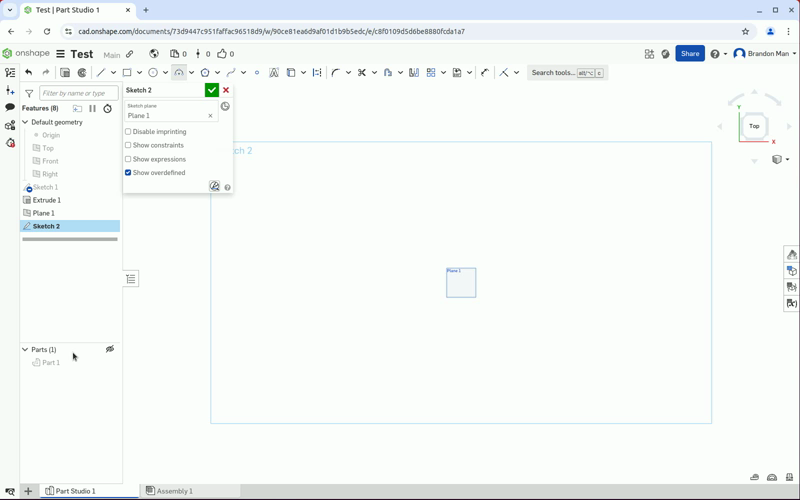
mouse_move(375, 297)
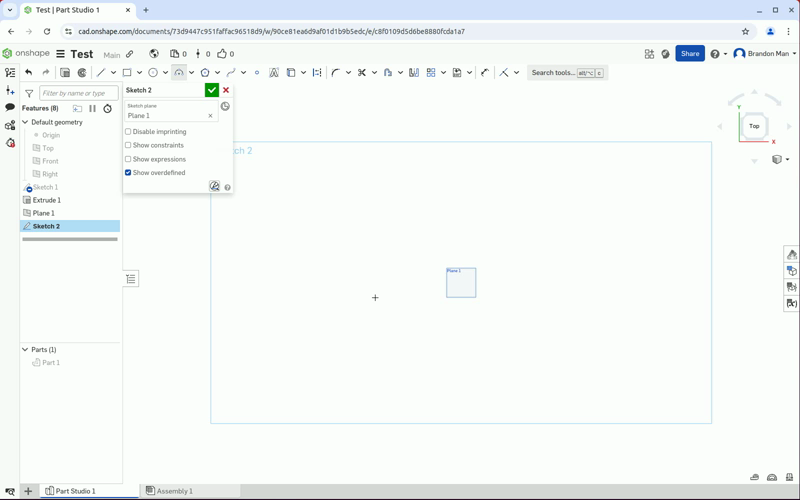
click(375, 297)
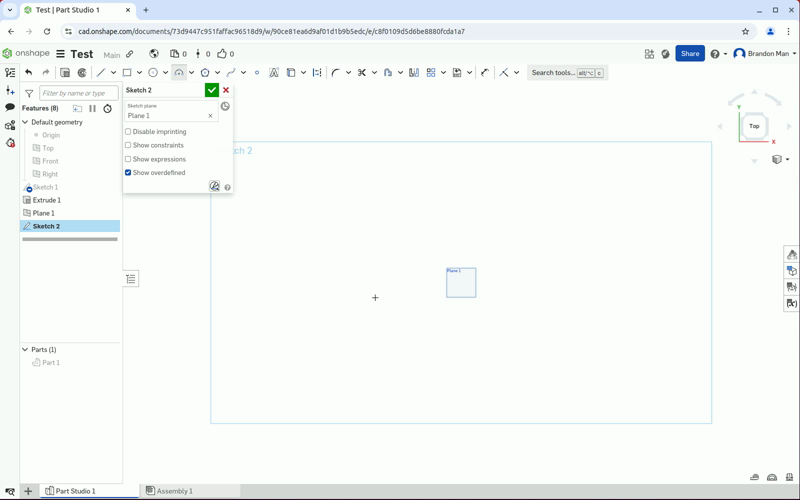
key_up(shift)
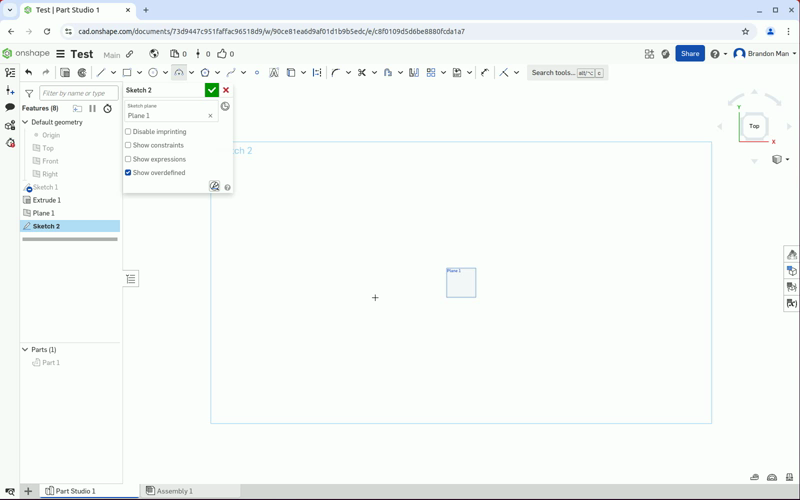
key_down(shift)
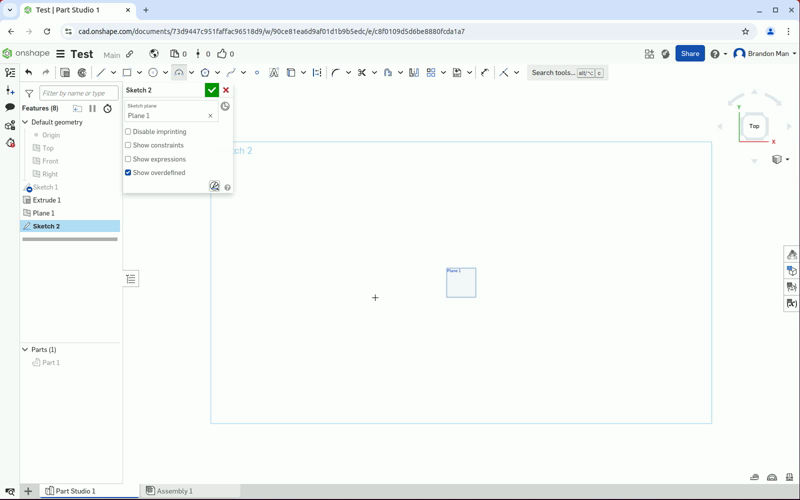
mouse_move(380, 301)
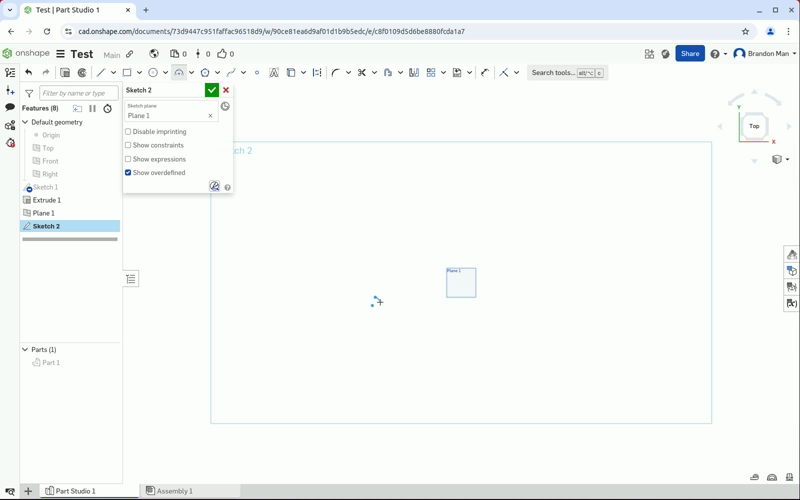
scroll(6)
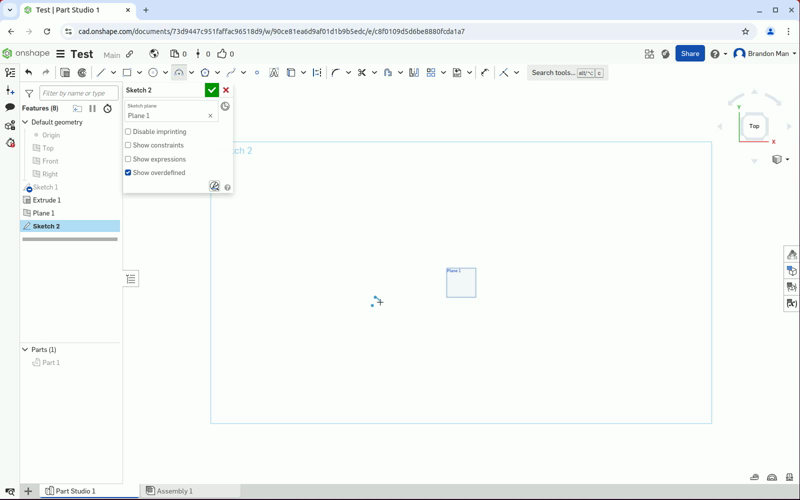
scroll(6)
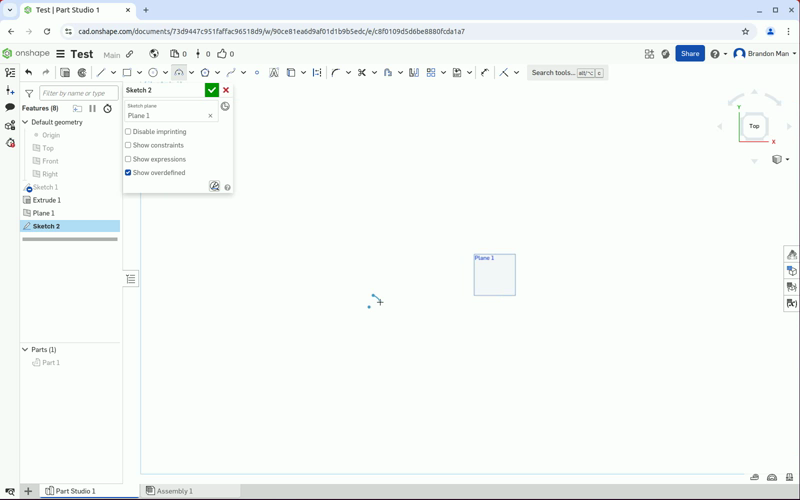
scroll(6)
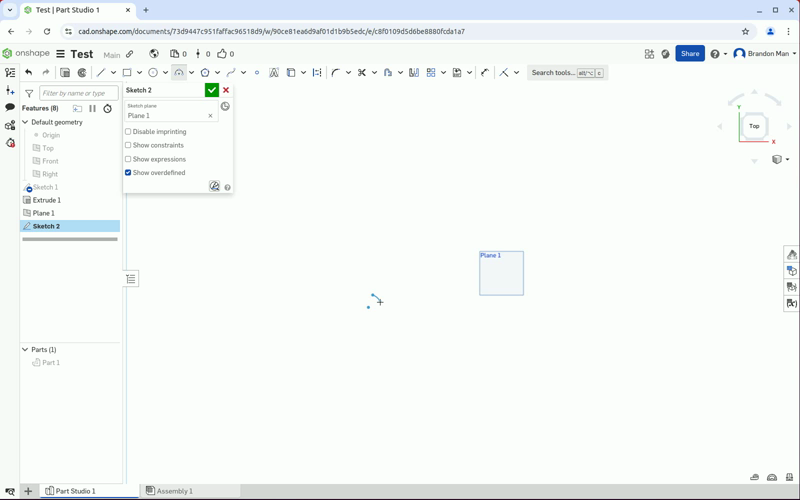
scroll(6)
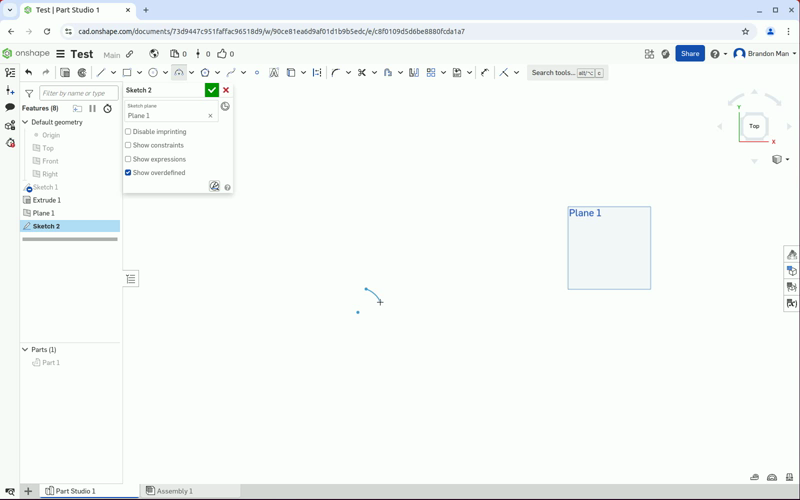
scroll(6)
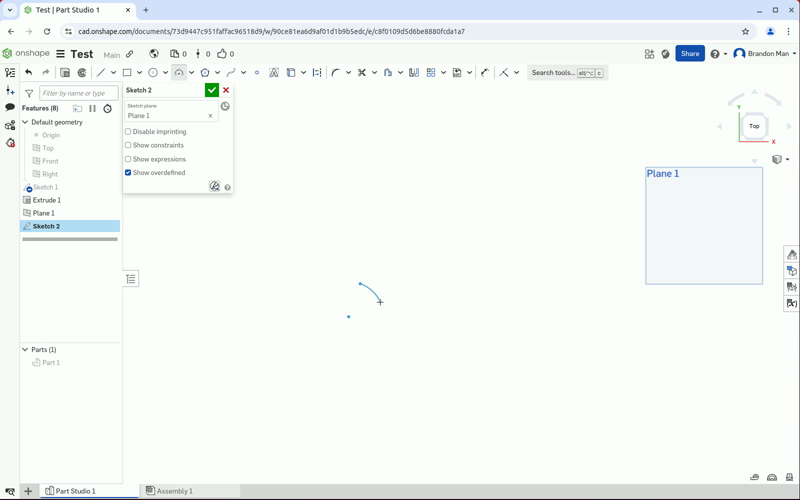
scroll(6)
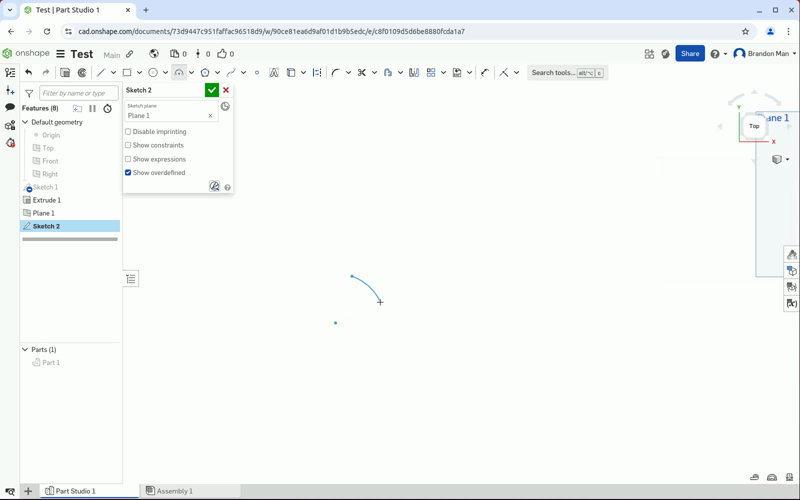
scroll(6)
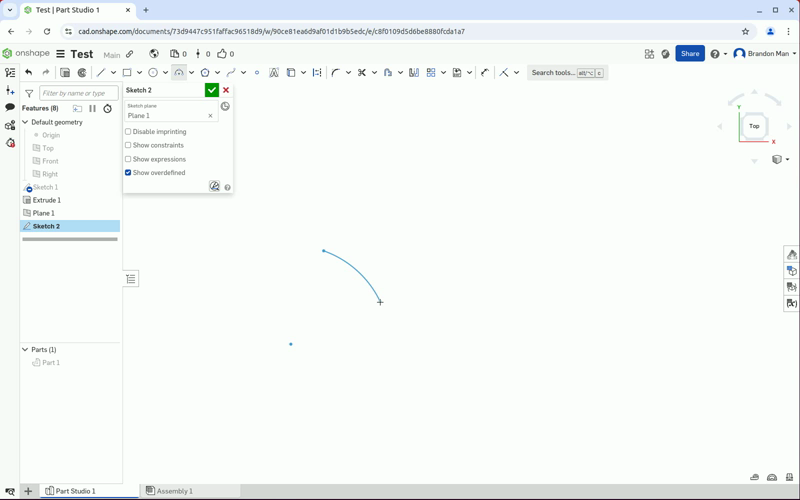
click(380, 301)
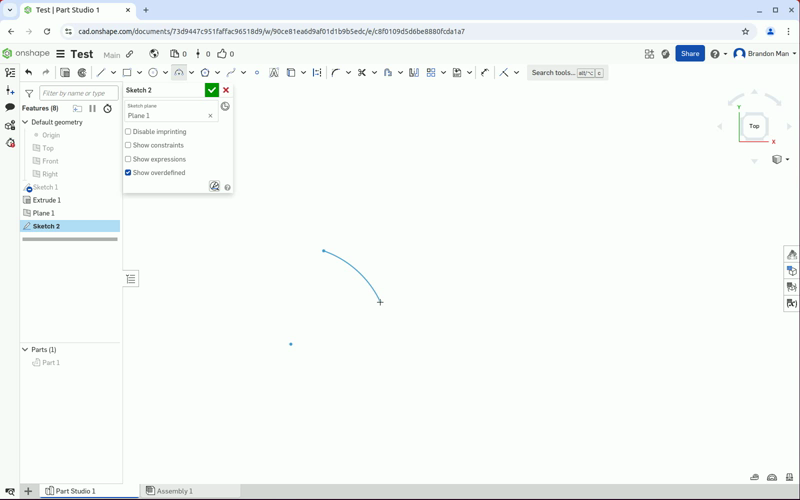
scroll(-6)
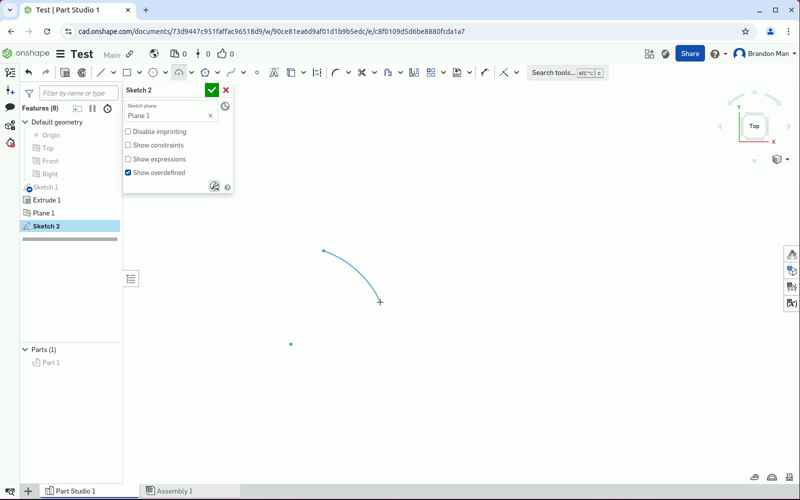
scroll(-6)
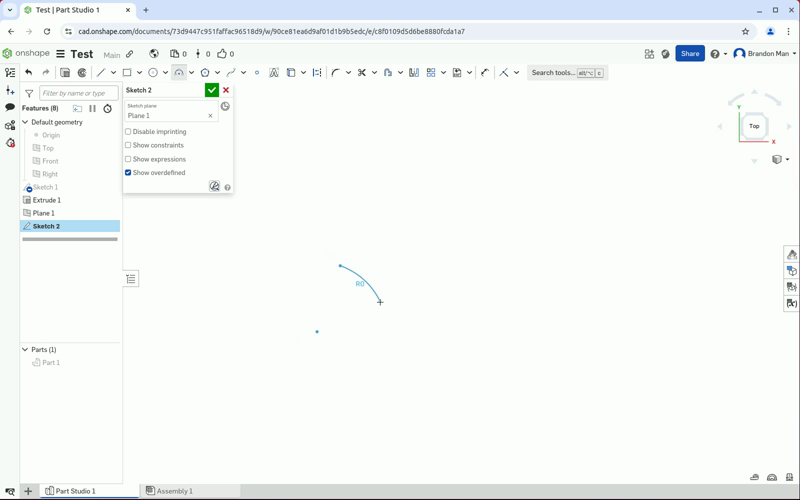
scroll(-6)
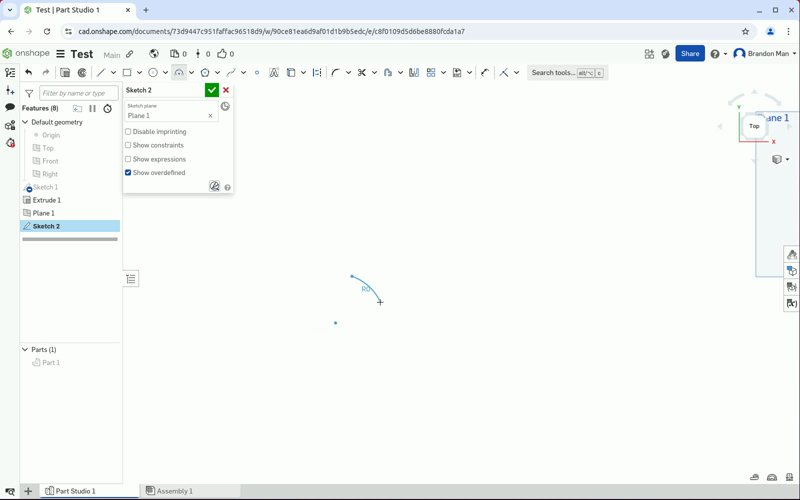
scroll(-6)
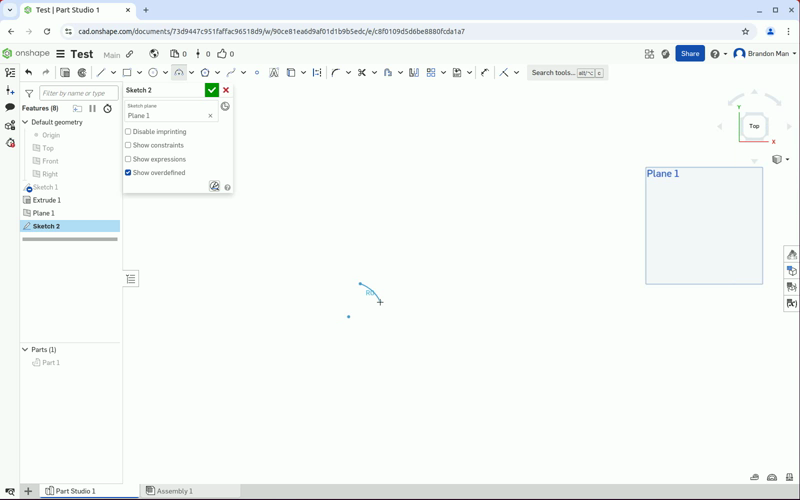
scroll(-6)
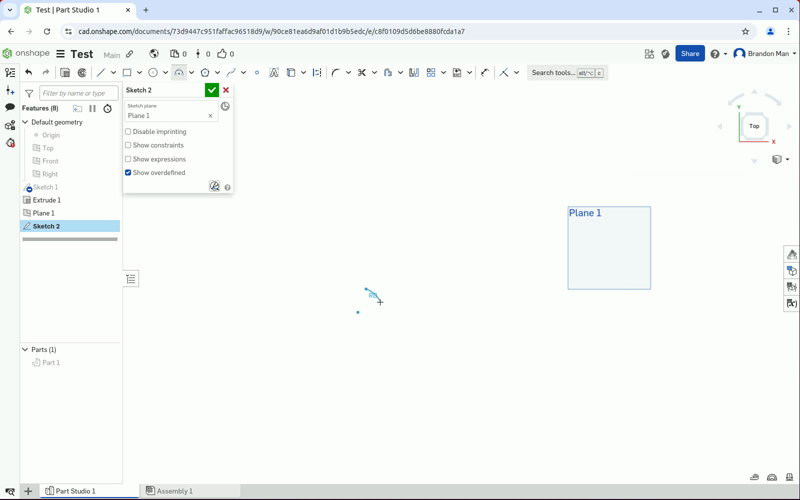
scroll(-6)
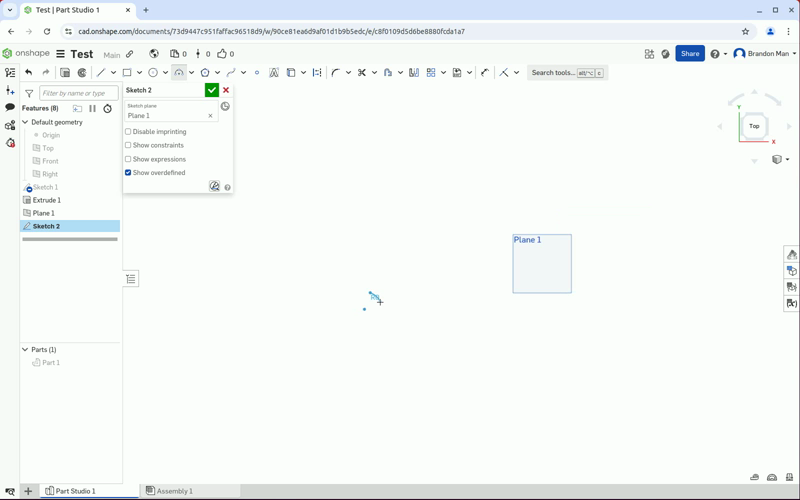
scroll(-6)
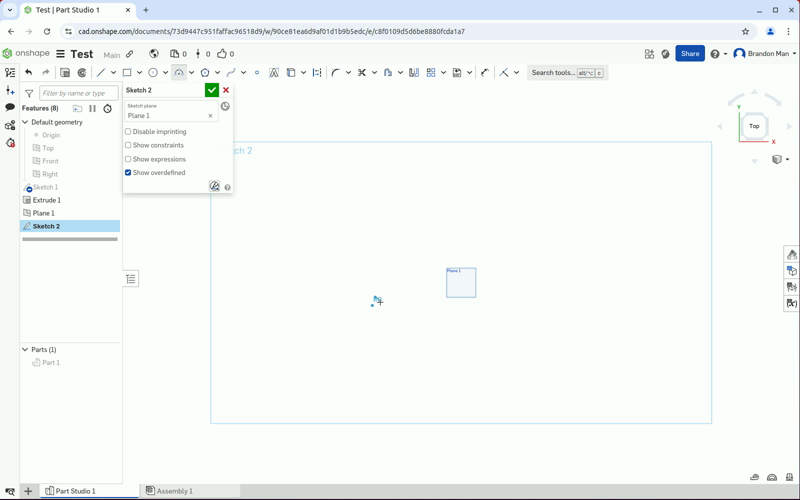
mouse_move(376, 300)
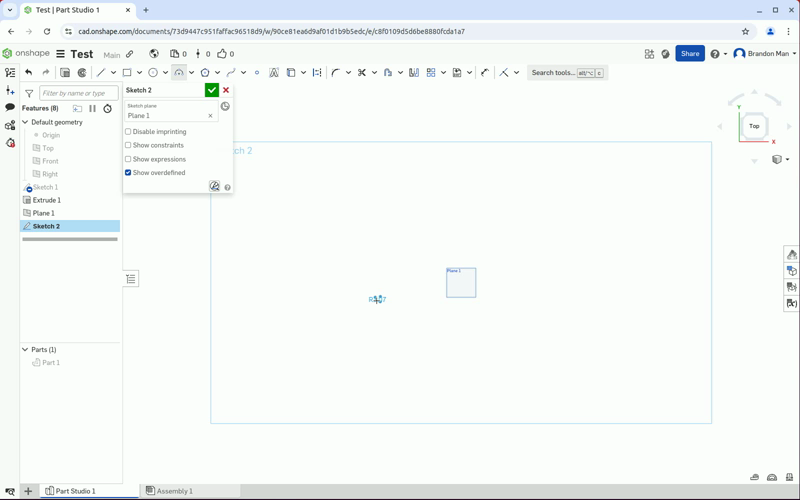
scroll(6)
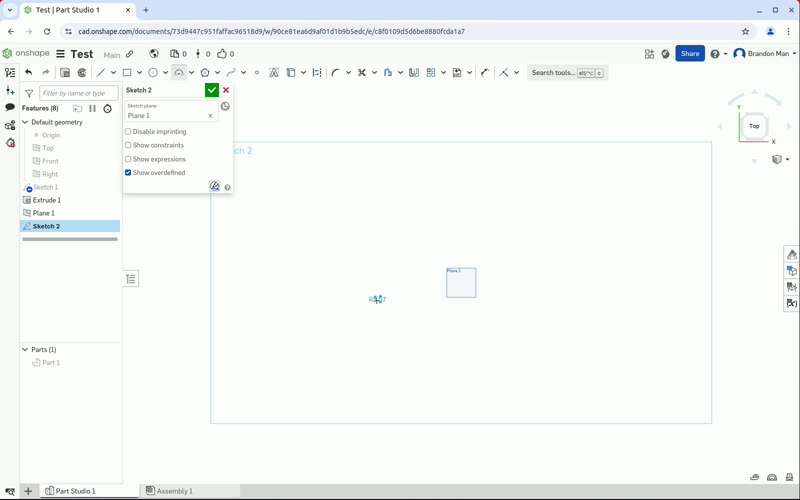
scroll(6)
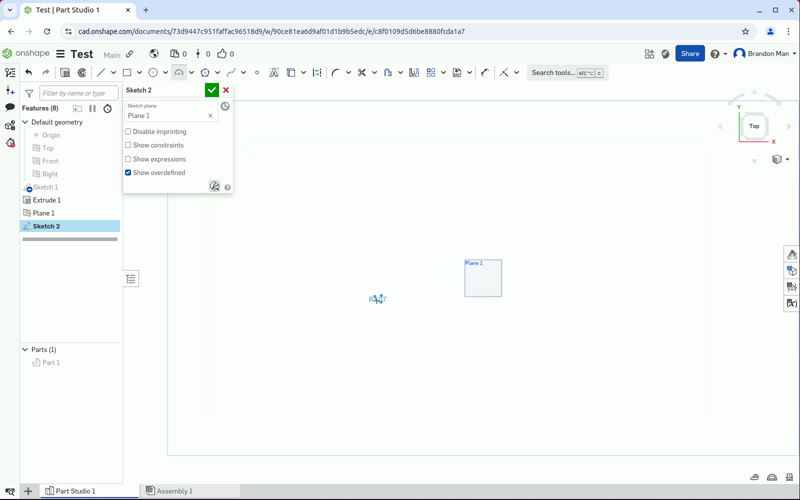
scroll(6)
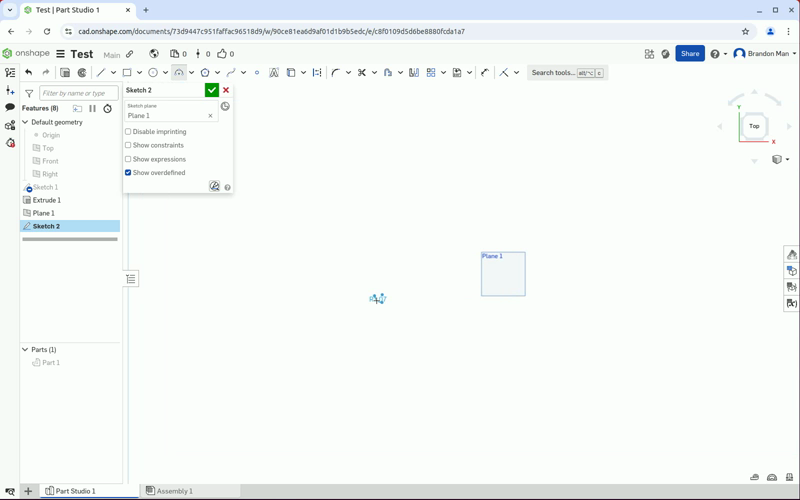
scroll(6)
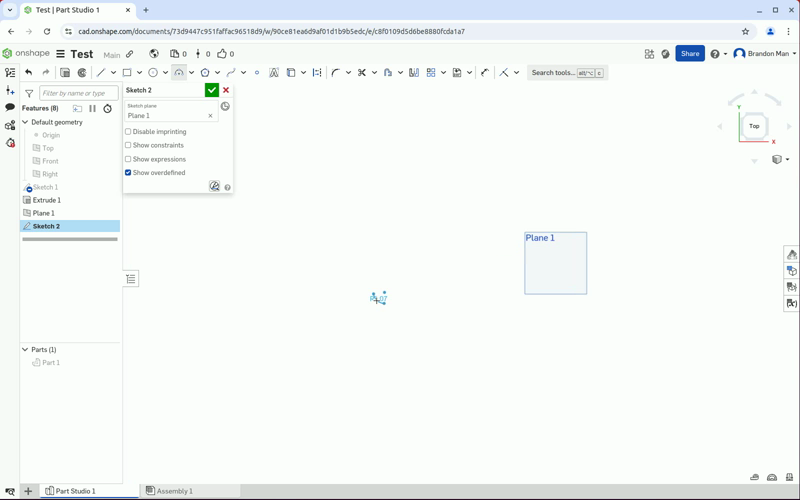
scroll(6)
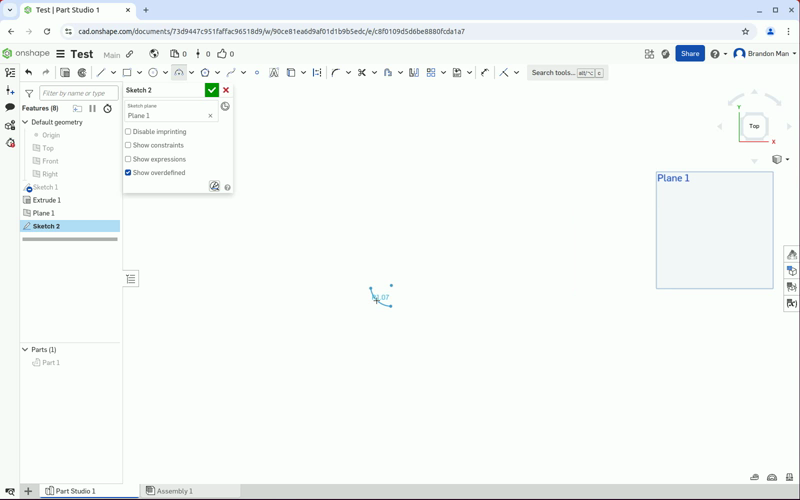
scroll(6)
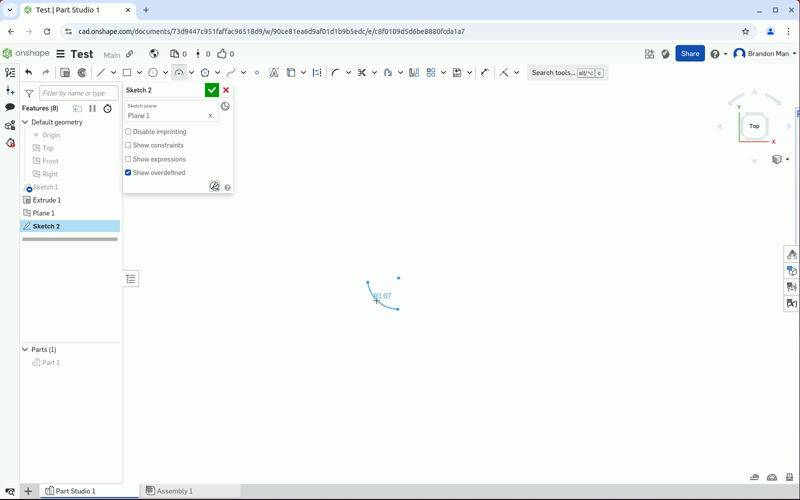
scroll(6)
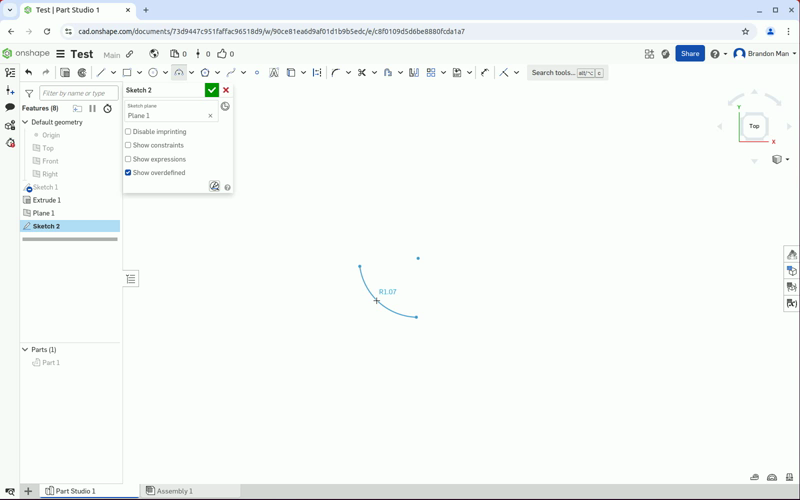
click(376, 300)
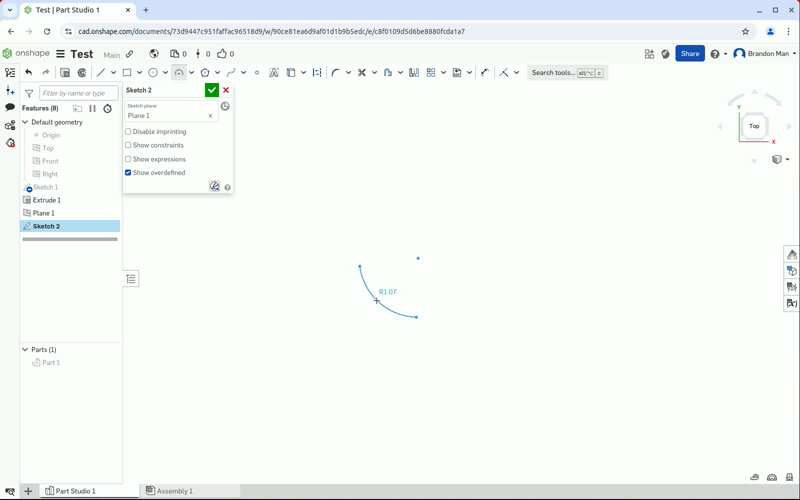
scroll(-6)
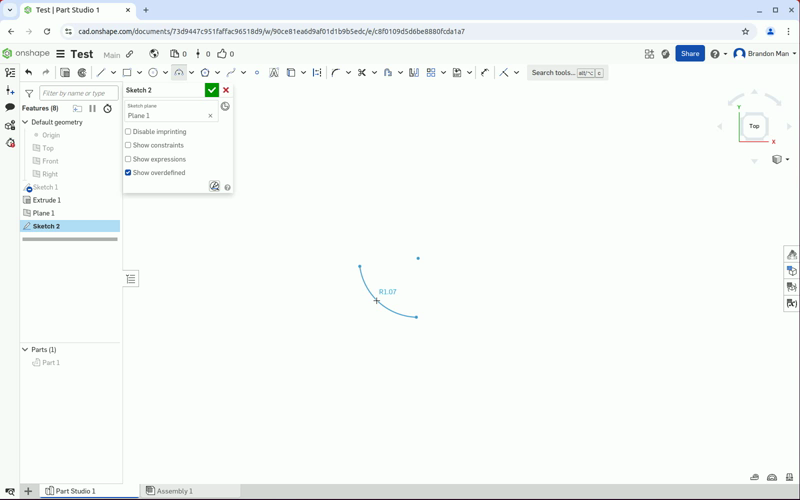
scroll(-6)
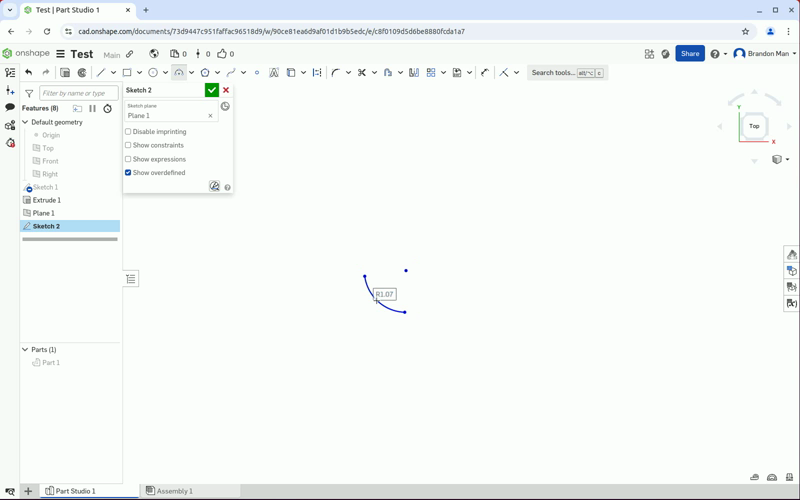
scroll(-6)
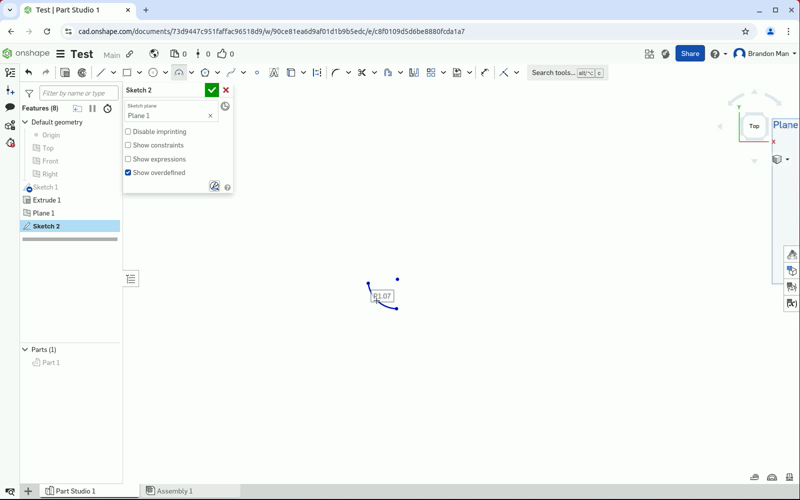
scroll(-6)
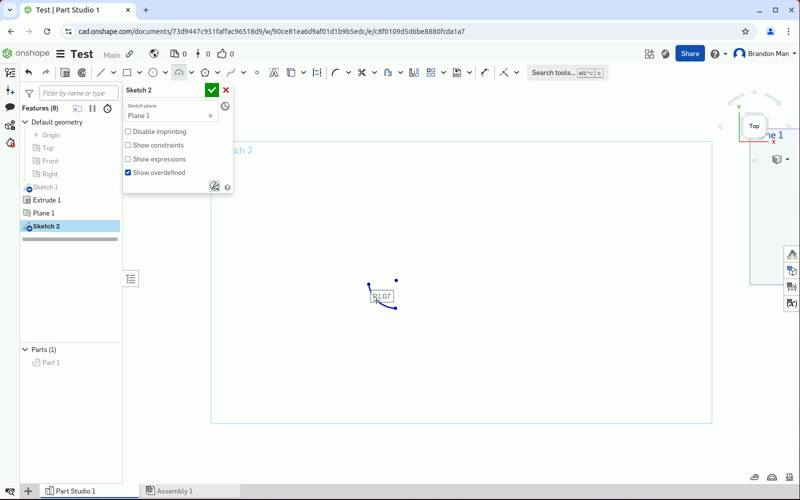
scroll(-6)
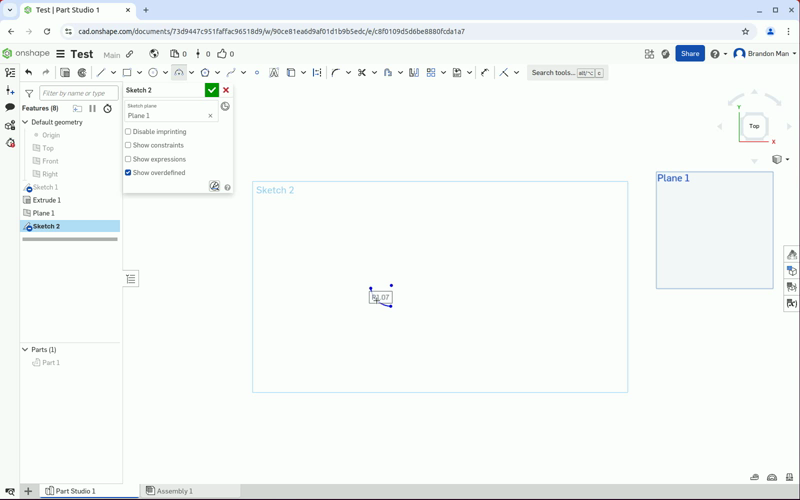
scroll(-6)
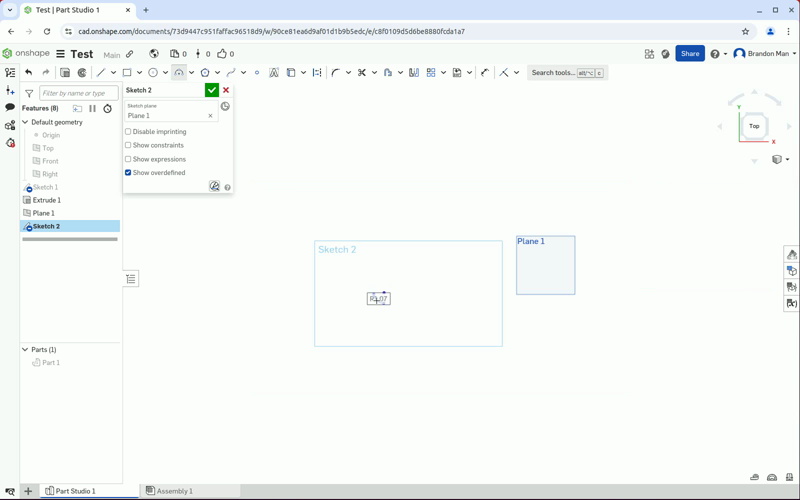
scroll(-6)
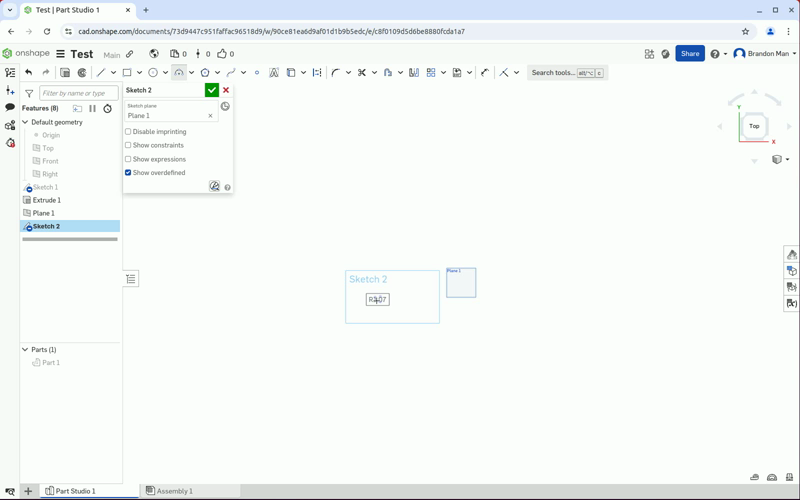
key_up(shift)
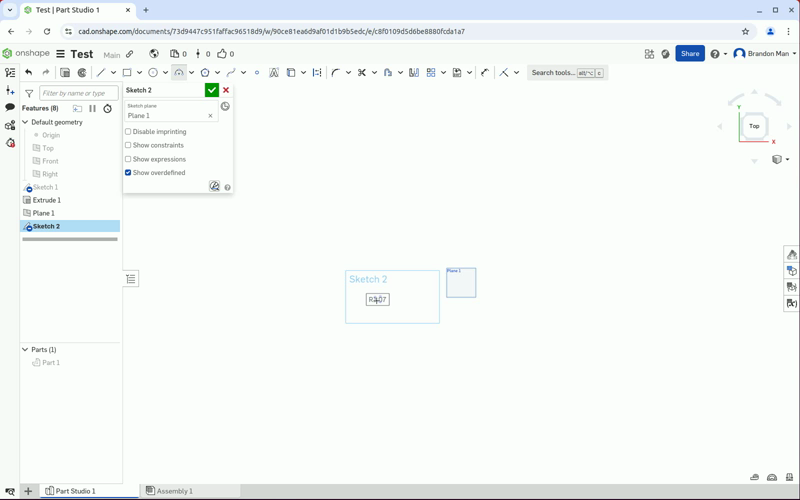
key(esc)
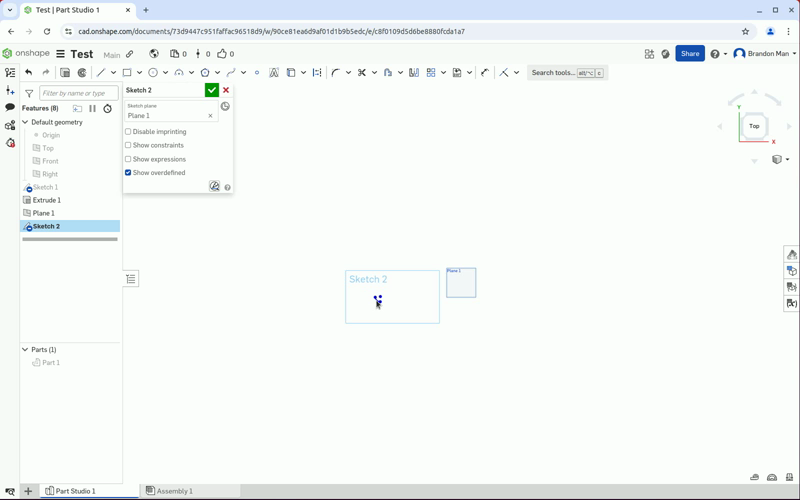
key(l)
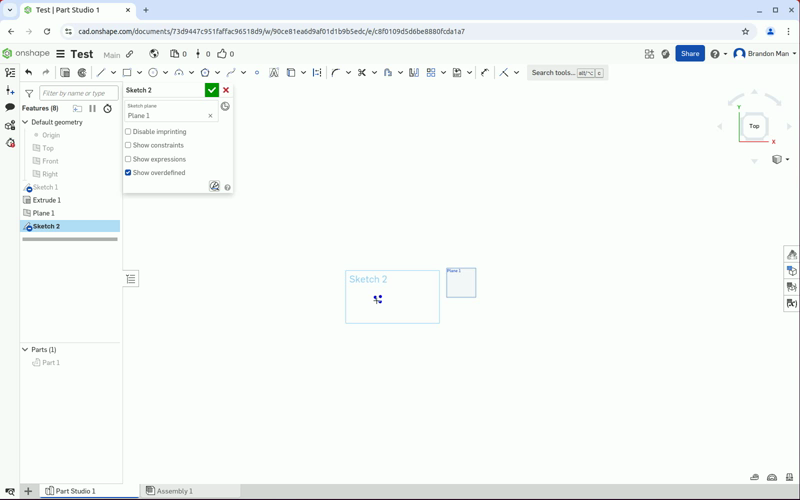
mouse_move(380, 301)
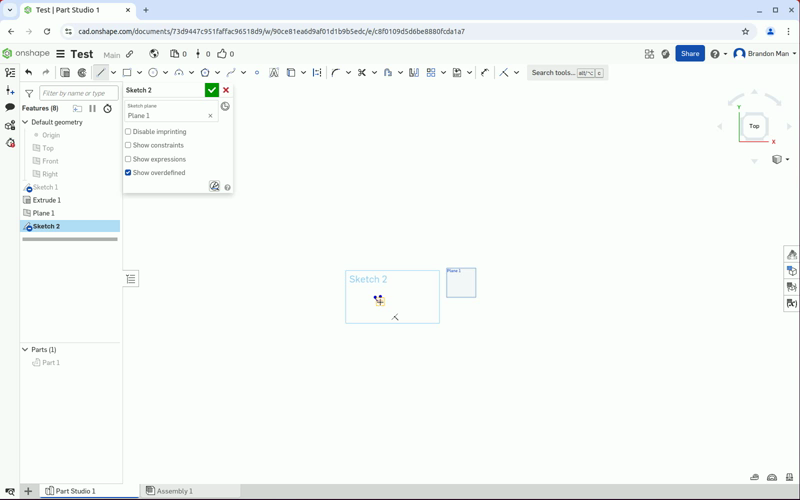
scroll(6)
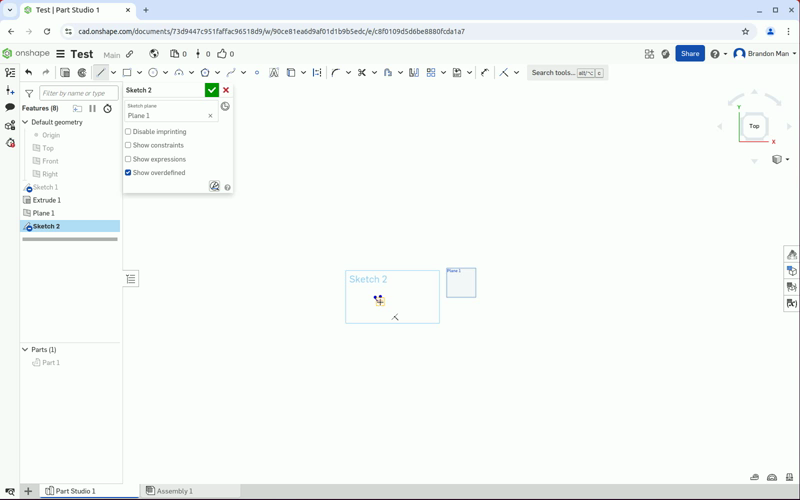
scroll(6)
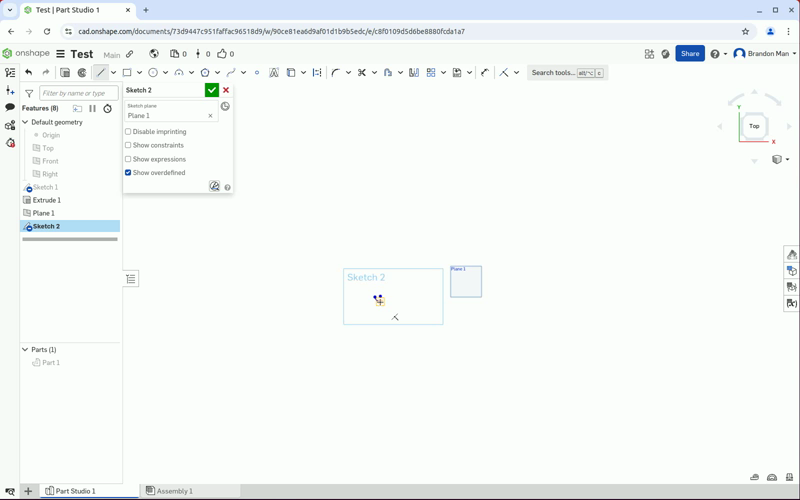
scroll(6)
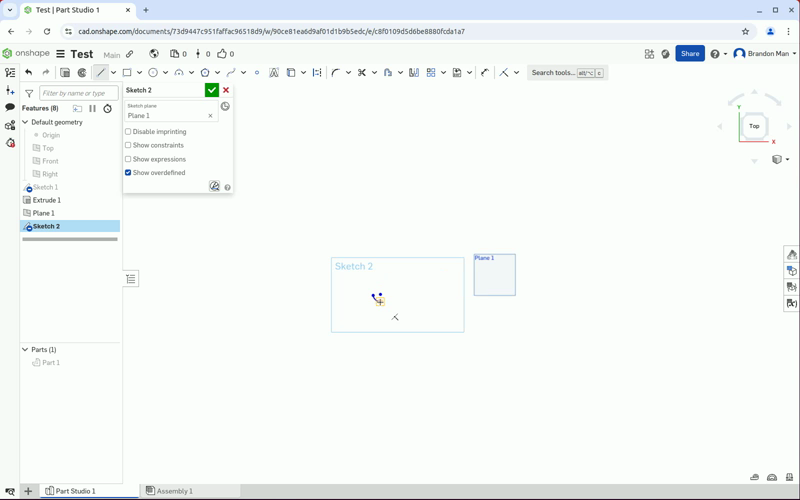
scroll(6)
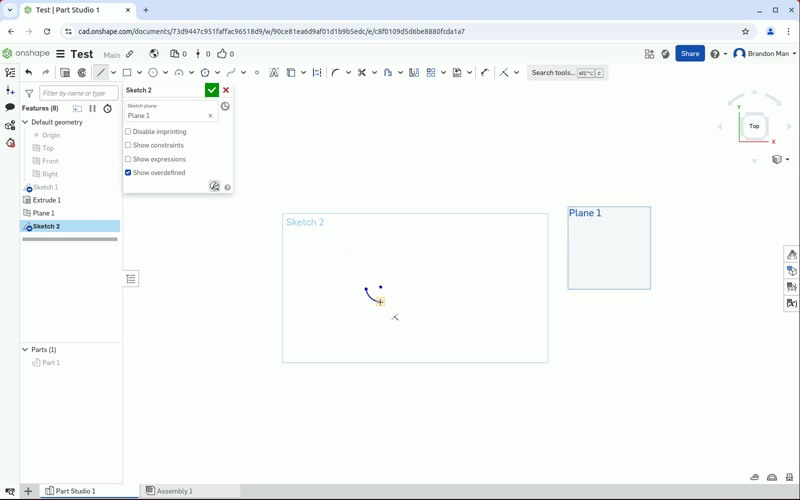
scroll(6)
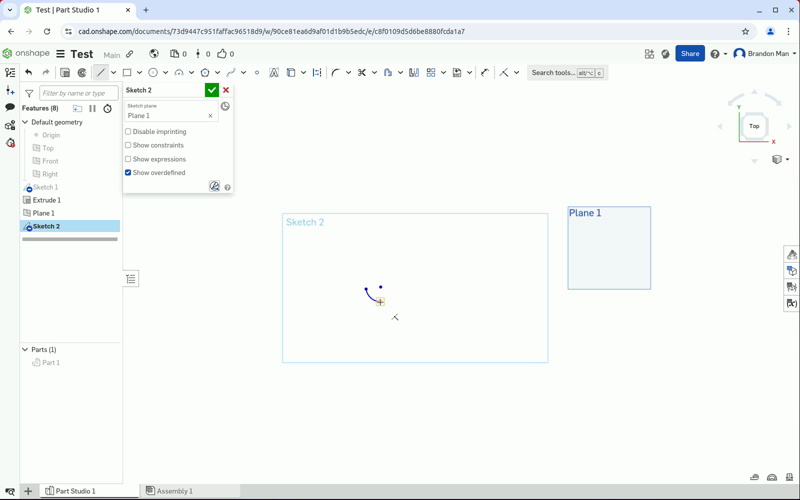
scroll(6)
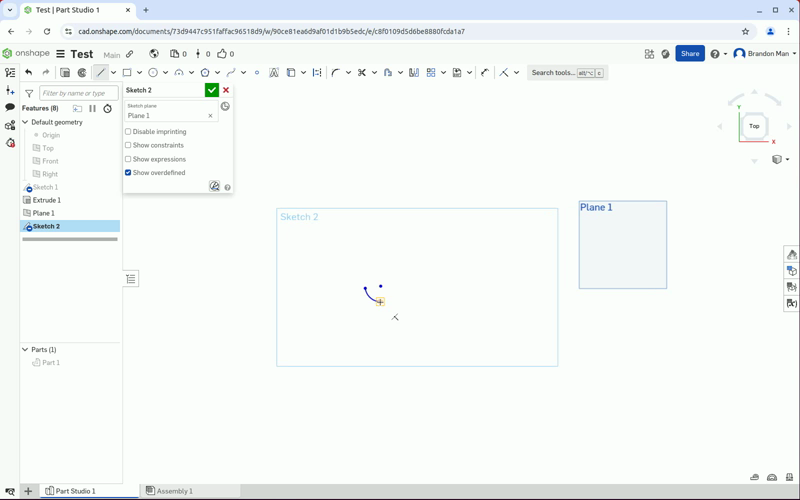
scroll(6)
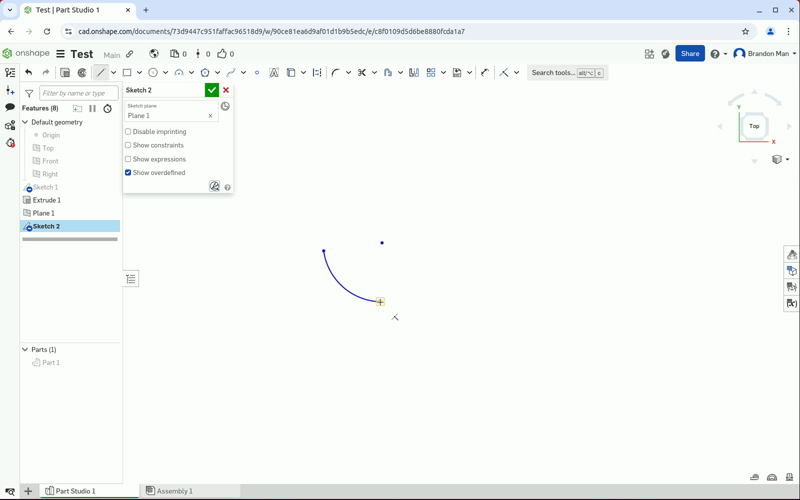
click(380, 301)
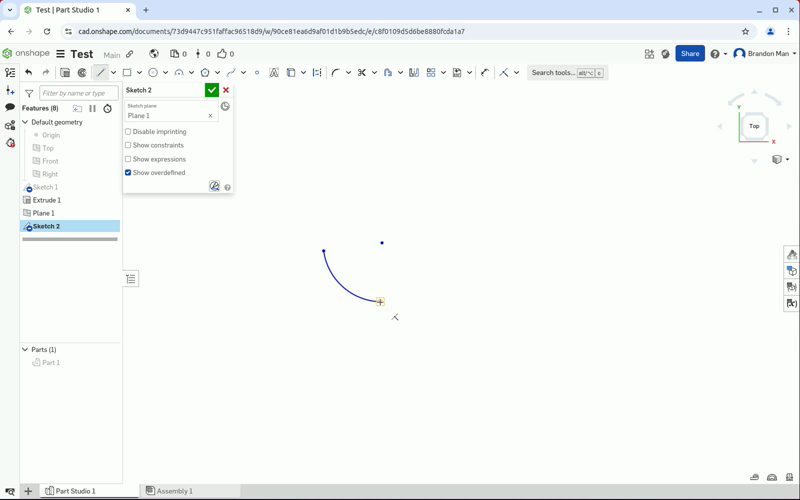
scroll(-6)
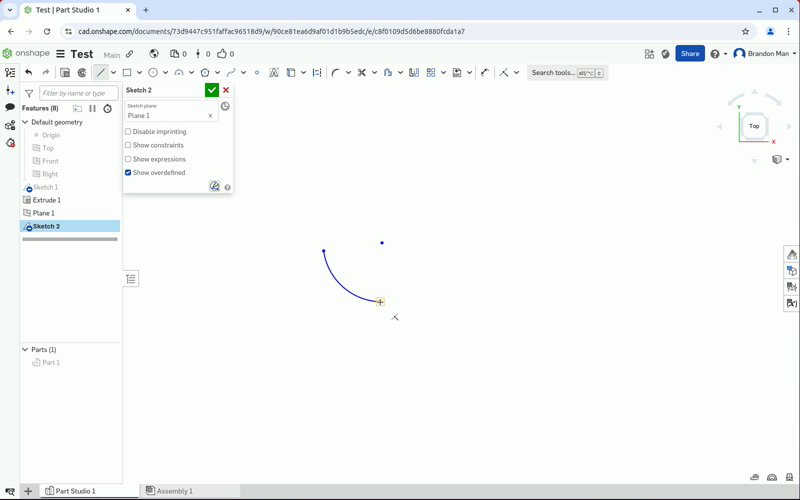
scroll(-6)
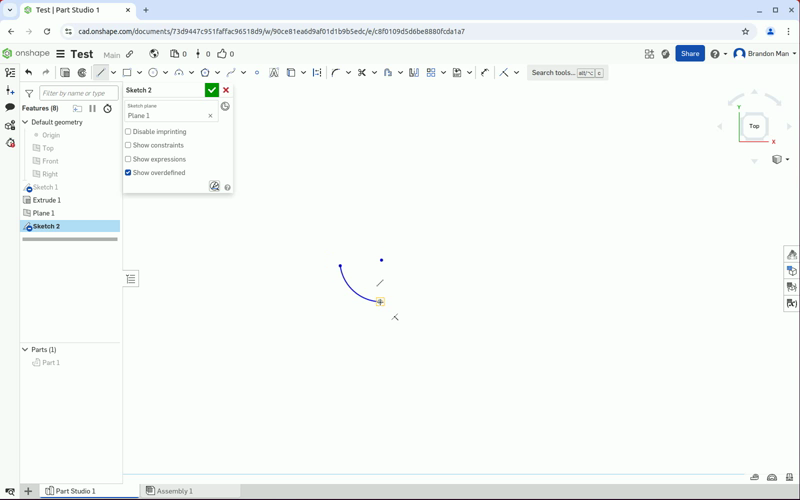
scroll(-6)
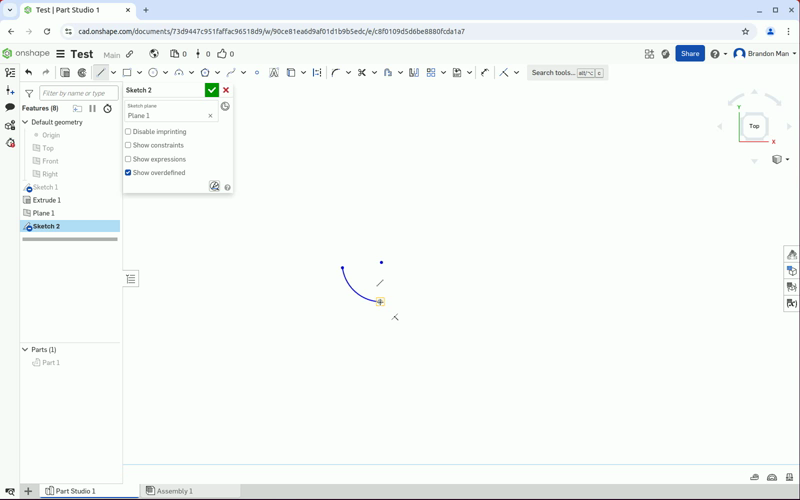
scroll(-6)
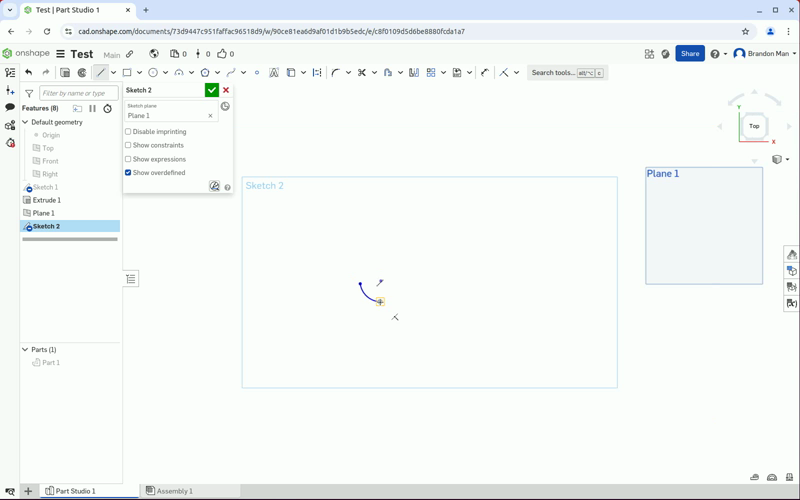
scroll(-6)
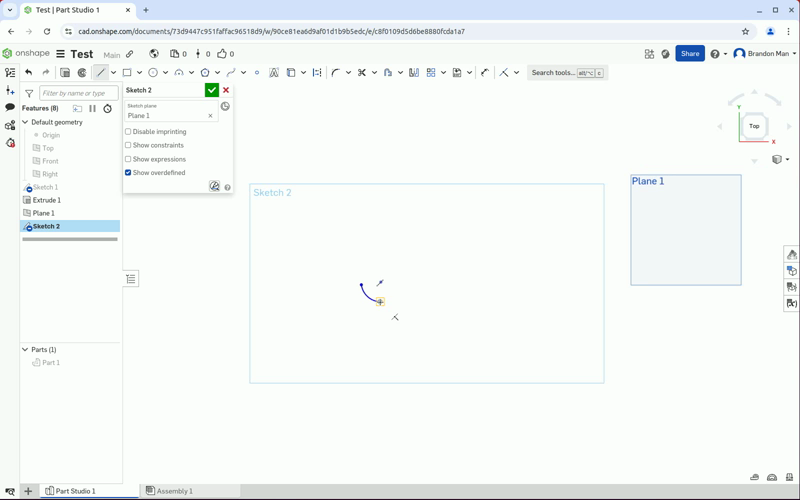
scroll(-6)
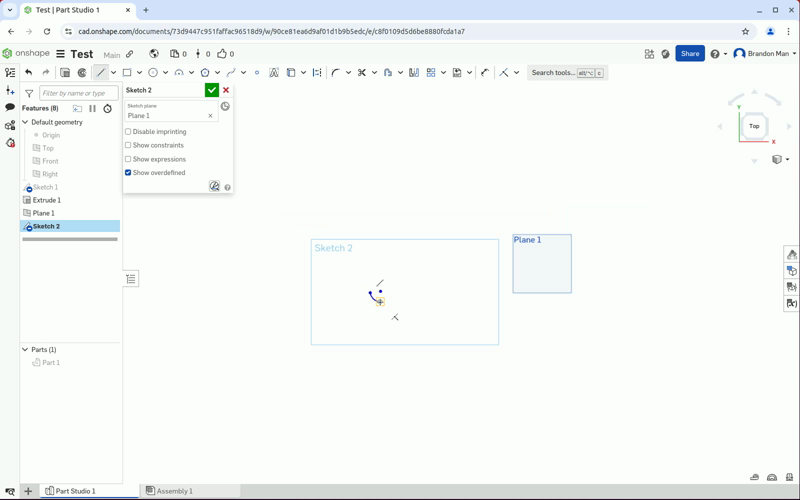
scroll(-6)
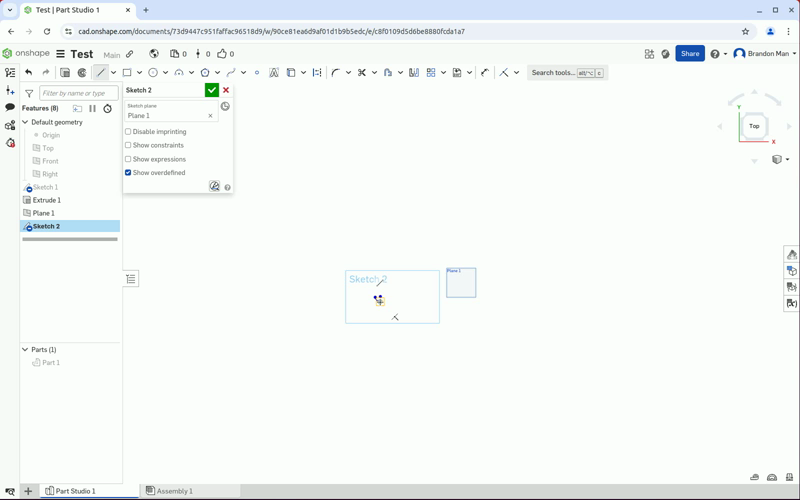
key_down(shift)
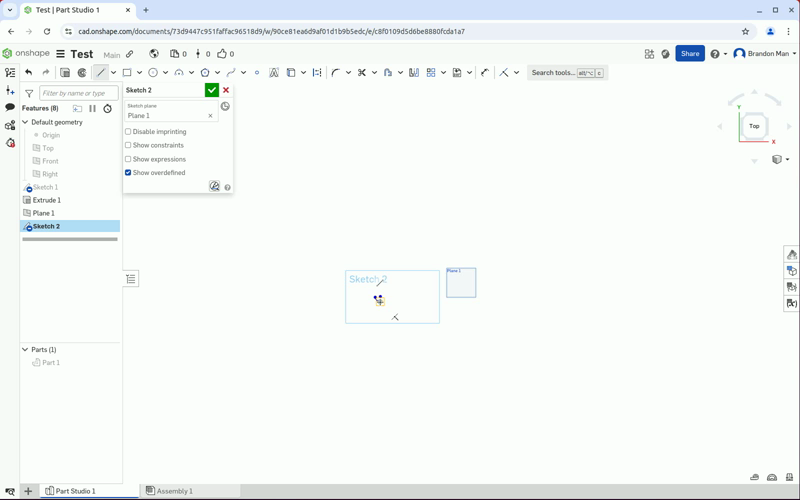
mouse_move(410, 301)
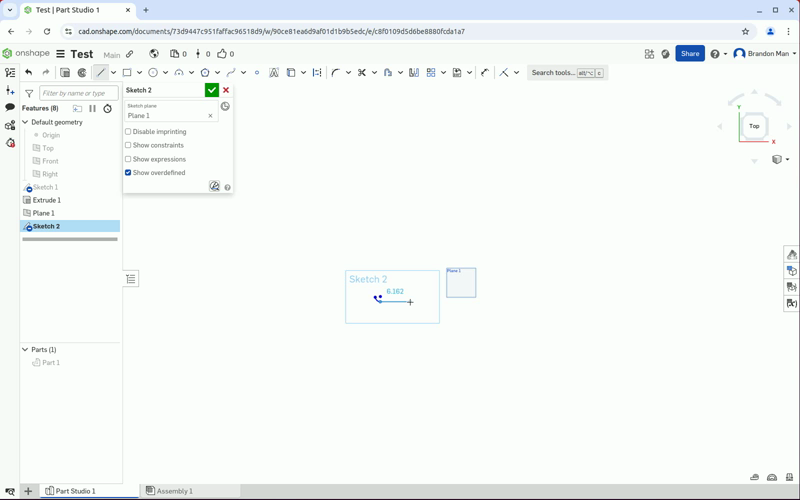
mouse_move(420, 301)
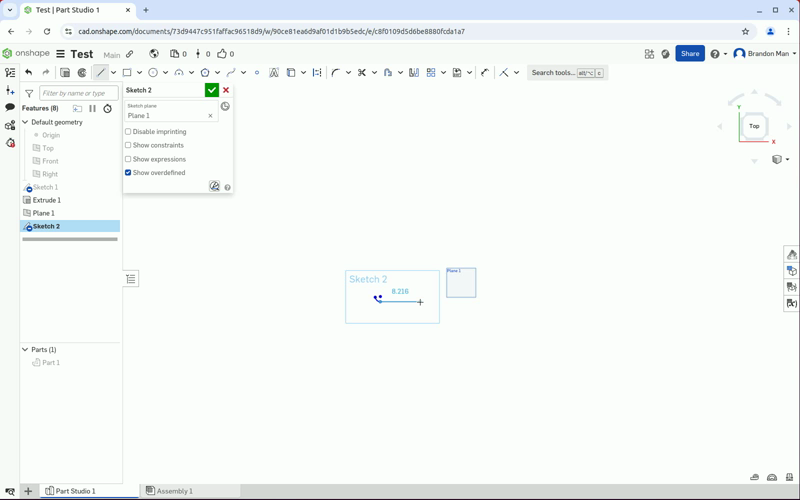
click(420, 301)
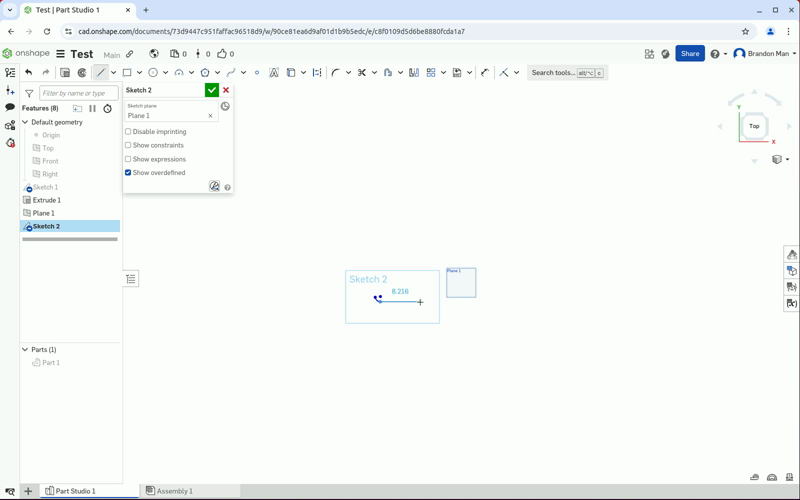
key_up(shift)
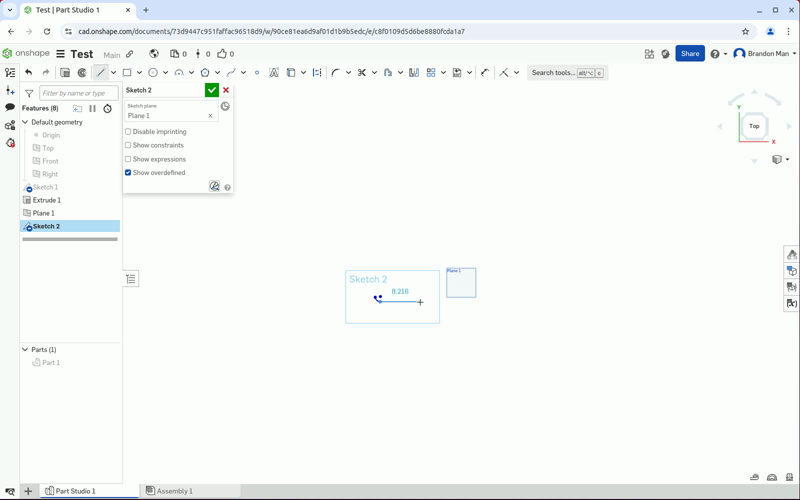
key(esc)
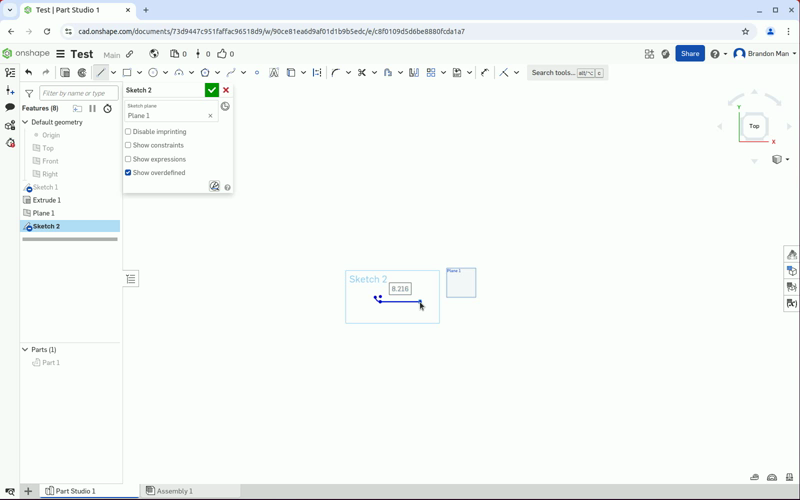
key(a)
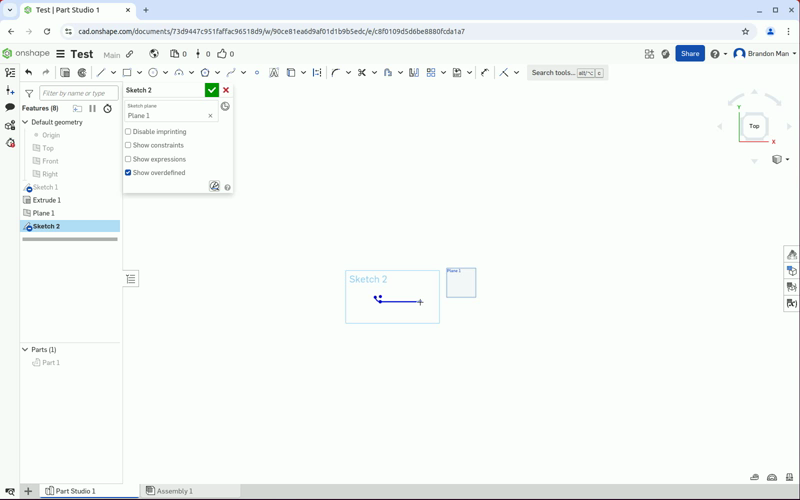
mouse_move(420, 301)
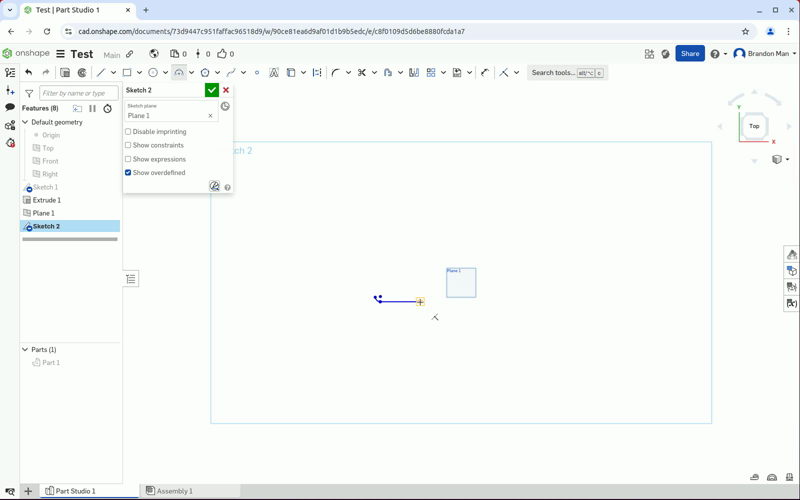
click(420, 301)
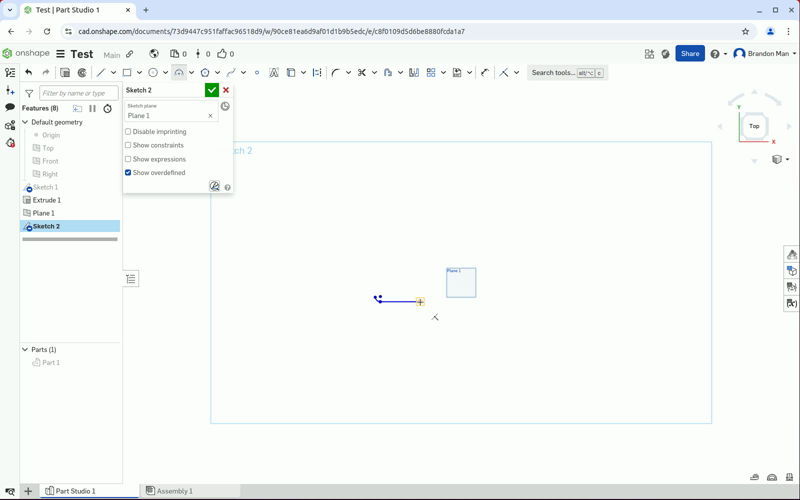
key_down(shift)
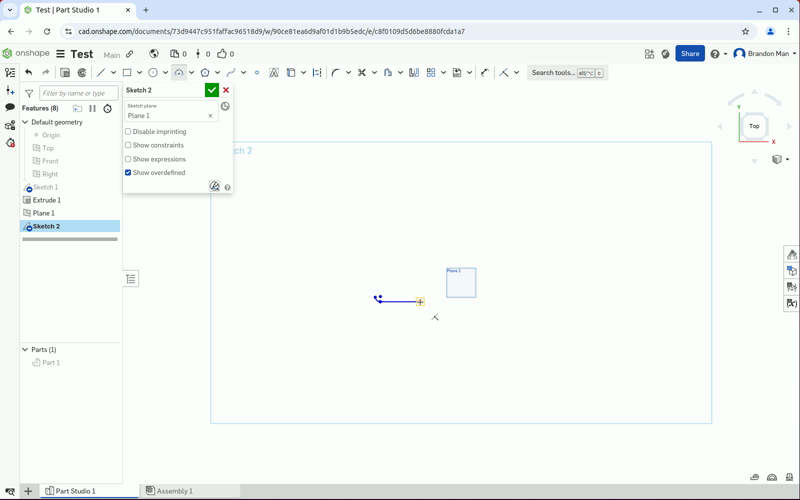
mouse_move(425, 297)
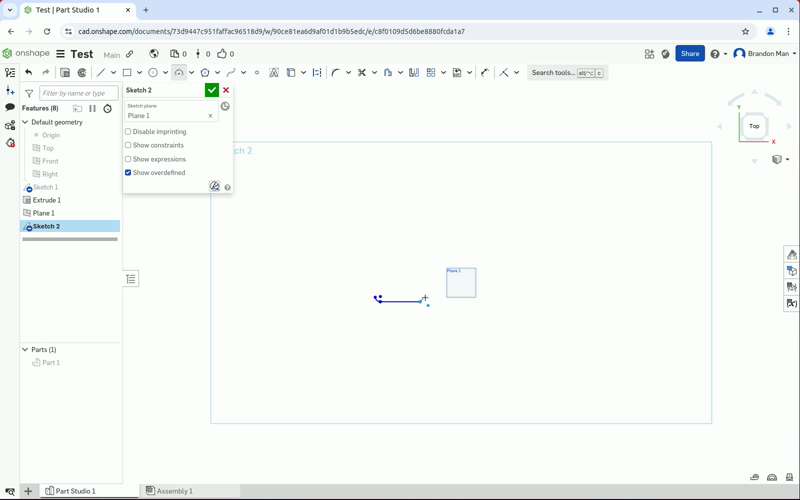
scroll(6)
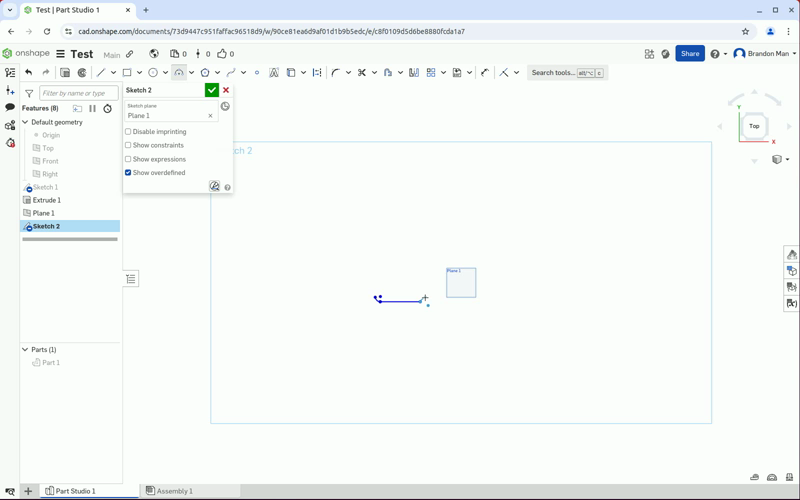
scroll(6)
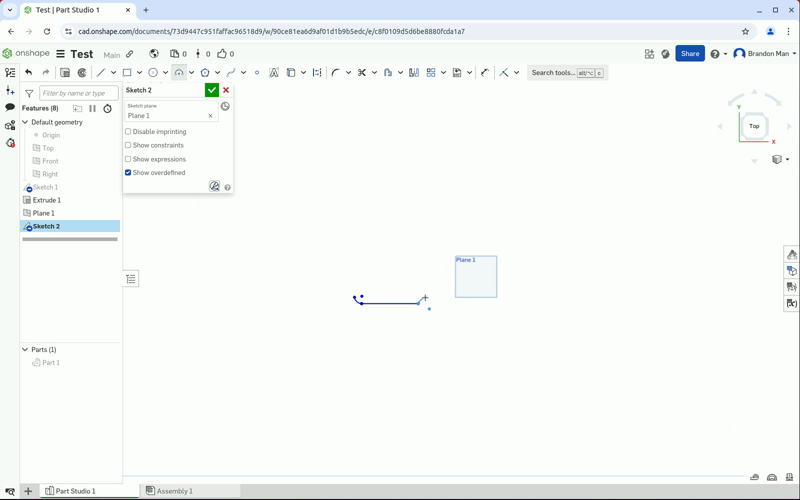
scroll(6)
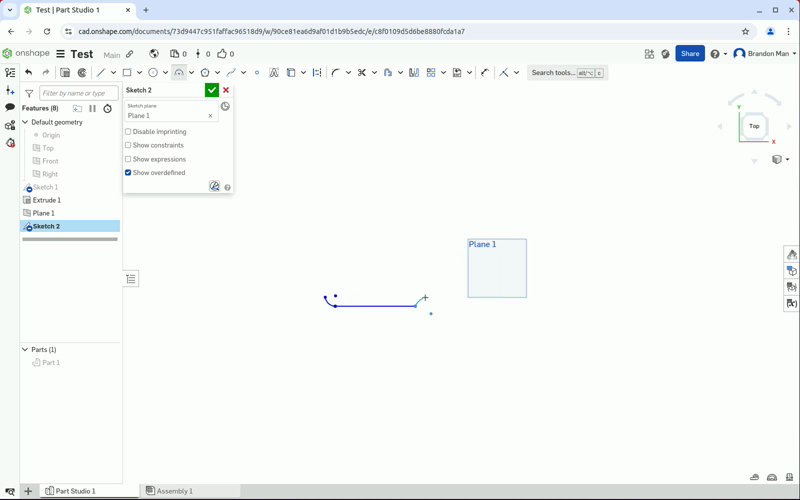
scroll(6)
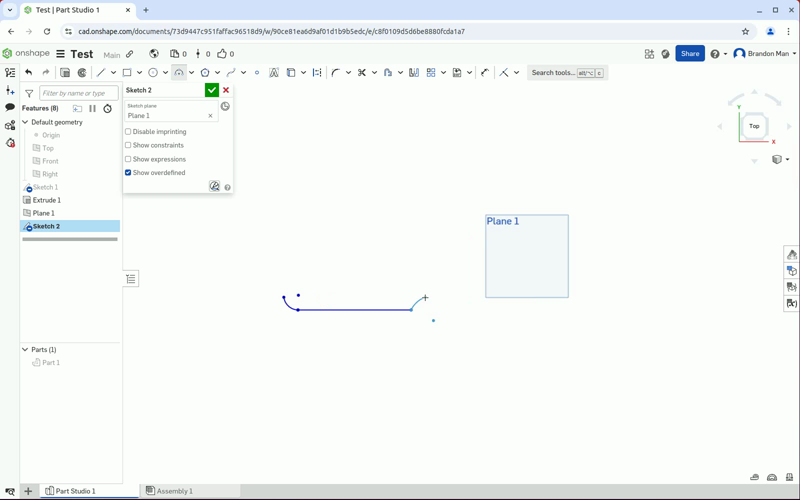
scroll(6)
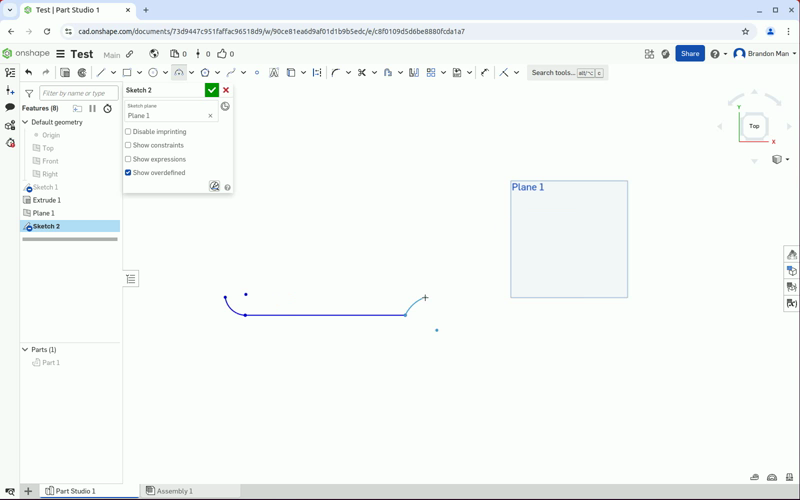
scroll(6)
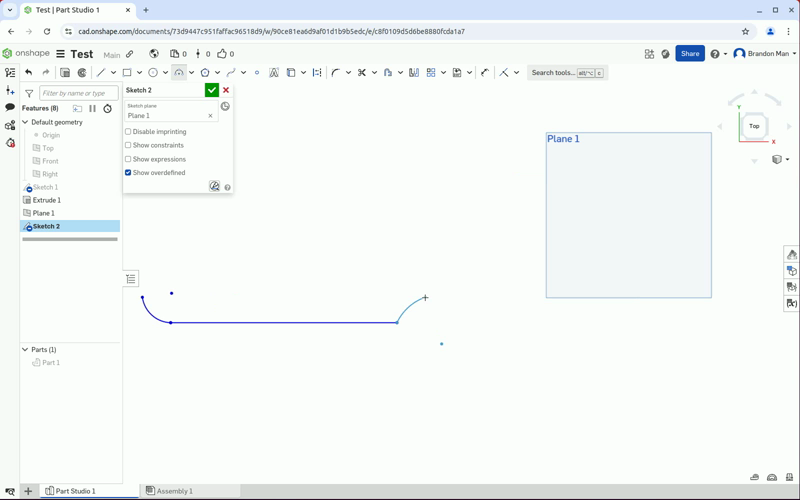
scroll(6)
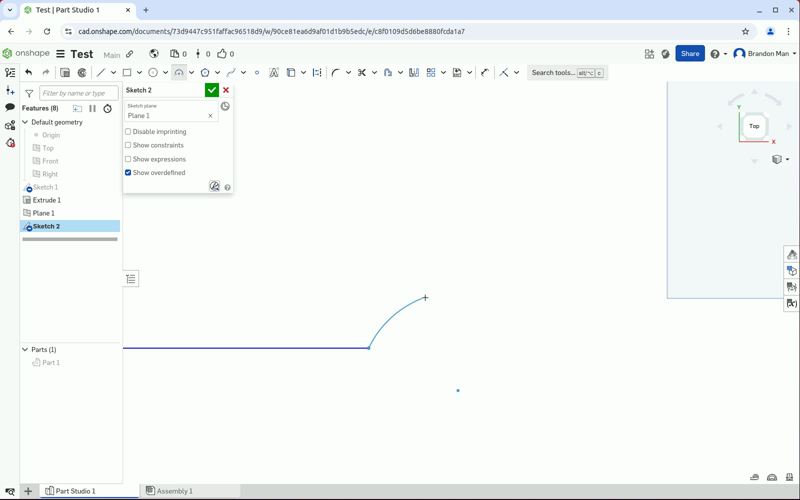
click(425, 297)
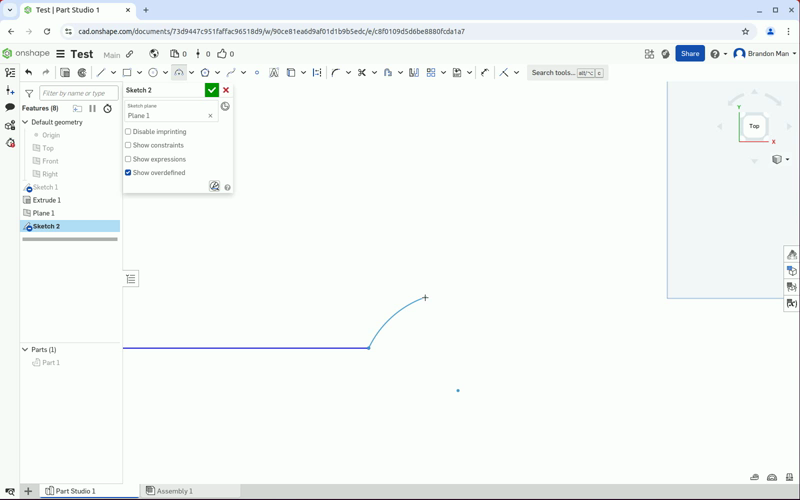
scroll(-6)
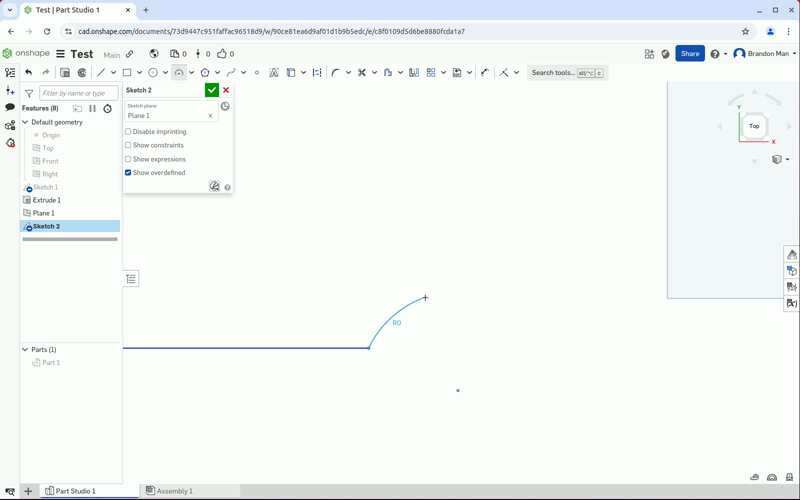
scroll(-6)
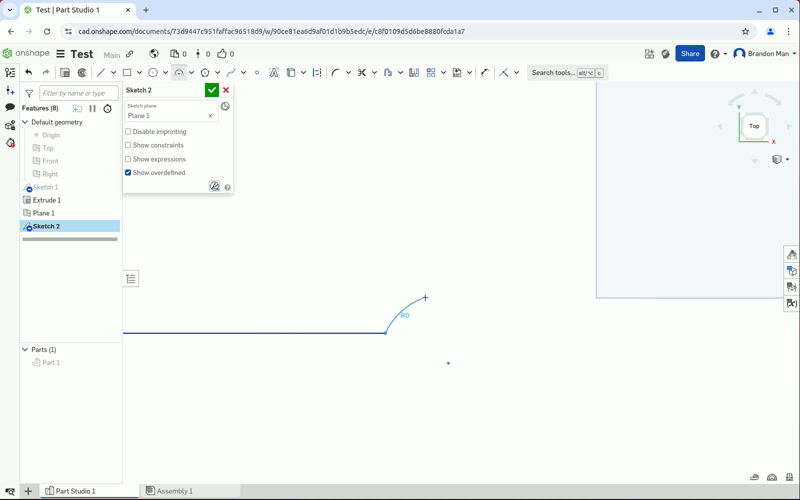
scroll(-6)
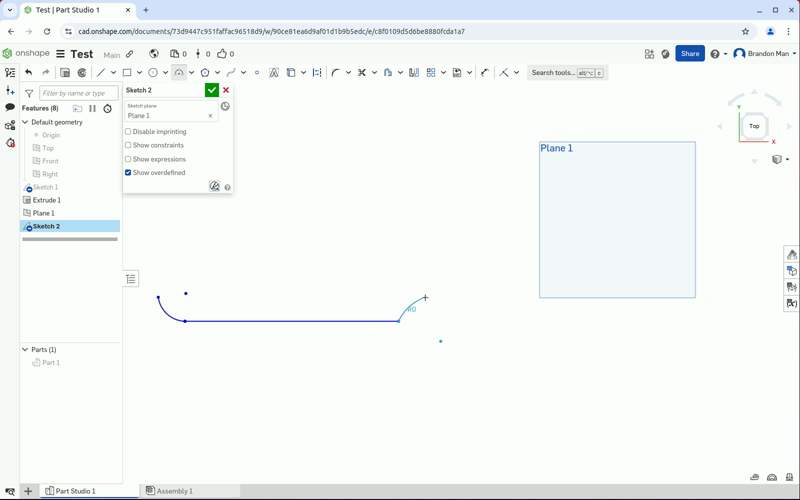
scroll(-6)
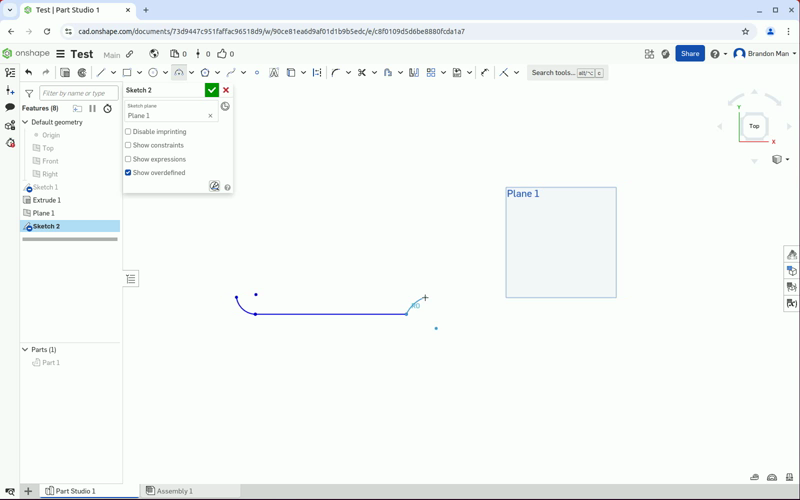
scroll(-6)
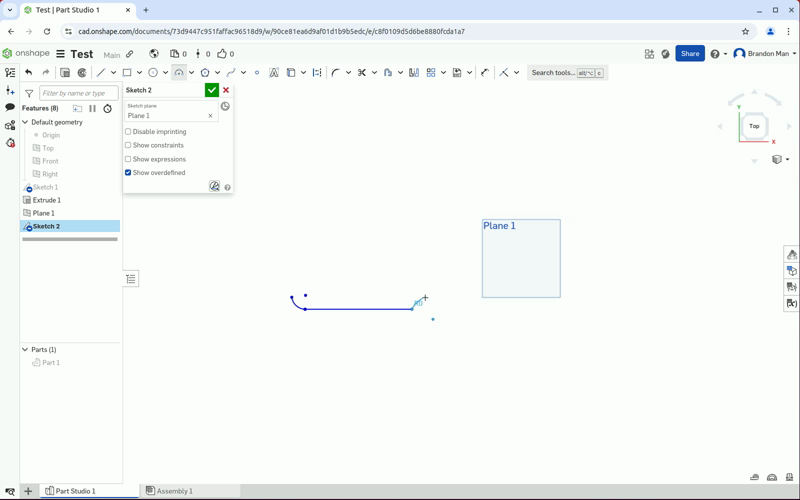
scroll(-6)
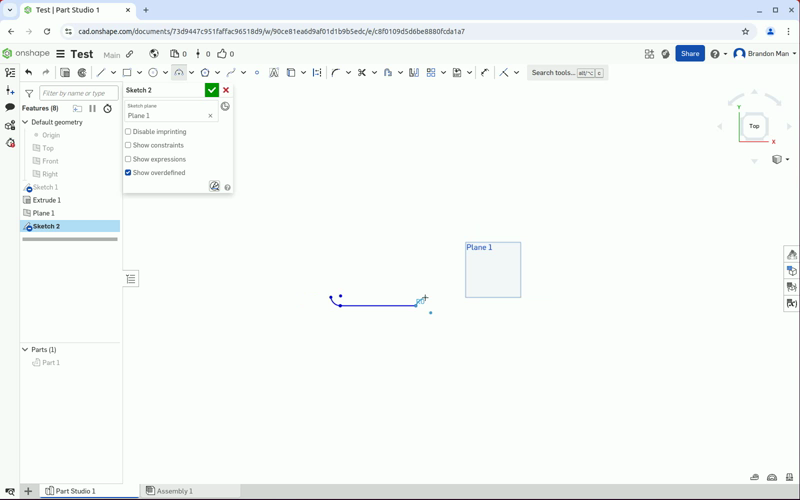
scroll(-6)
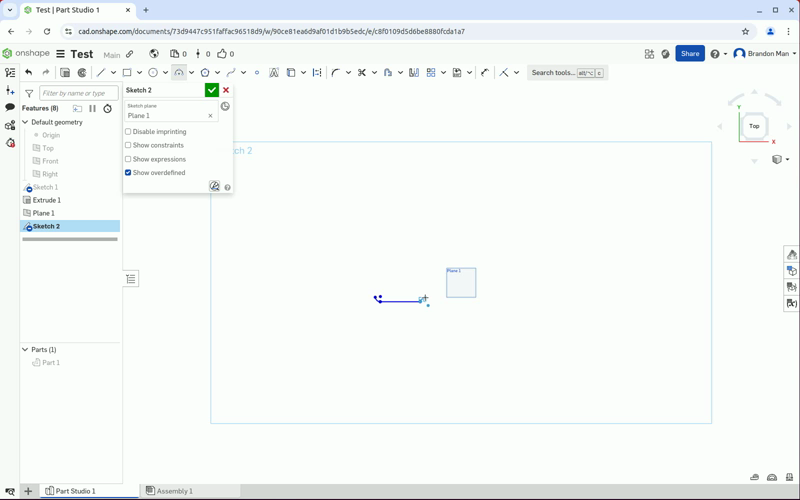
mouse_move(423, 300)
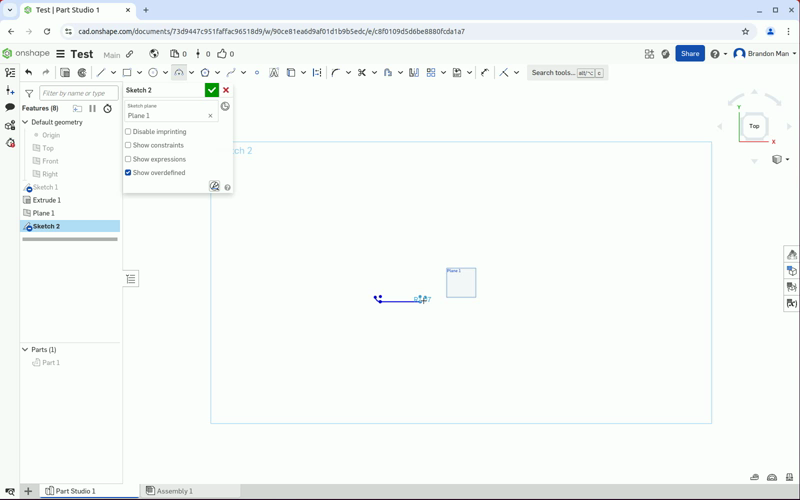
scroll(6)
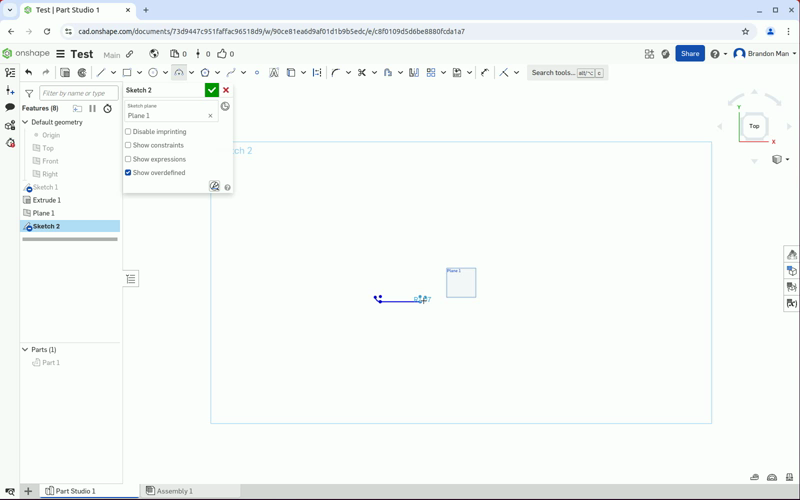
scroll(6)
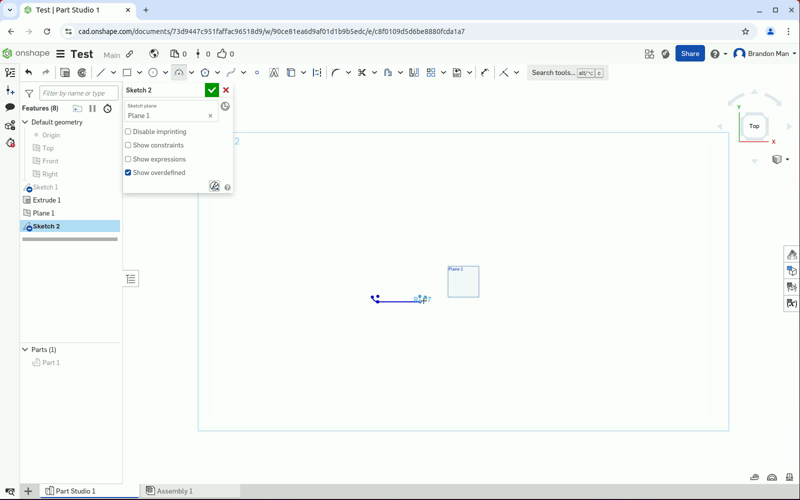
scroll(6)
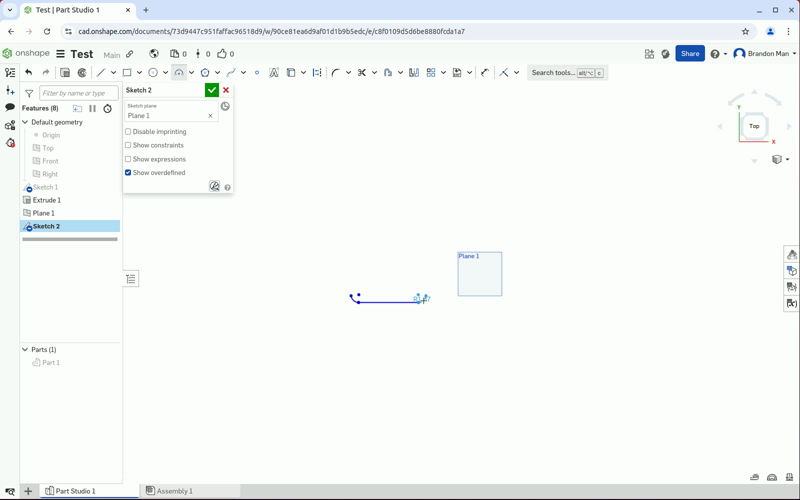
scroll(6)
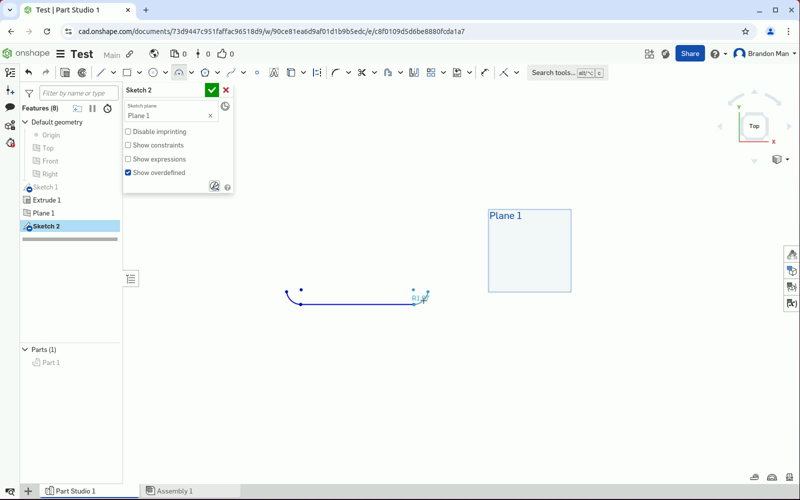
scroll(6)
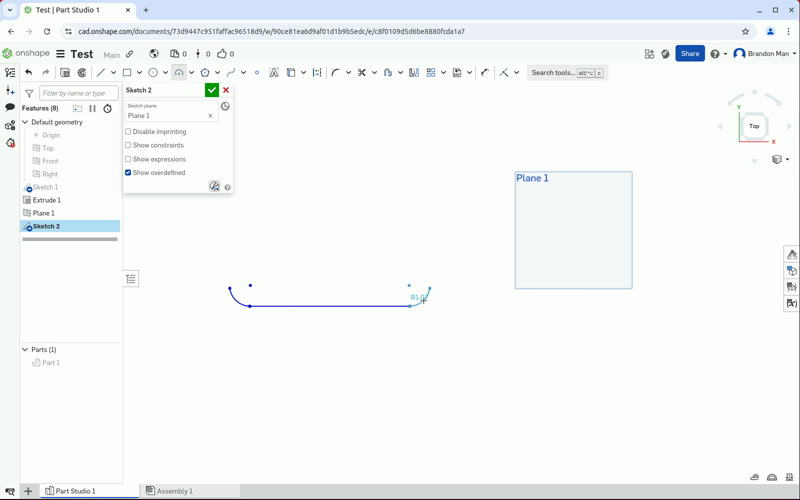
scroll(6)
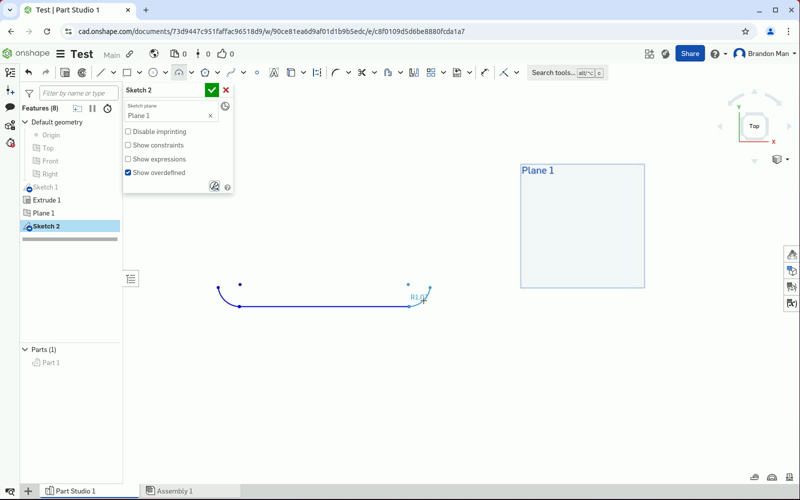
scroll(6)
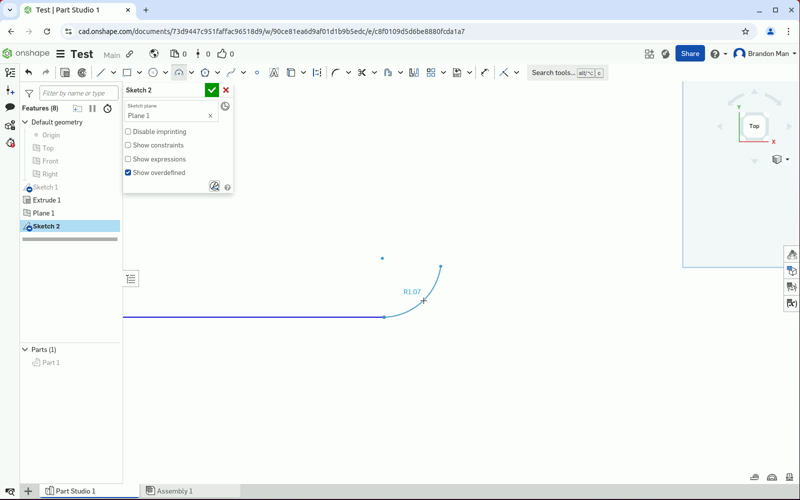
click(423, 300)
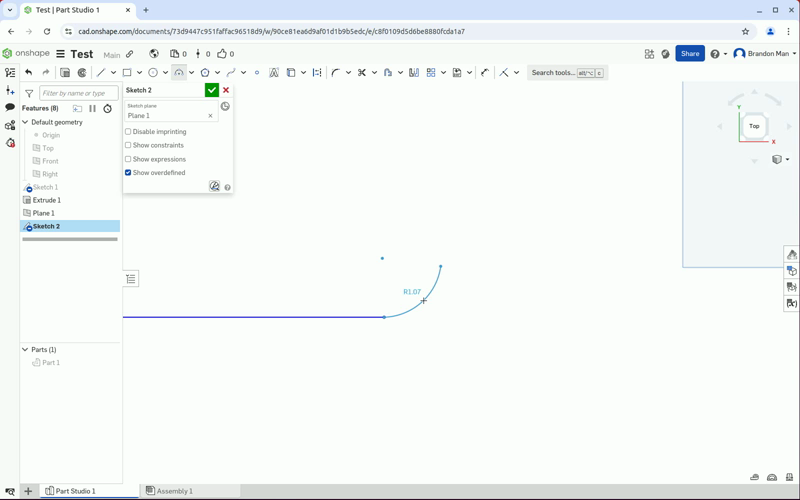
scroll(-6)
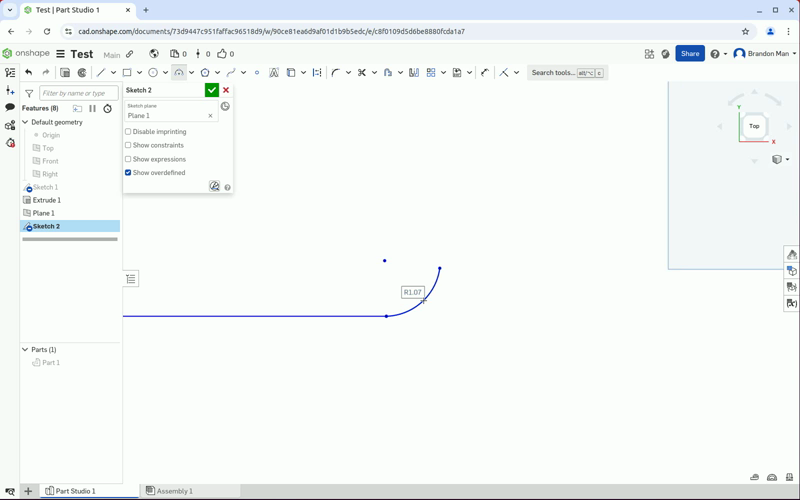
scroll(-6)
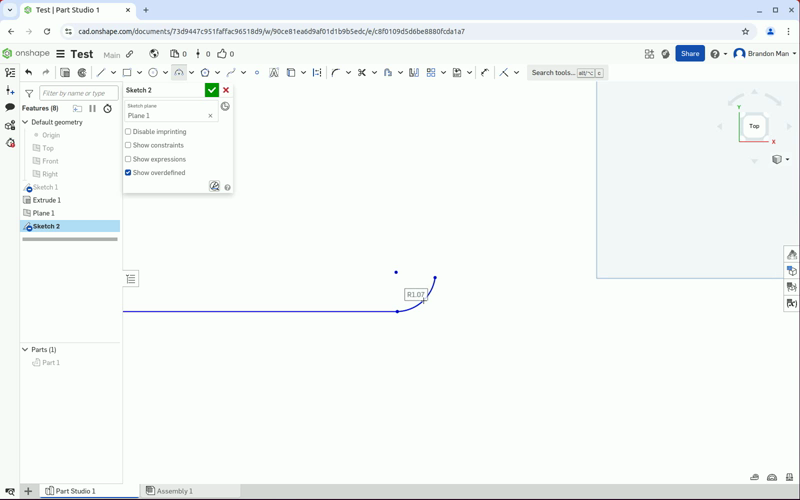
scroll(-6)
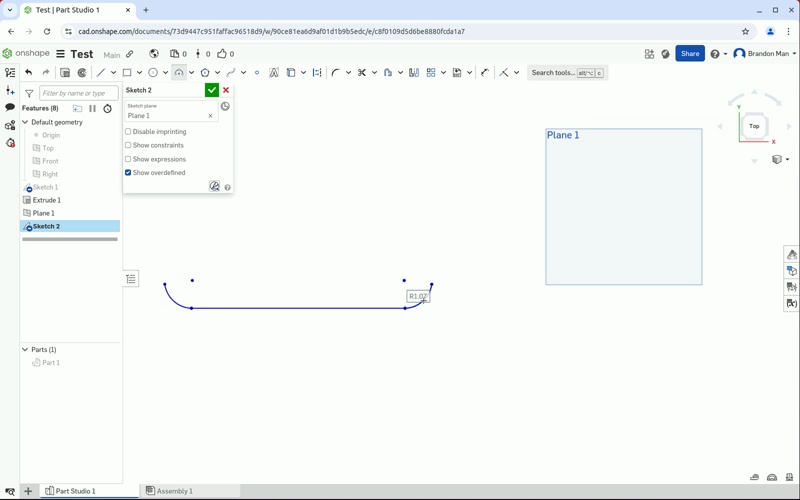
scroll(-6)
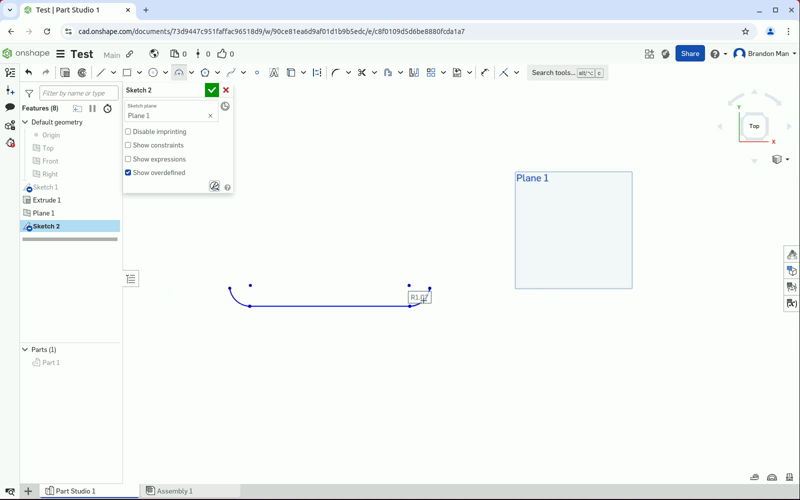
scroll(-6)
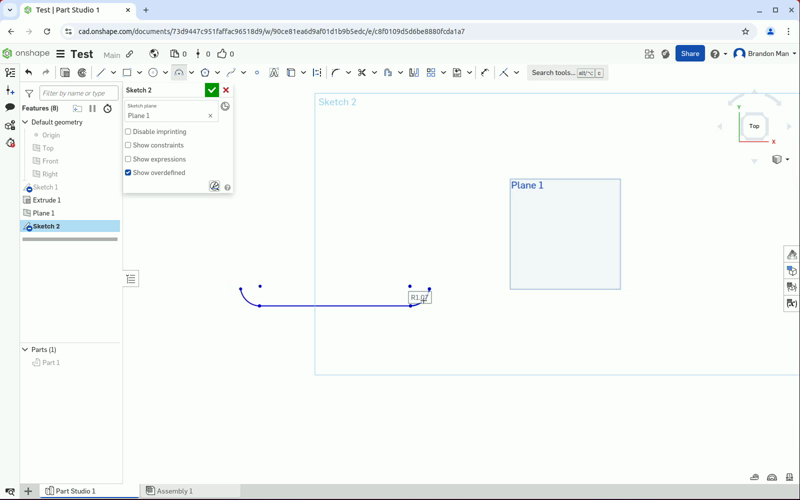
scroll(-6)
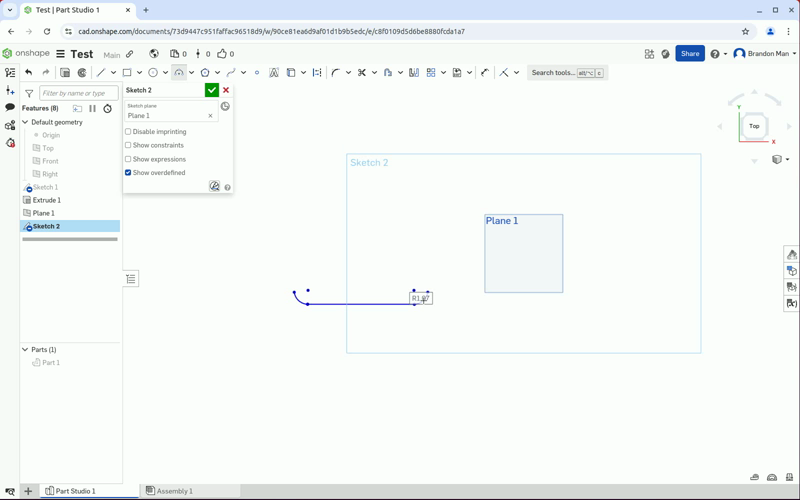
scroll(-6)
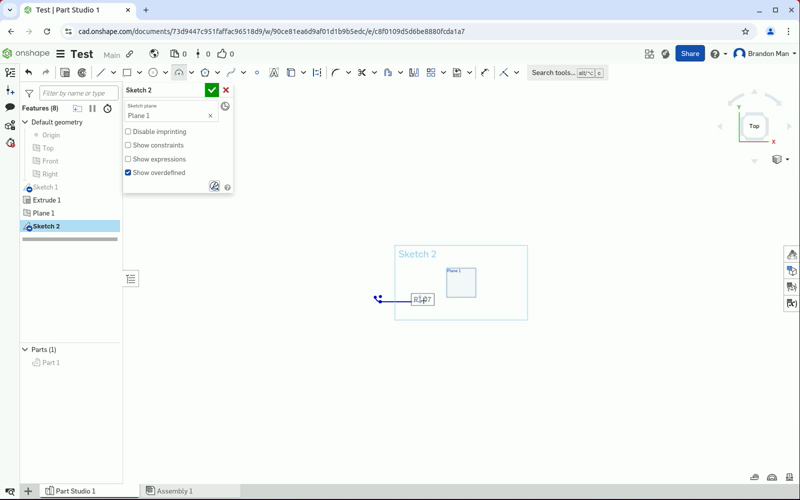
key_up(shift)
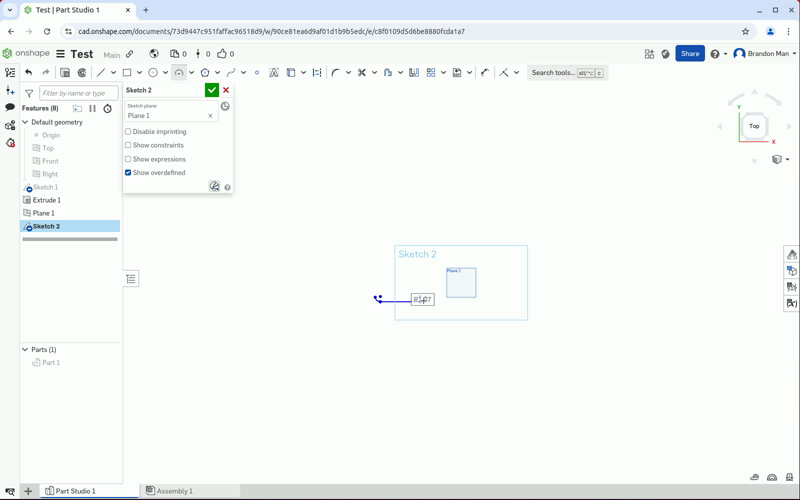
key(esc)
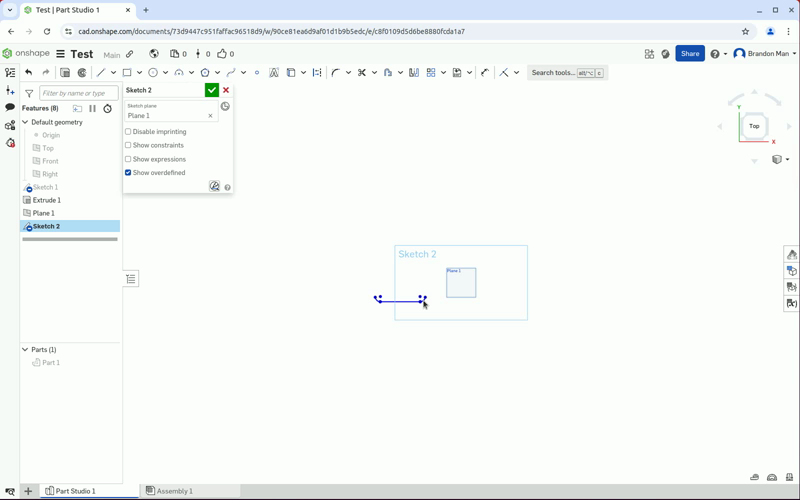
key(l)
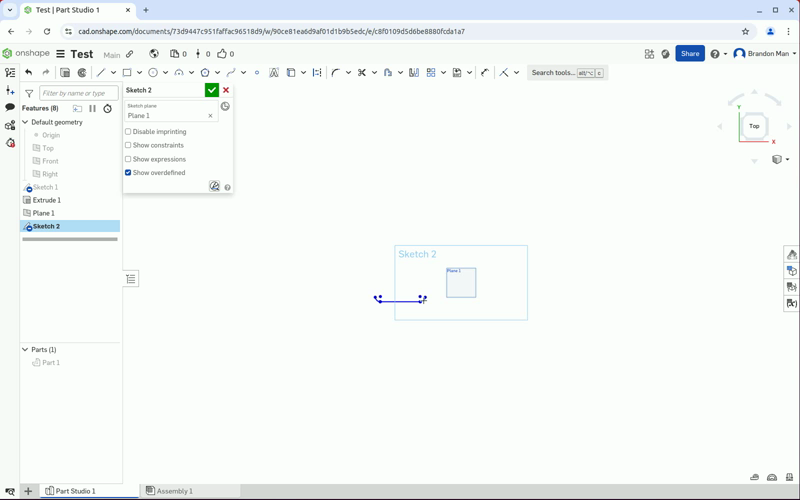
mouse_move(425, 297)
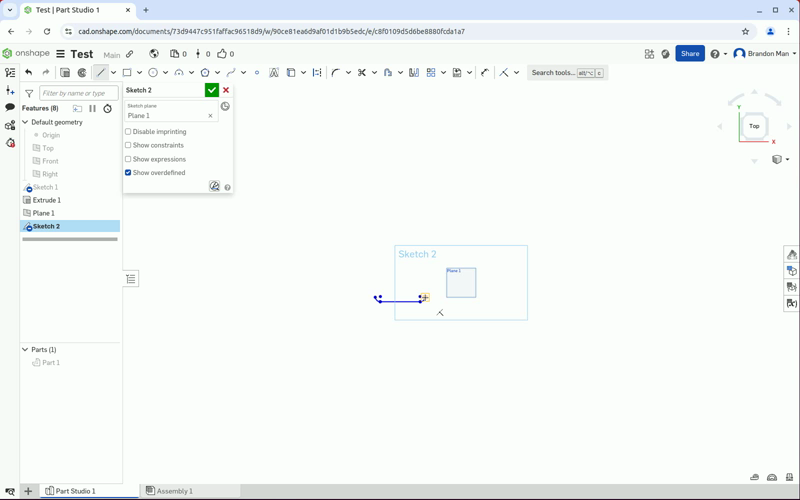
scroll(6)
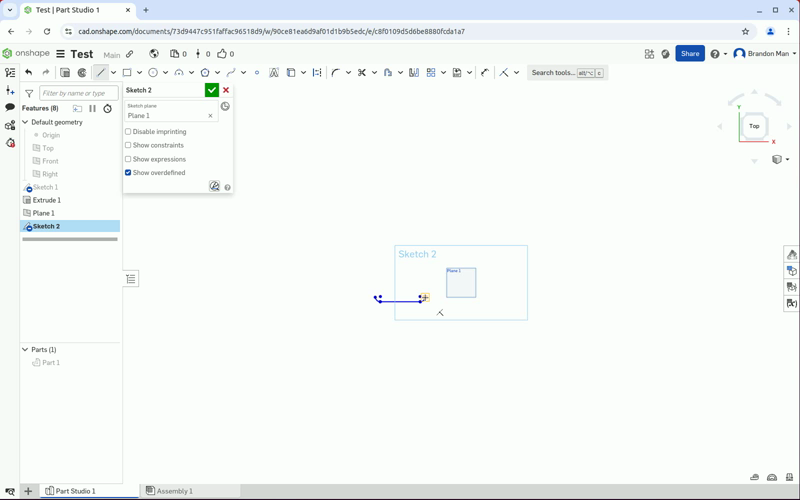
scroll(6)
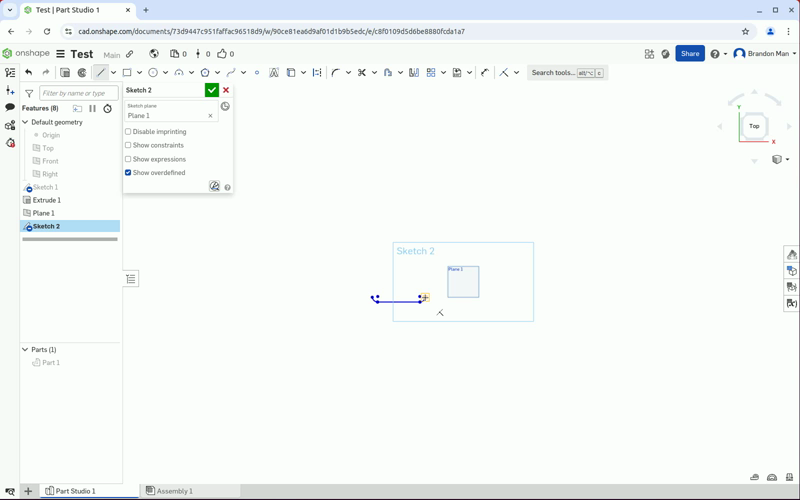
scroll(6)
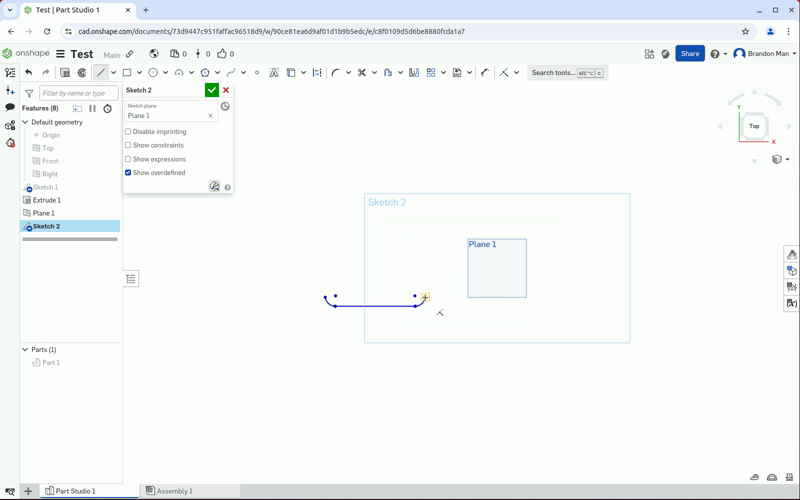
scroll(6)
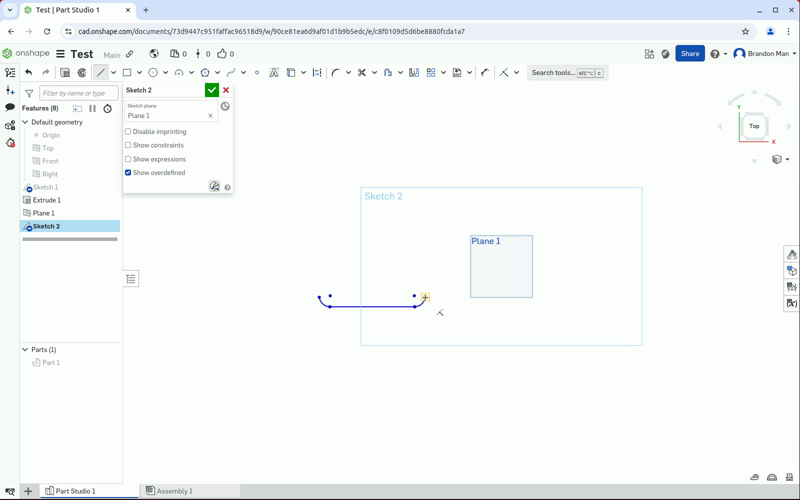
scroll(6)
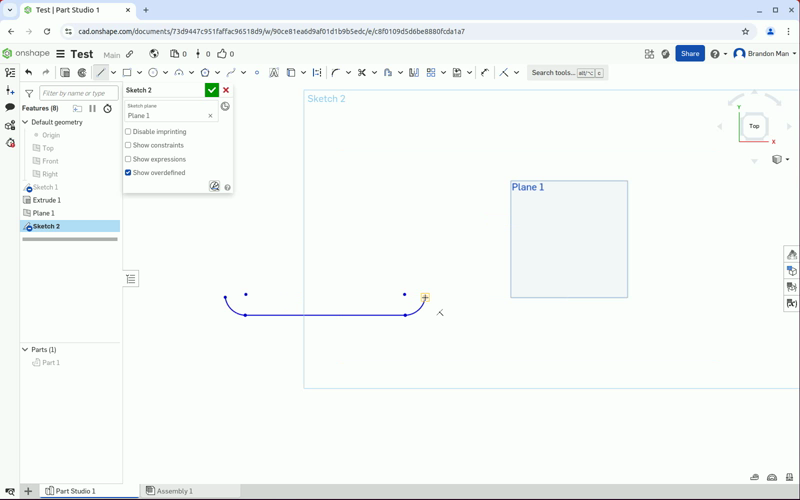
scroll(6)
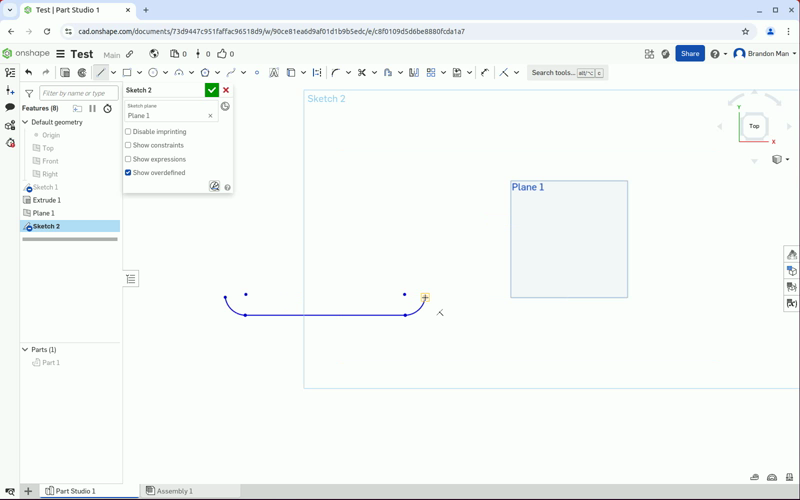
scroll(6)
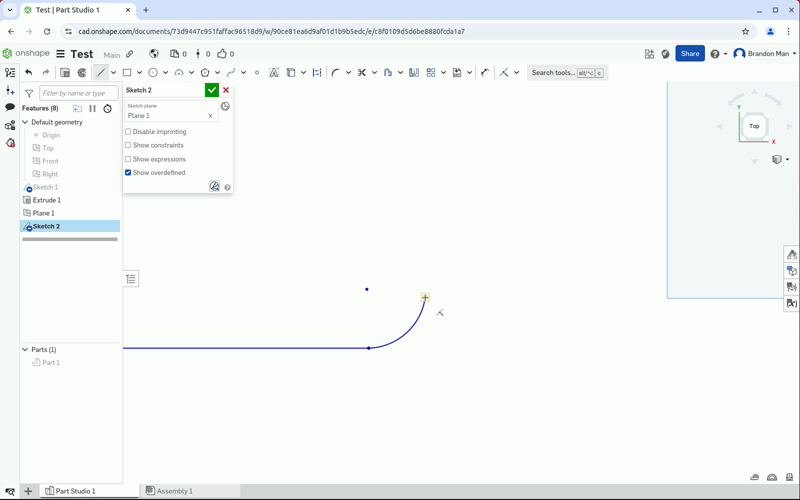
click(425, 297)
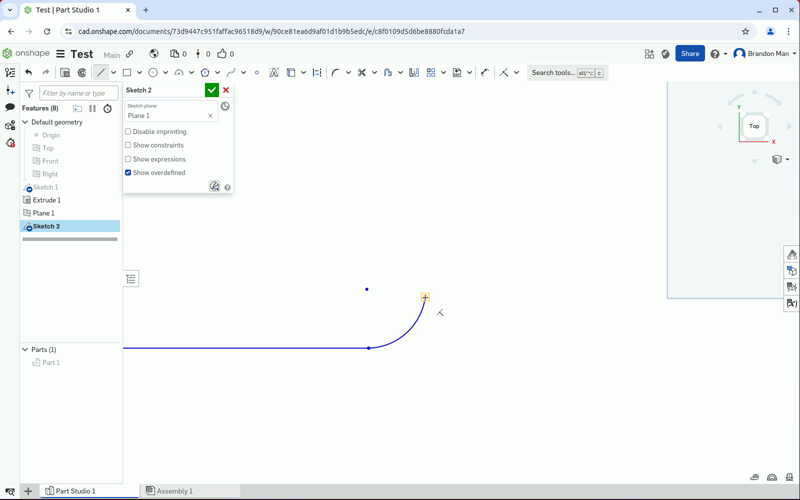
scroll(-6)
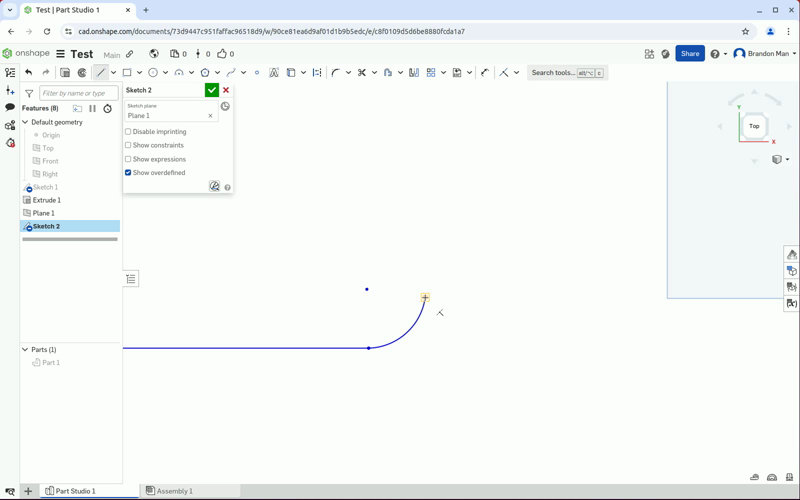
scroll(-6)
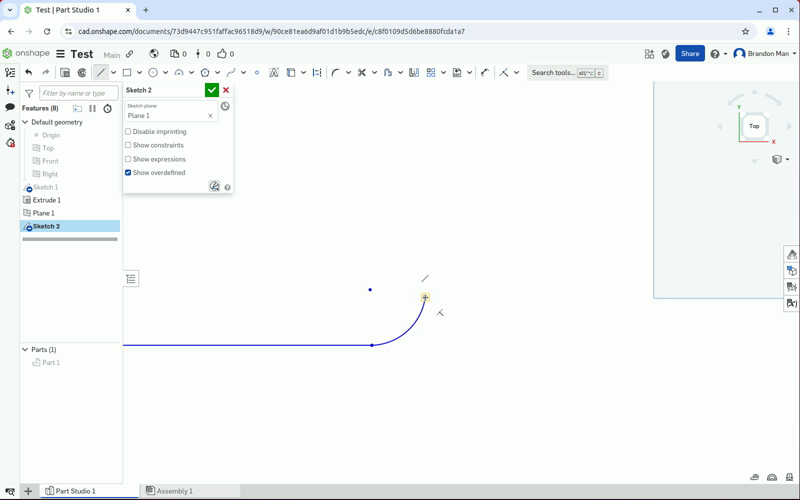
scroll(-6)
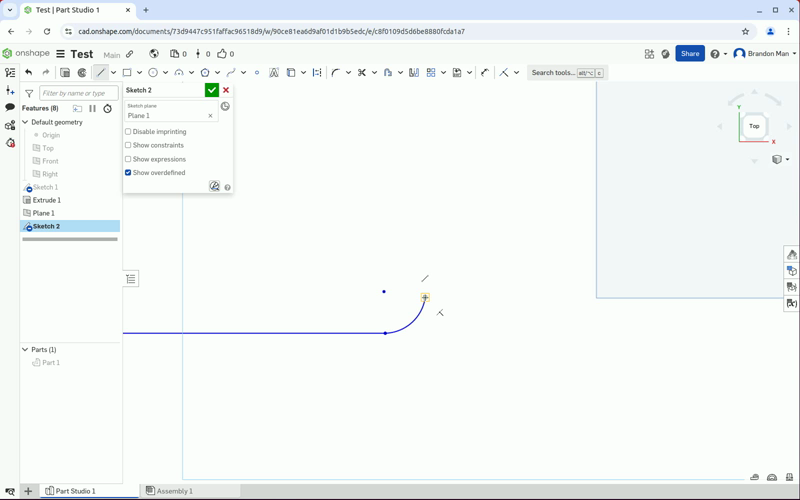
scroll(-6)
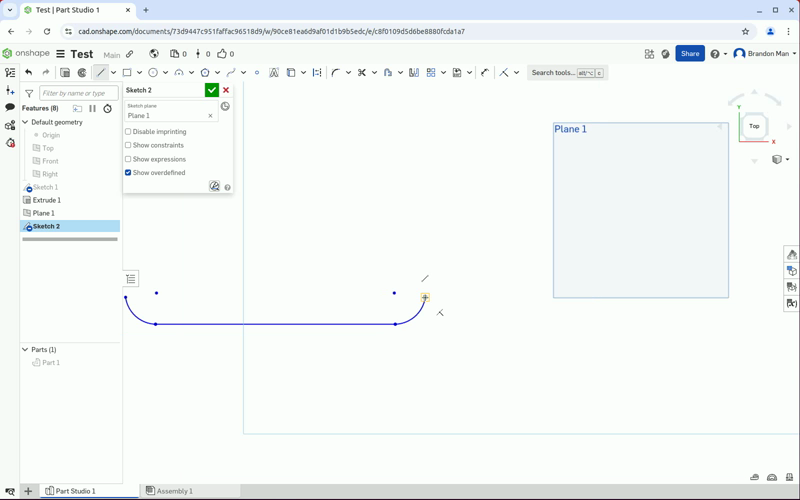
scroll(-6)
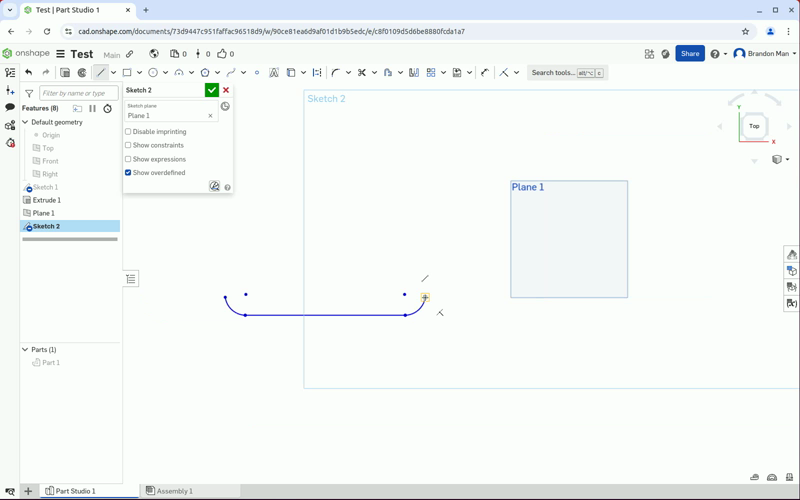
scroll(-6)
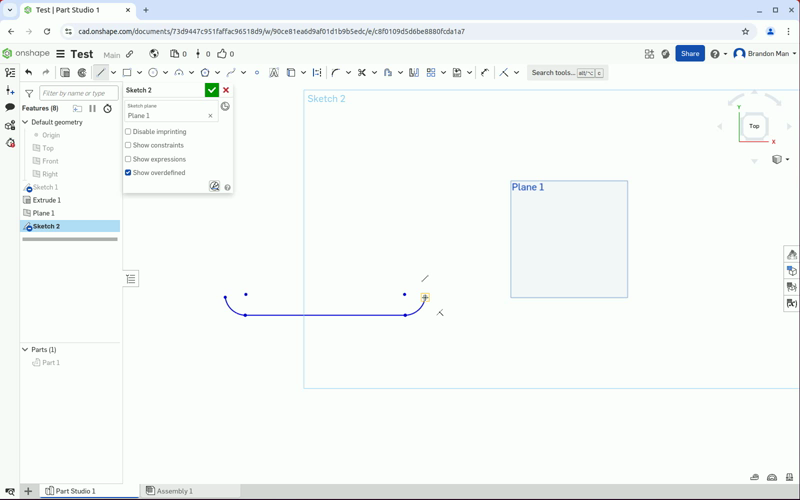
scroll(-6)
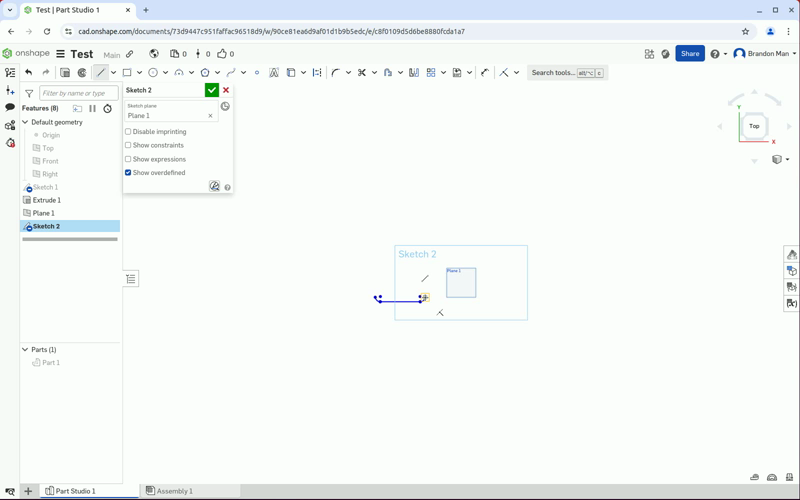
key_down(shift)
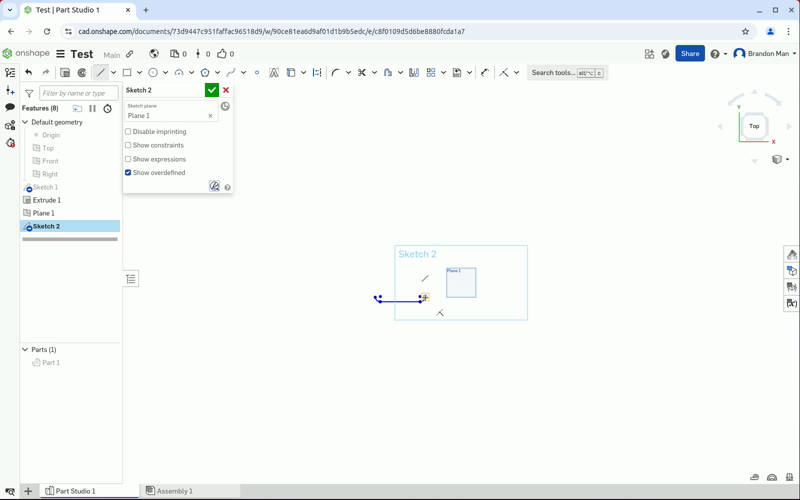
mouse_move(455, 297)
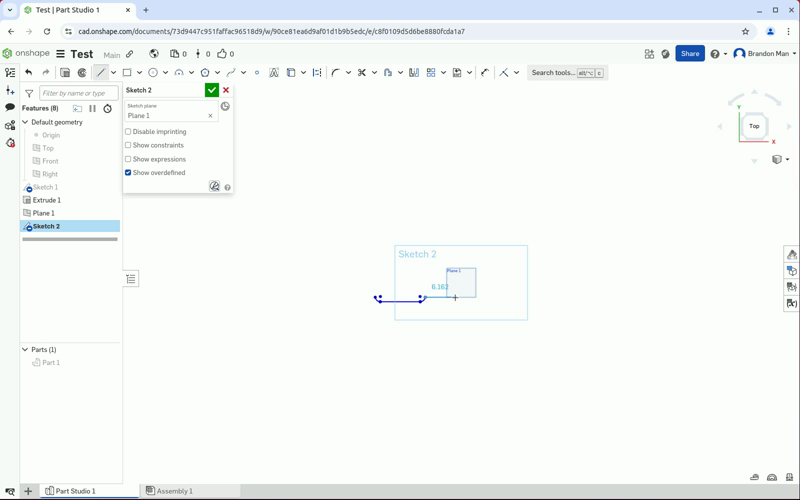
mouse_move(425, 260)
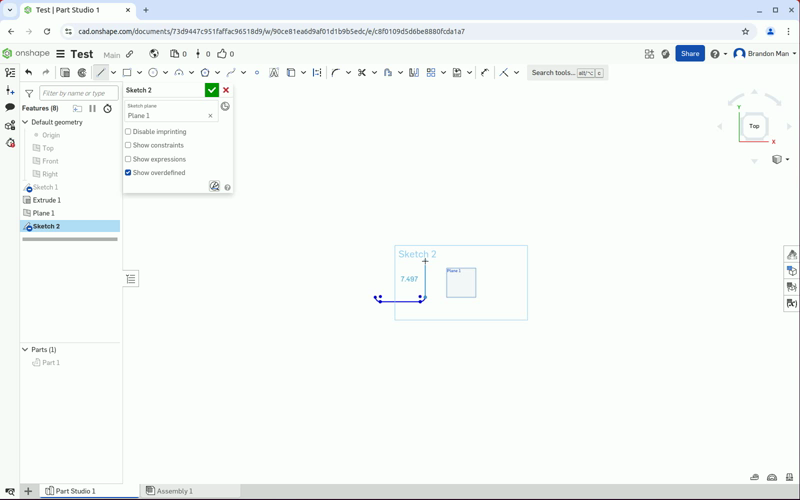
click(425, 260)
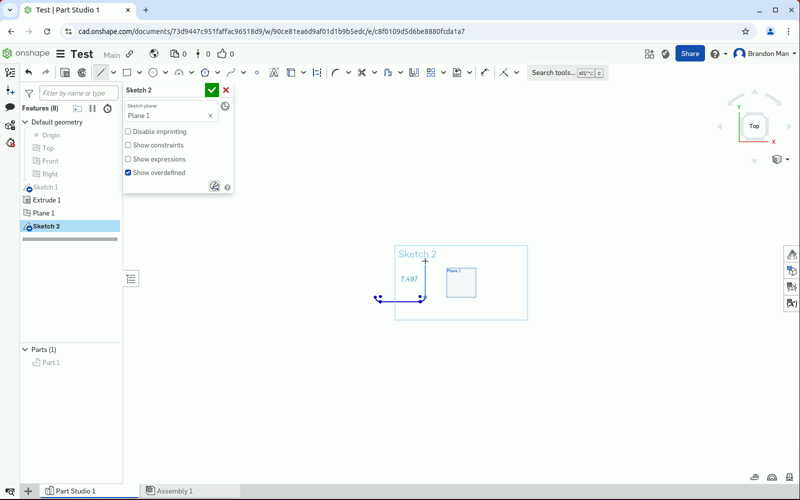
key_up(shift)
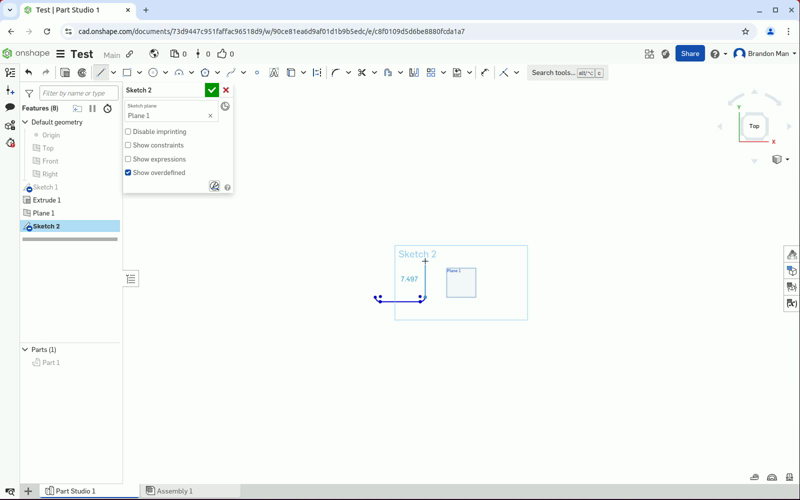
key(esc)
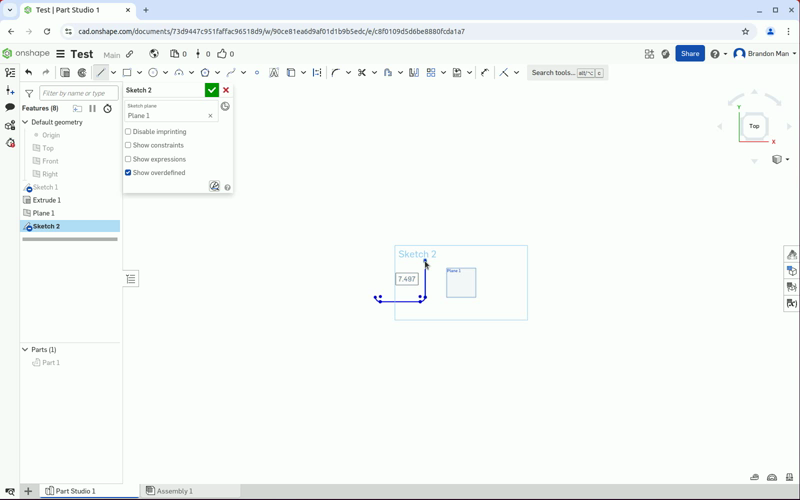
key(a)
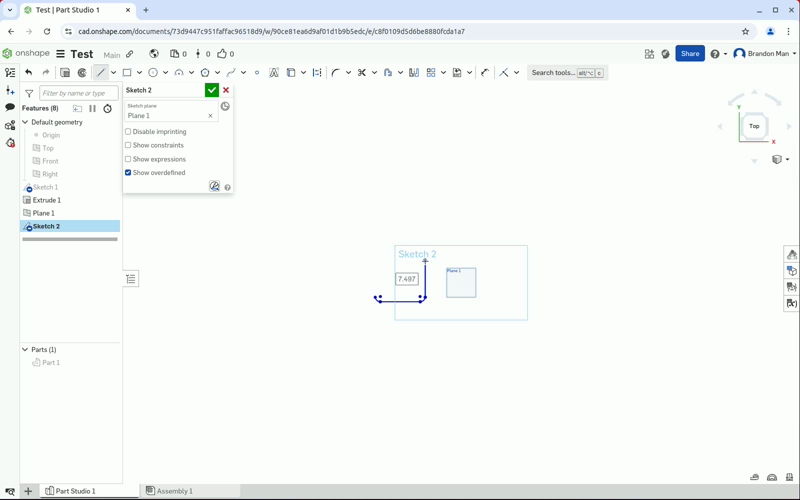
mouse_move(425, 260)
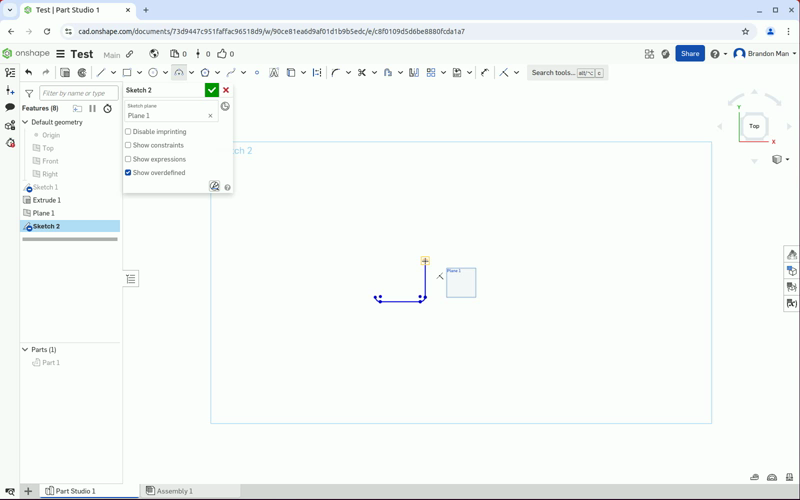
click(425, 260)
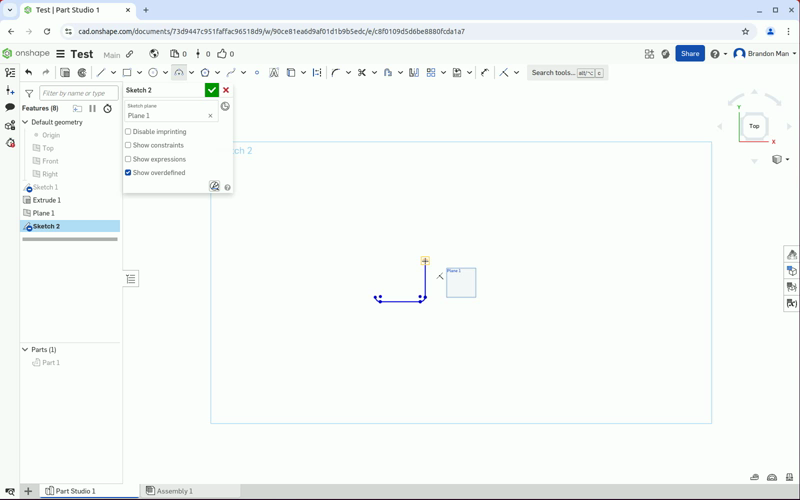
key_down(shift)
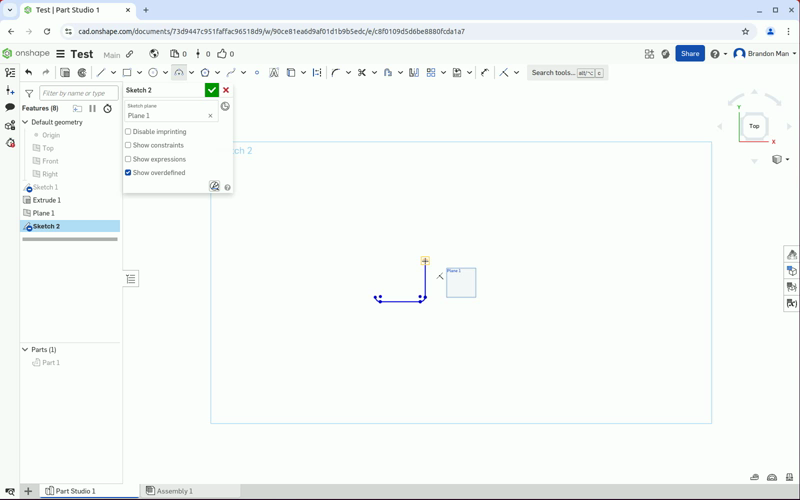
mouse_move(420, 256)
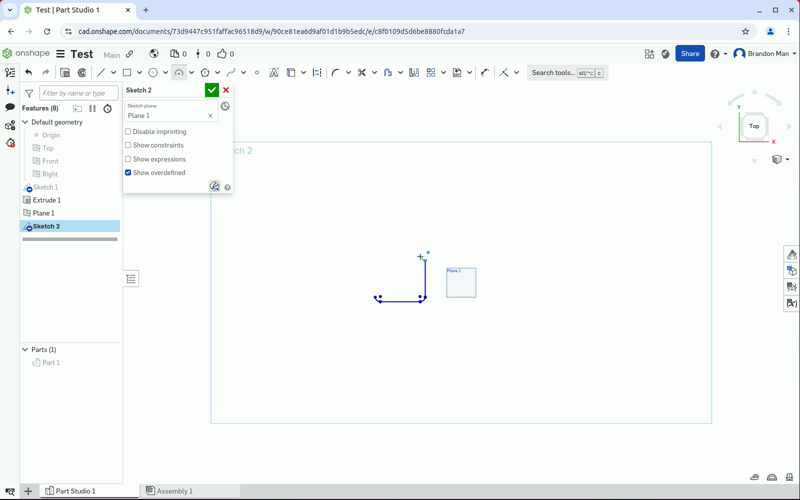
scroll(6)
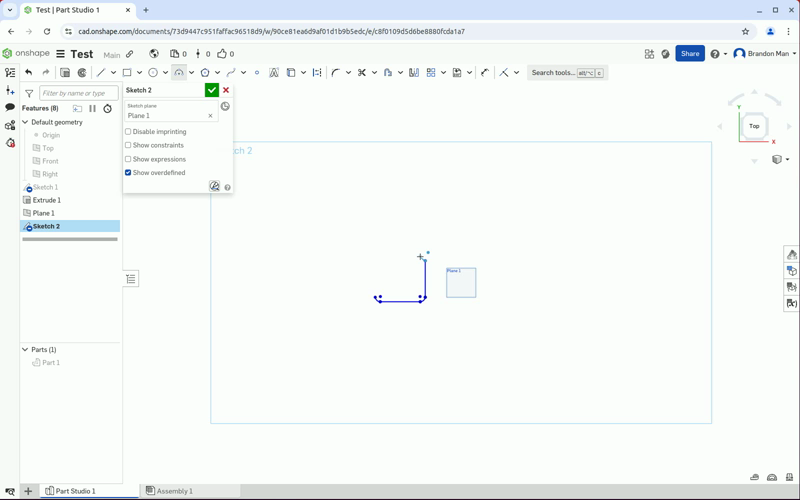
scroll(6)
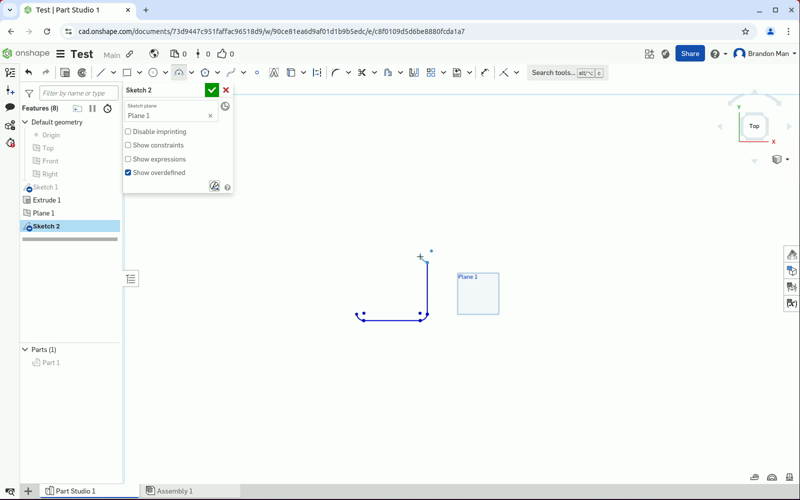
scroll(6)
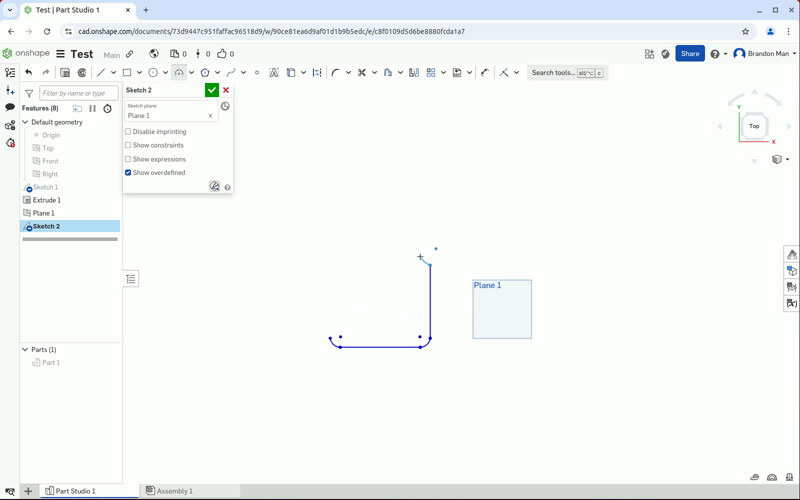
scroll(6)
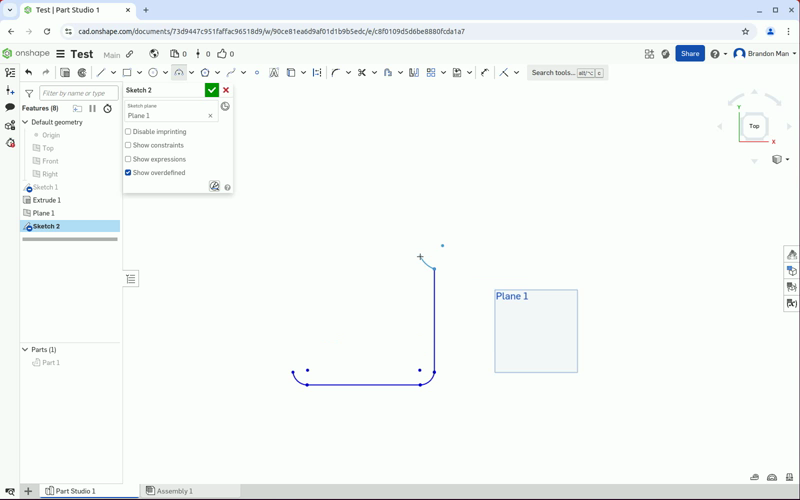
scroll(6)
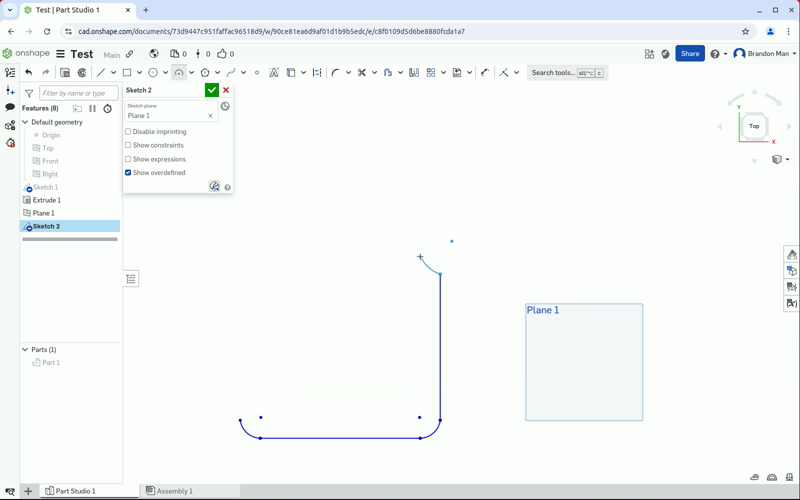
scroll(6)
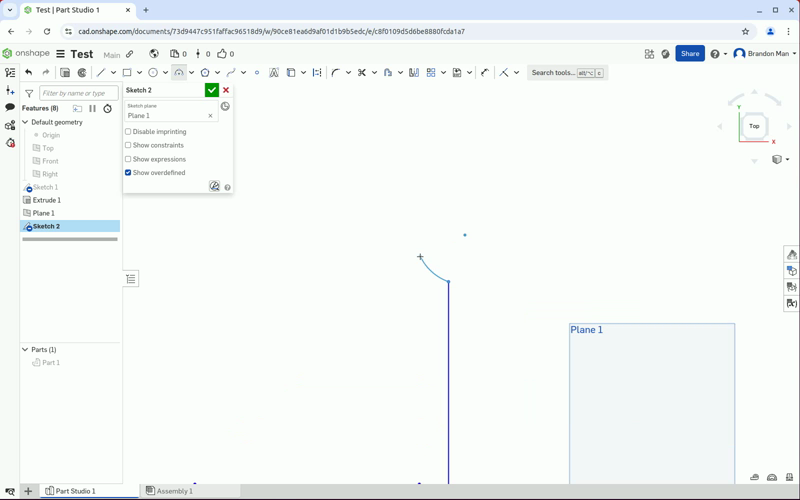
scroll(6)
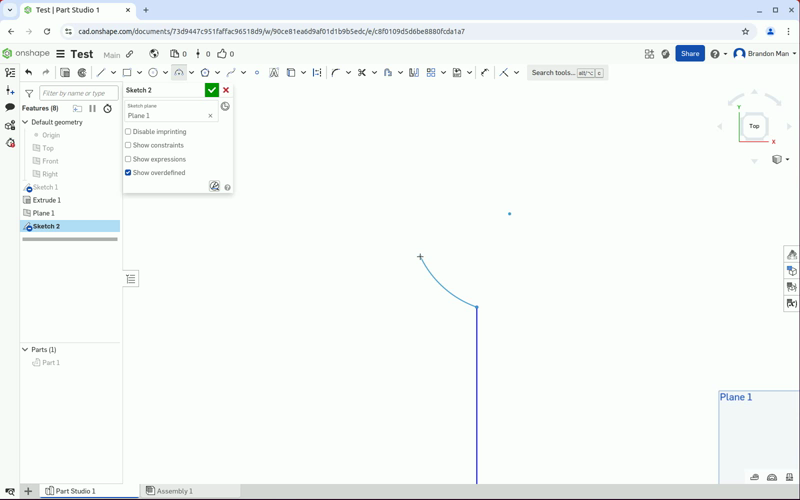
click(420, 256)
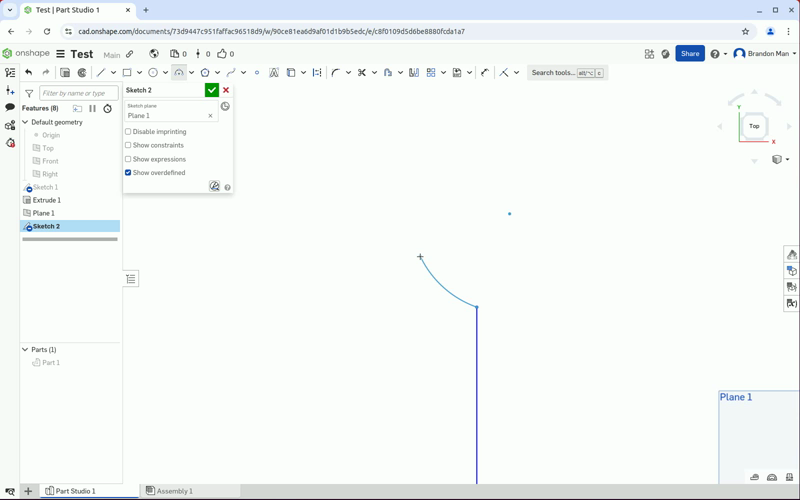
scroll(-6)
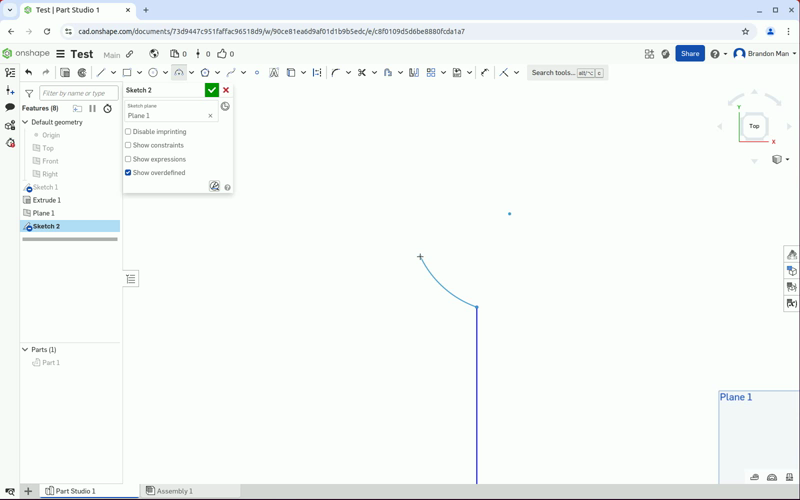
scroll(-6)
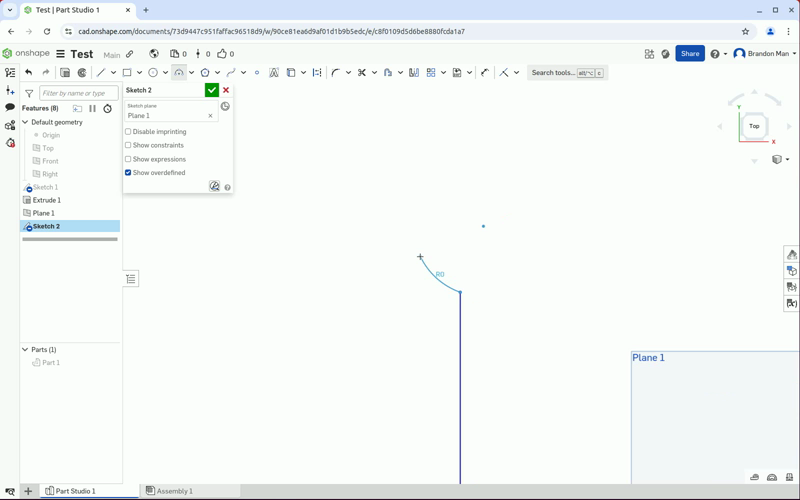
scroll(-6)
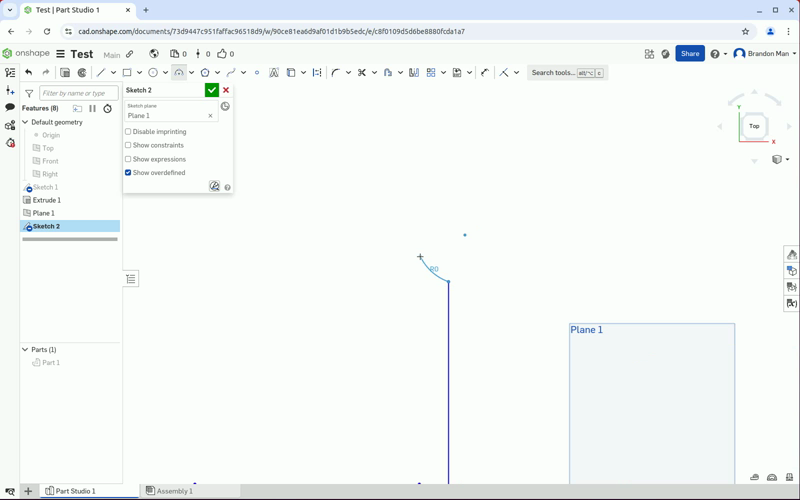
scroll(-6)
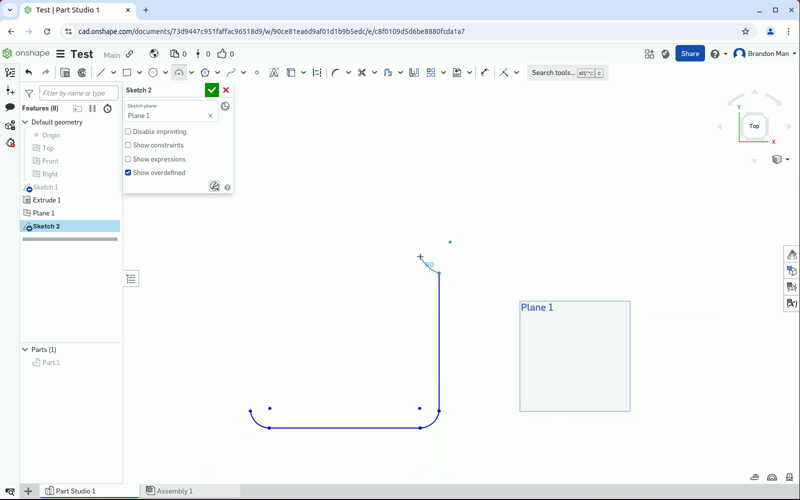
scroll(-6)
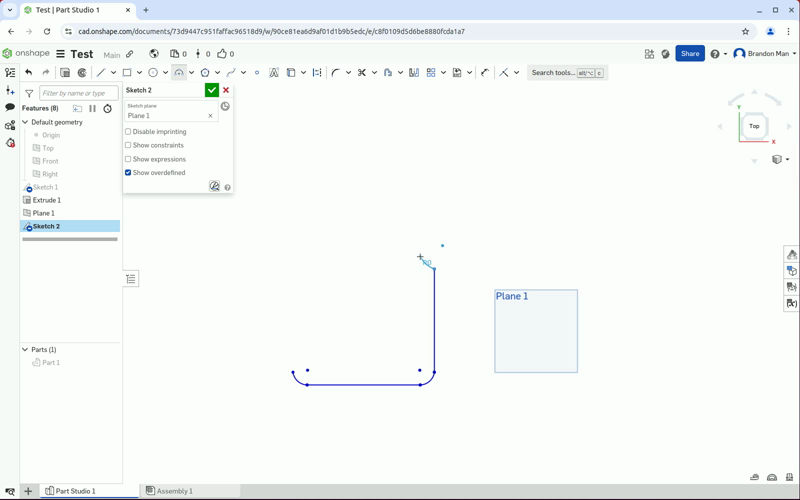
scroll(-6)
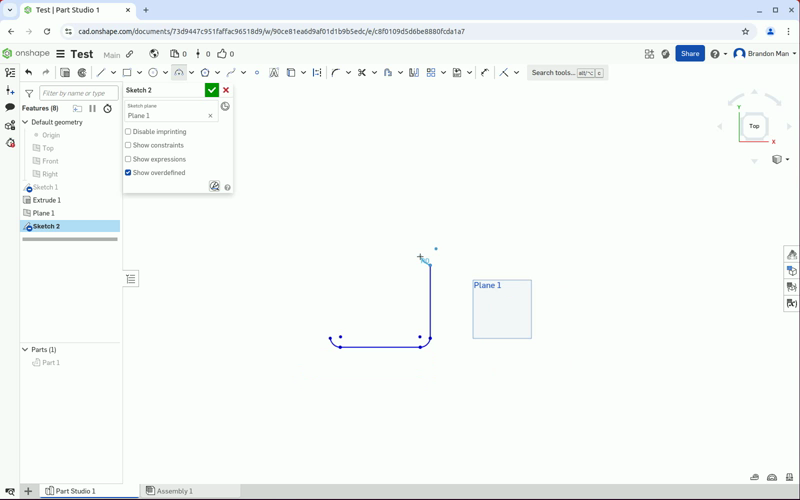
scroll(-6)
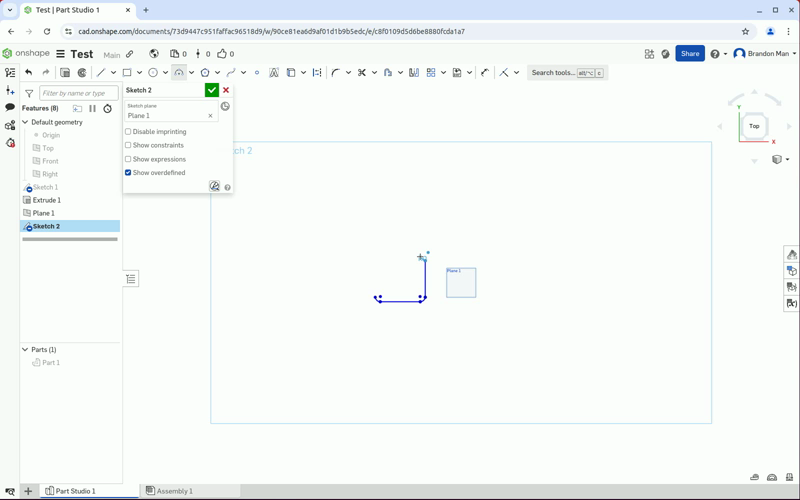
mouse_move(423, 257)
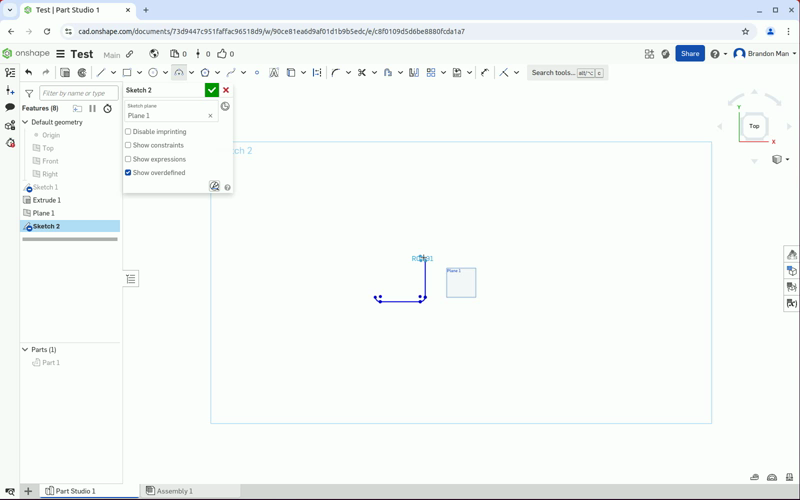
scroll(6)
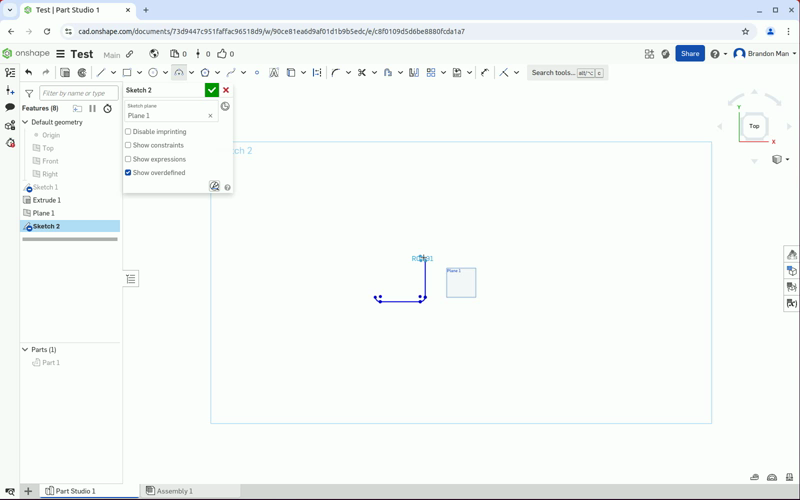
scroll(6)
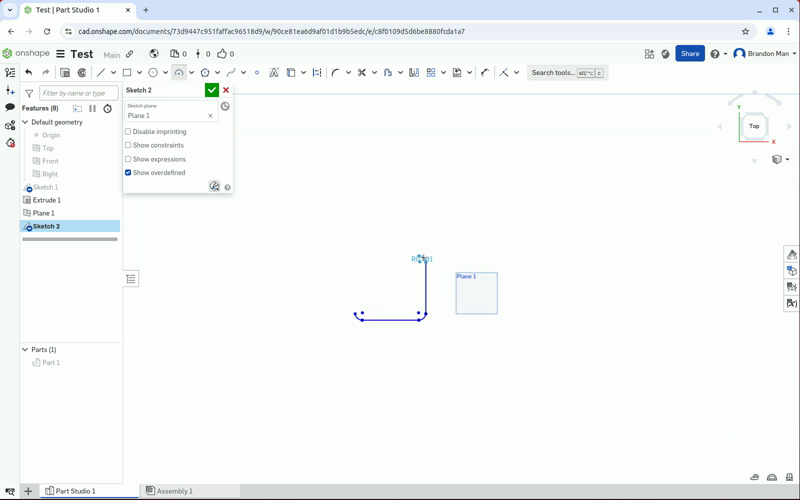
scroll(6)
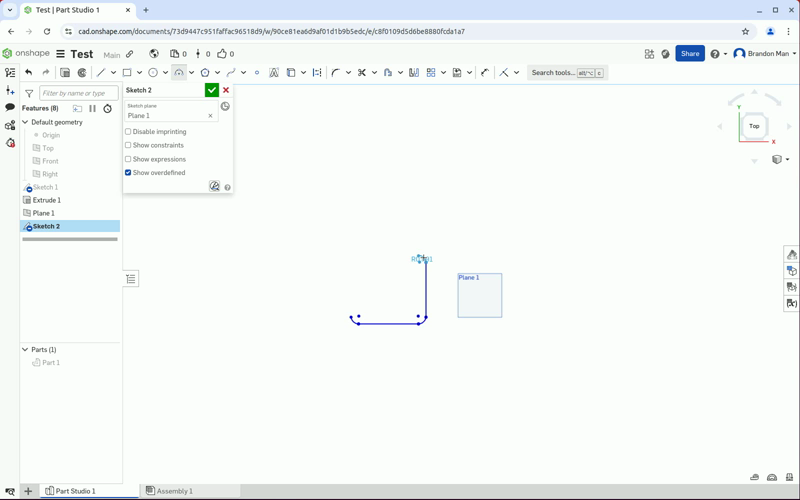
scroll(6)
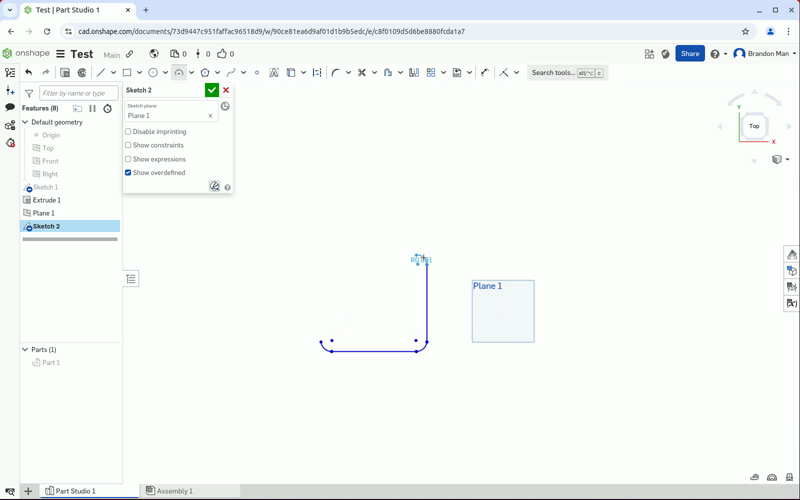
scroll(6)
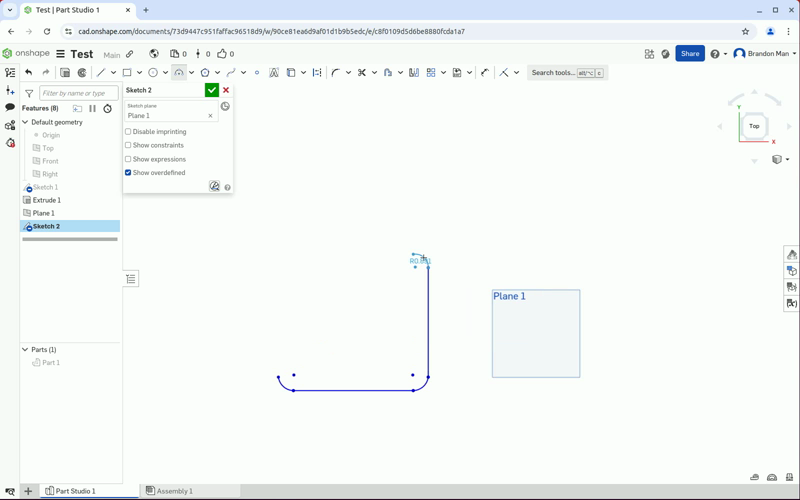
scroll(6)
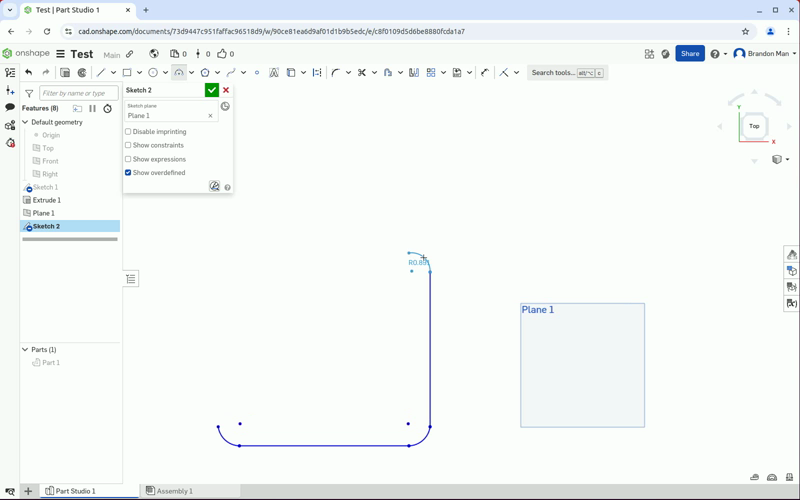
scroll(6)
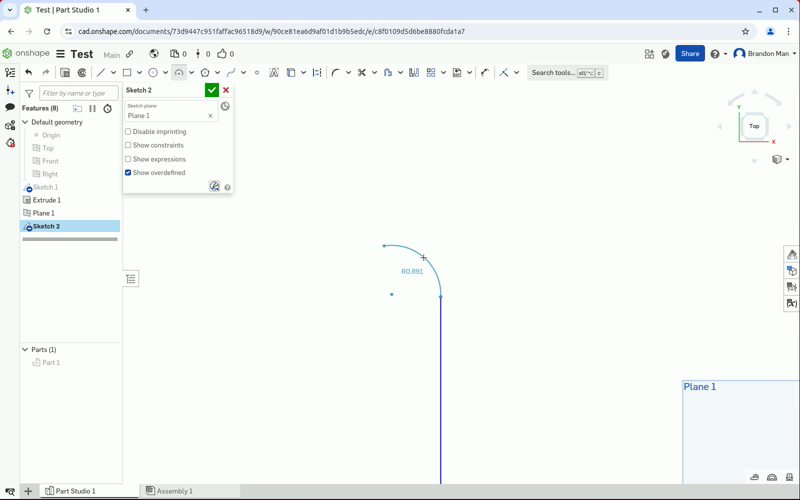
click(423, 257)
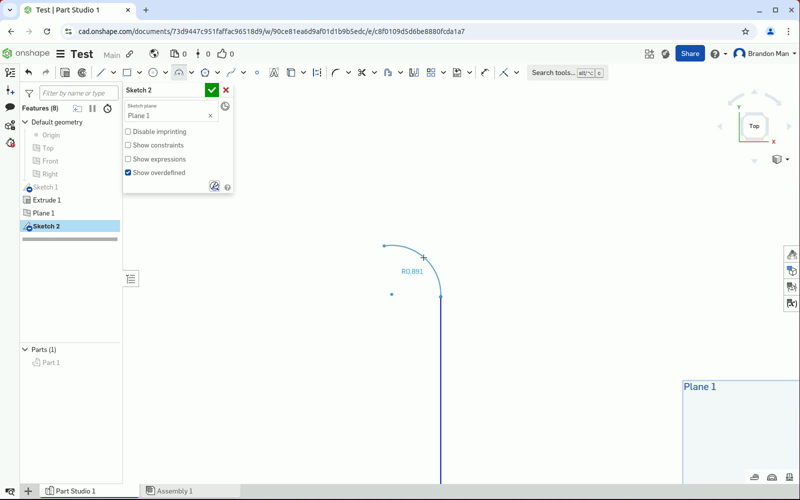
scroll(-6)
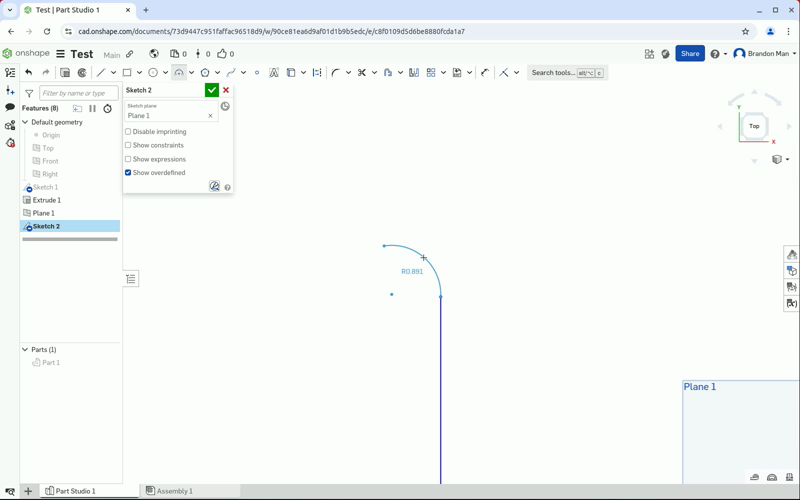
scroll(-6)
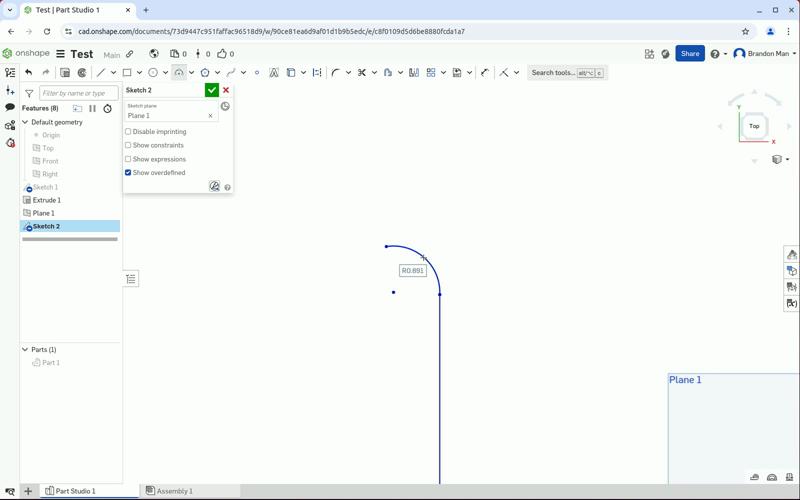
scroll(-6)
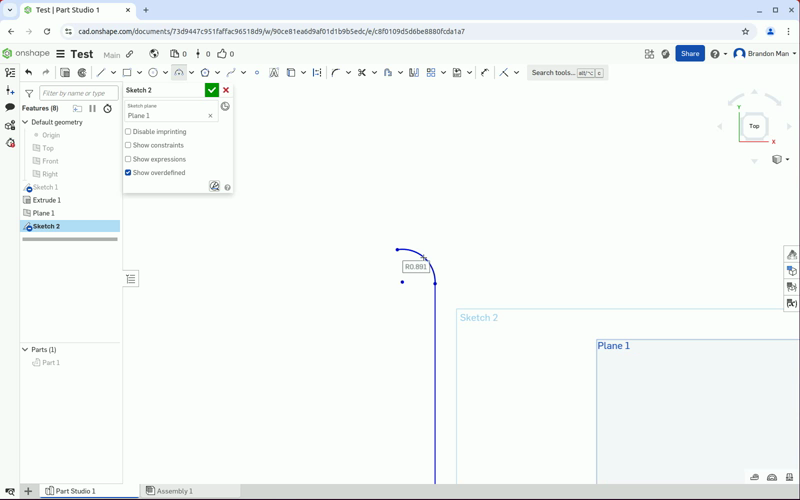
scroll(-6)
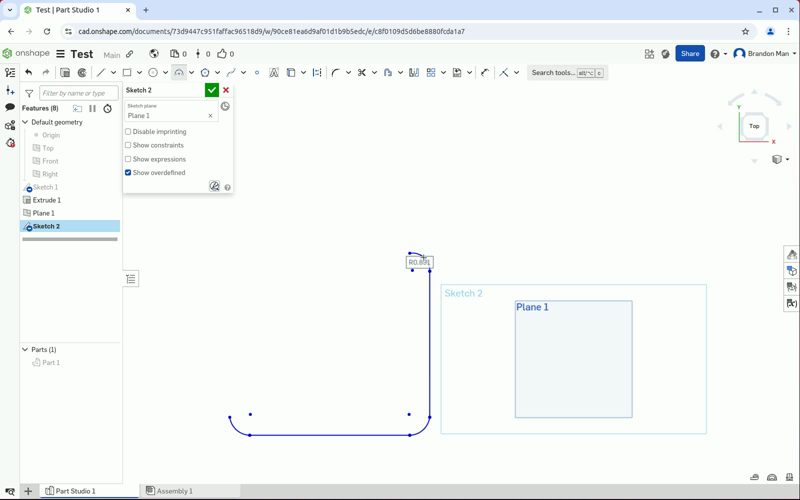
scroll(-6)
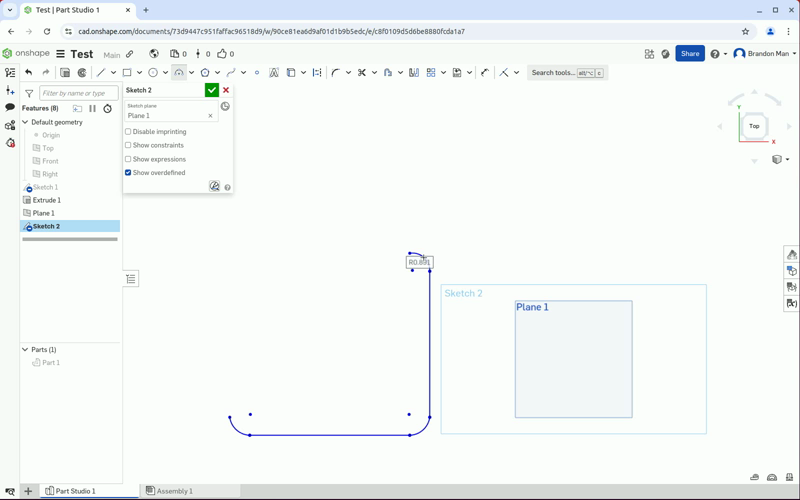
scroll(-6)
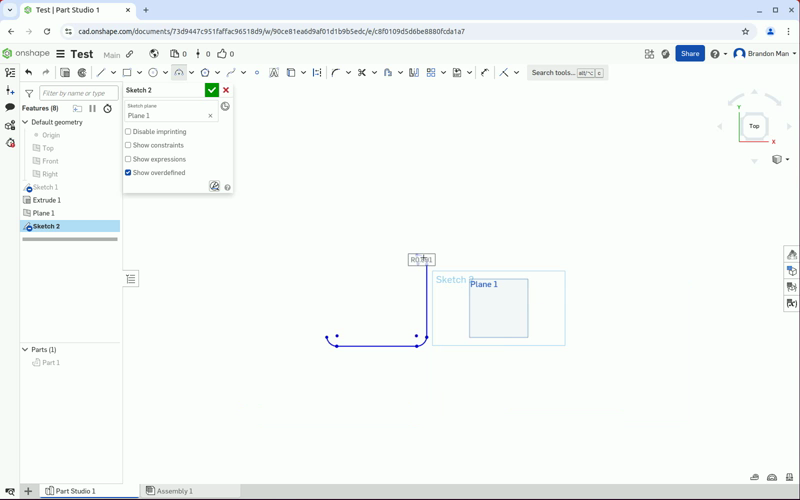
scroll(-6)
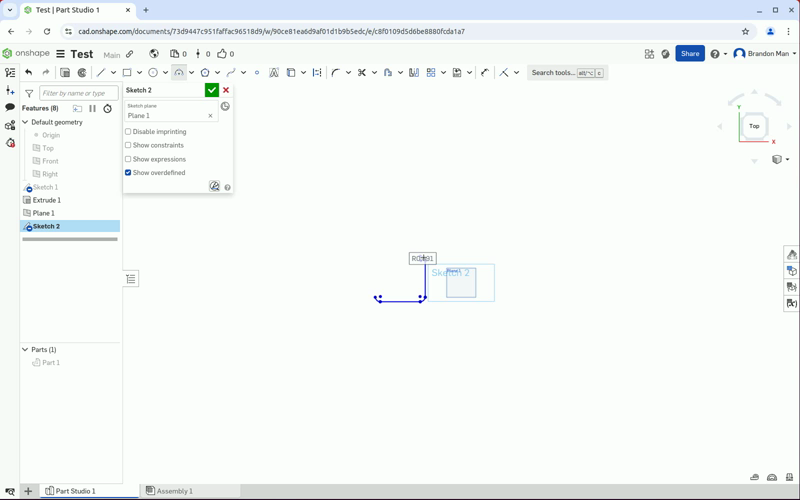
key_up(shift)
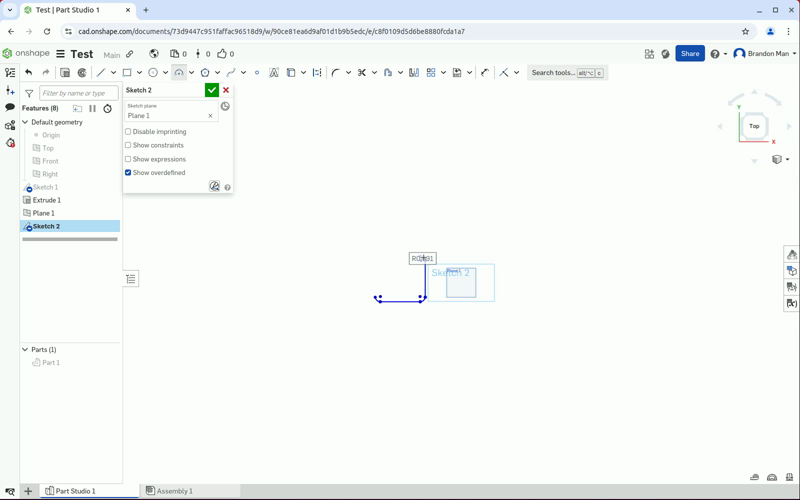
key(esc)
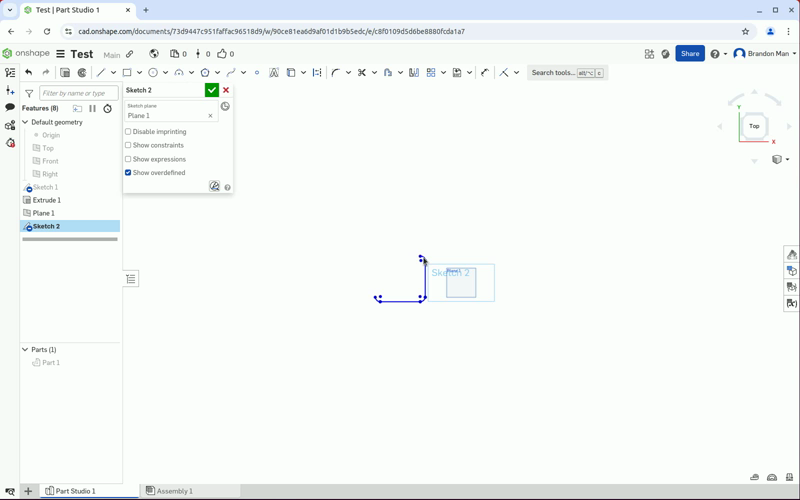
key(l)
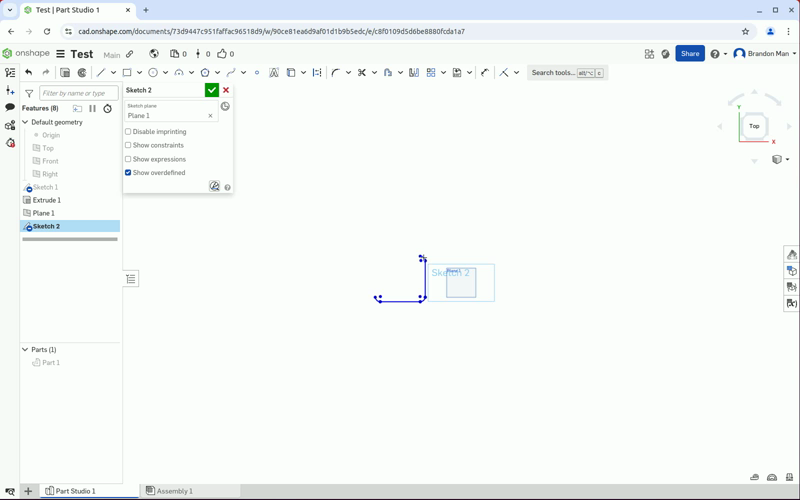
mouse_move(420, 256)
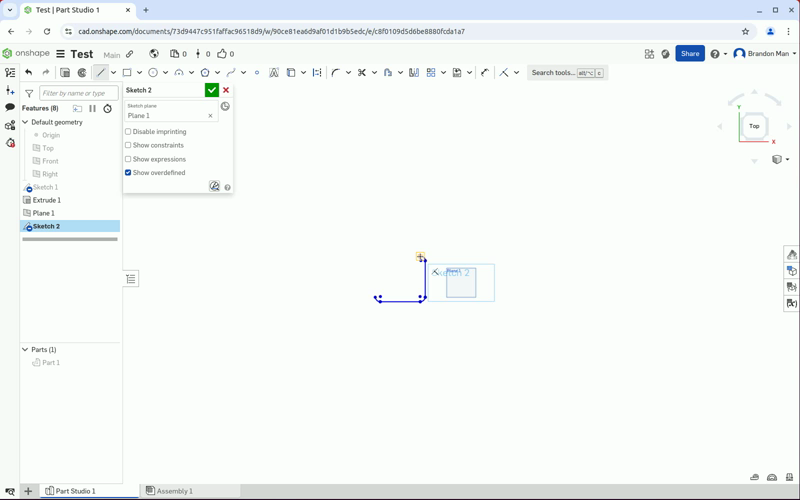
scroll(6)
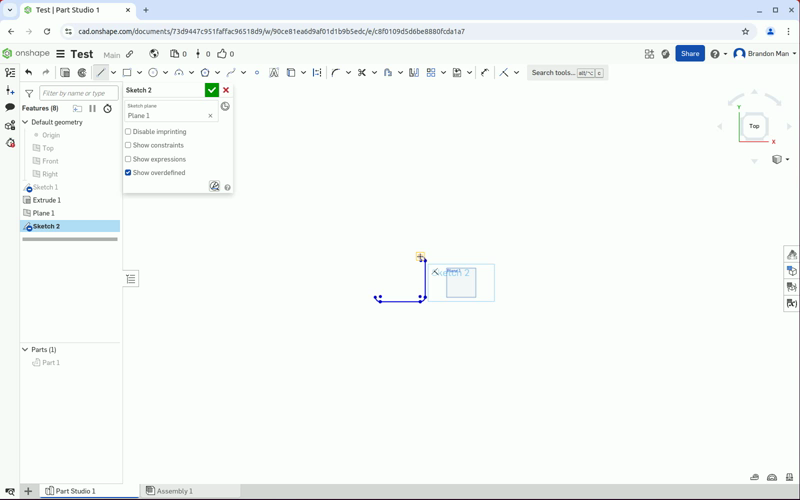
scroll(6)
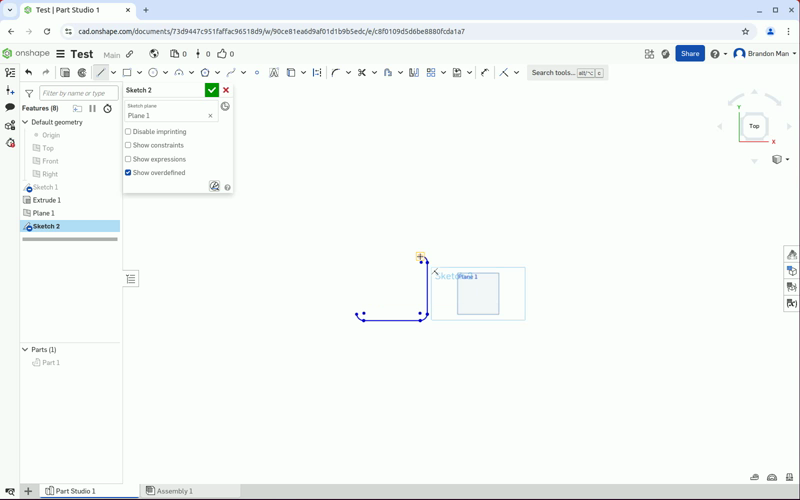
scroll(6)
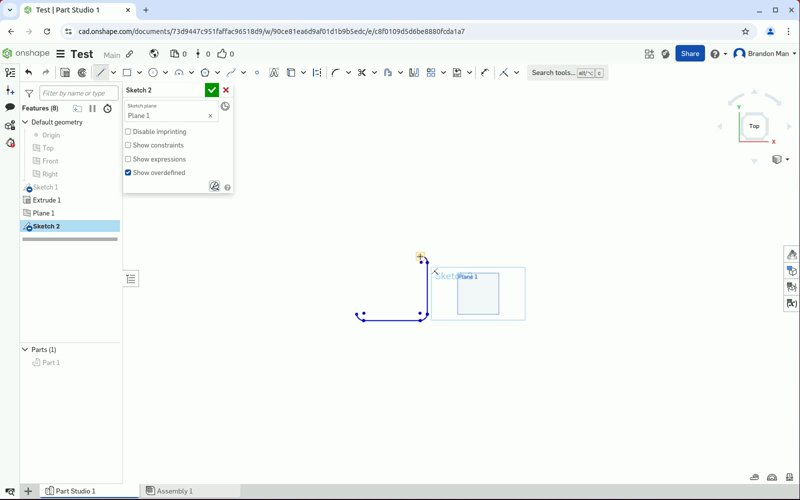
scroll(6)
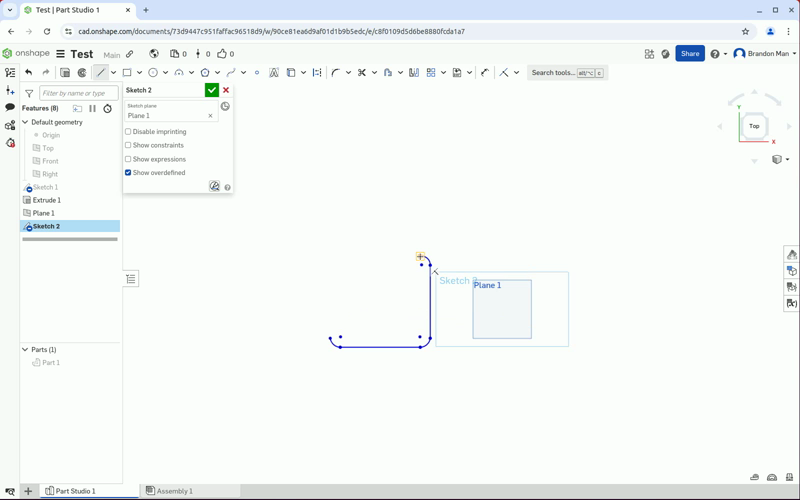
scroll(6)
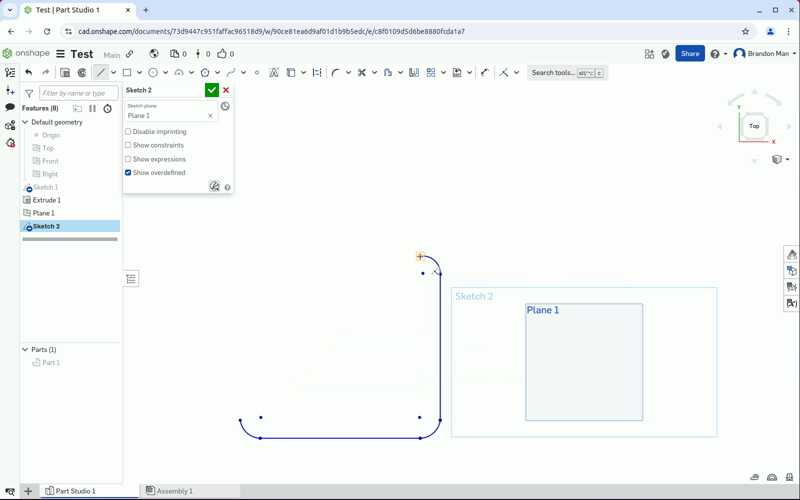
scroll(6)
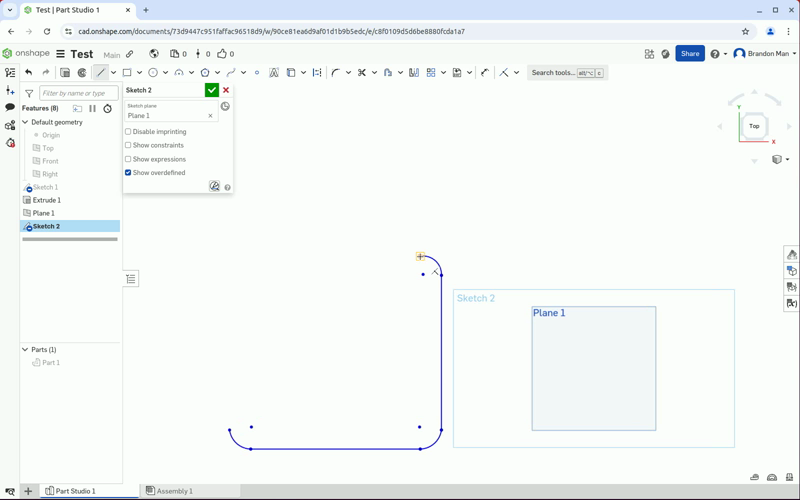
scroll(6)
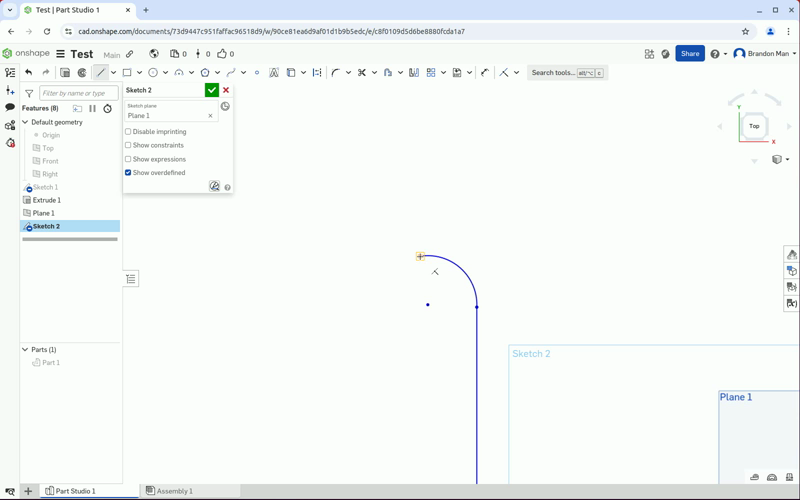
click(420, 256)
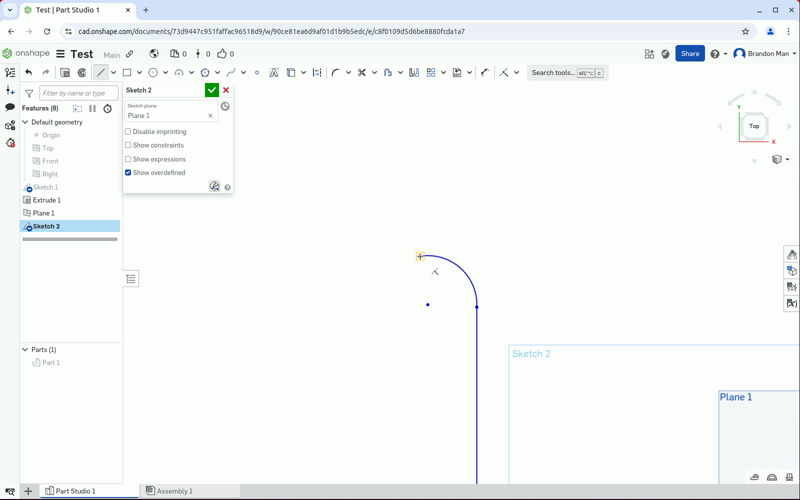
scroll(-6)
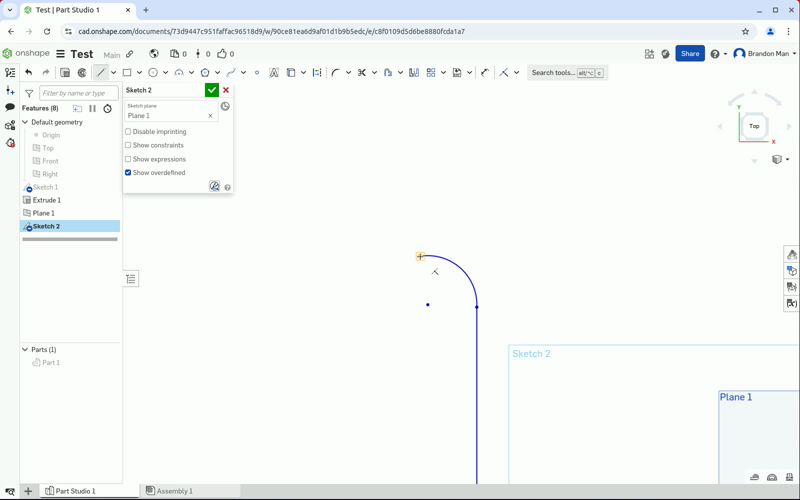
scroll(-6)
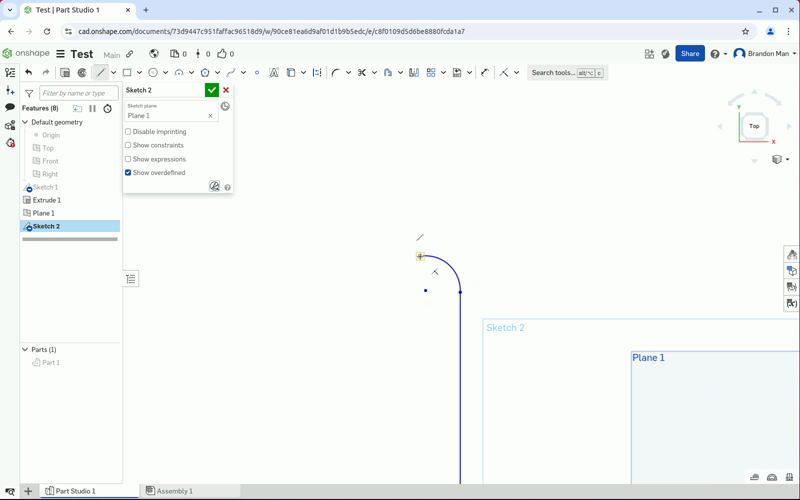
scroll(-6)
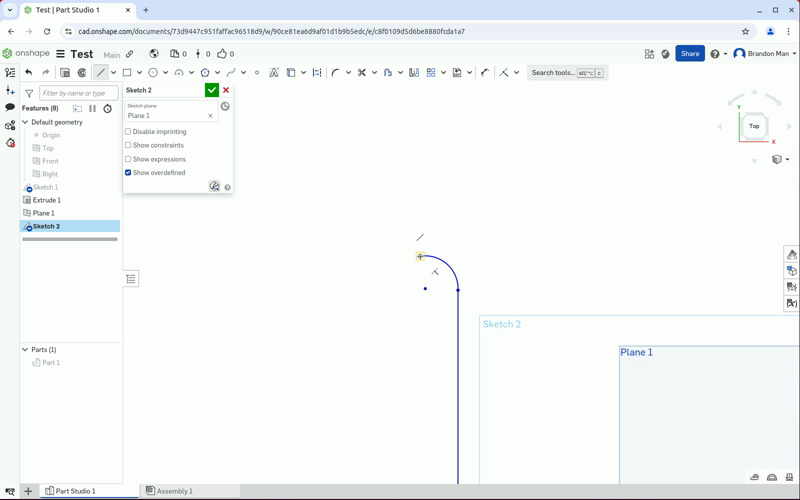
scroll(-6)
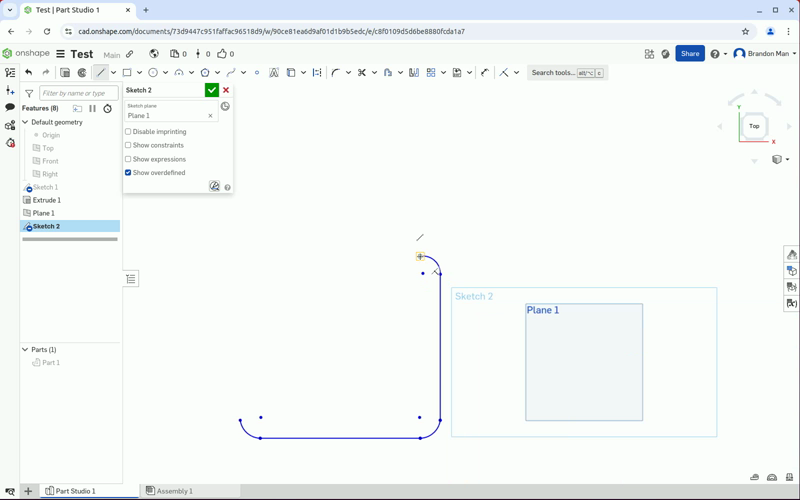
scroll(-6)
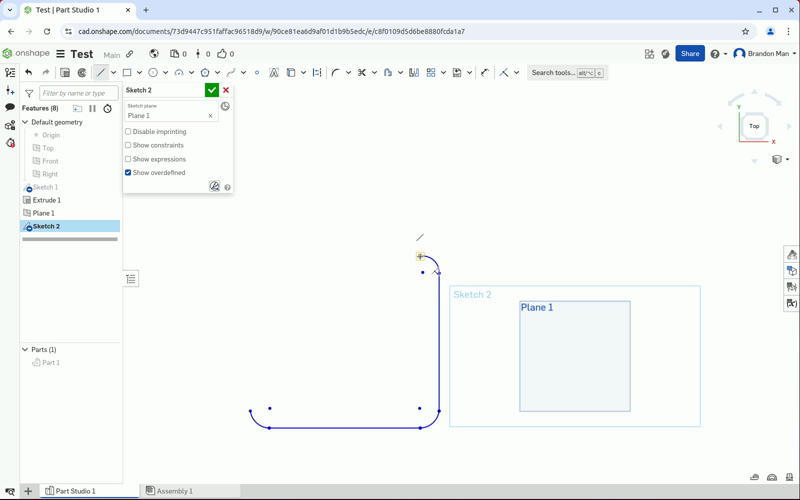
scroll(-6)
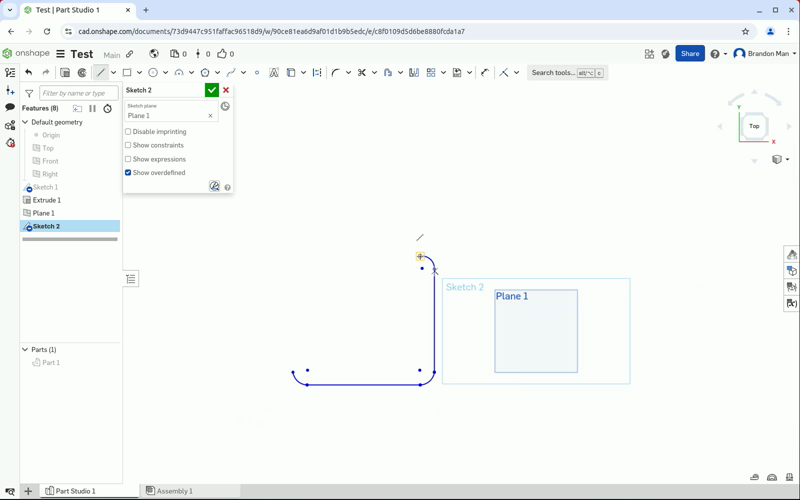
scroll(-6)
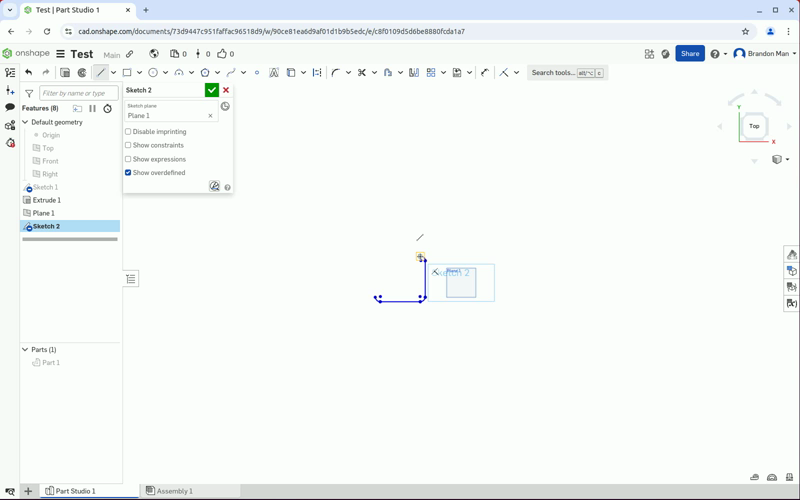
key_down(shift)
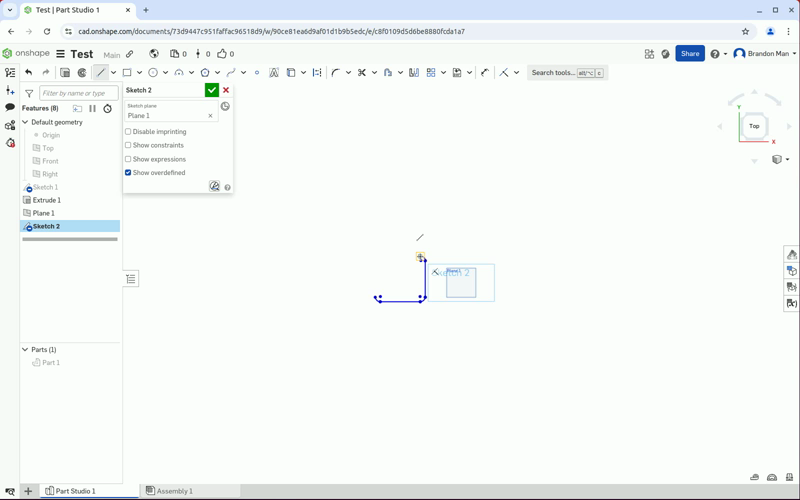
mouse_move(450, 256)
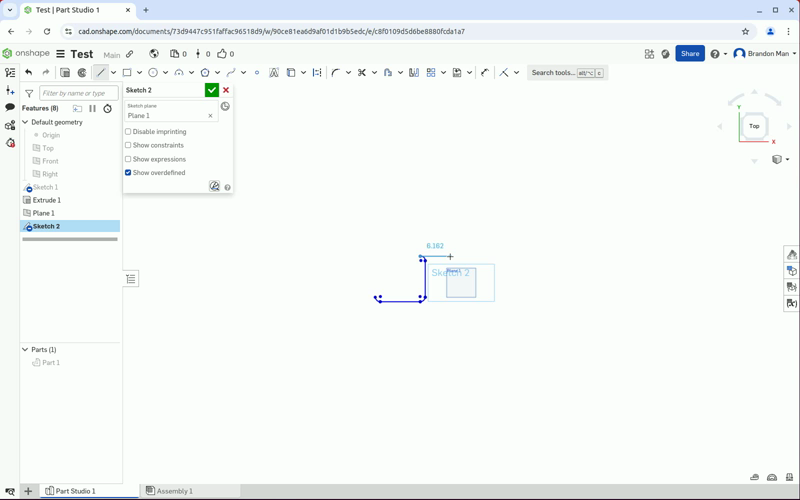
mouse_move(380, 256)
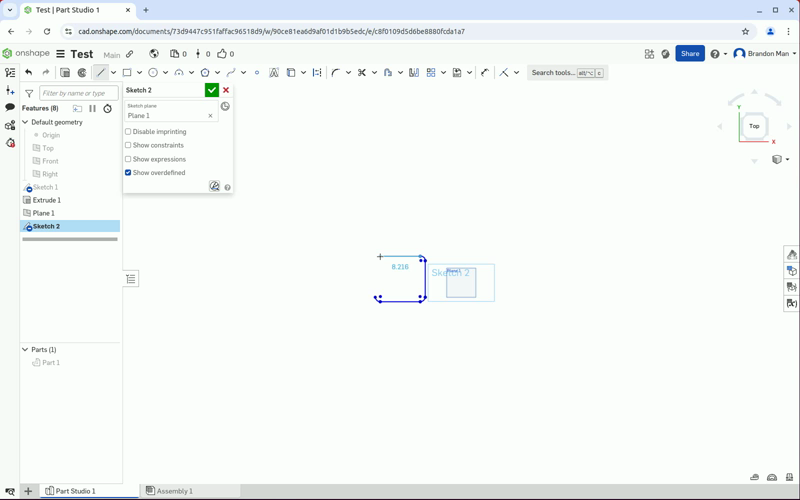
click(380, 256)
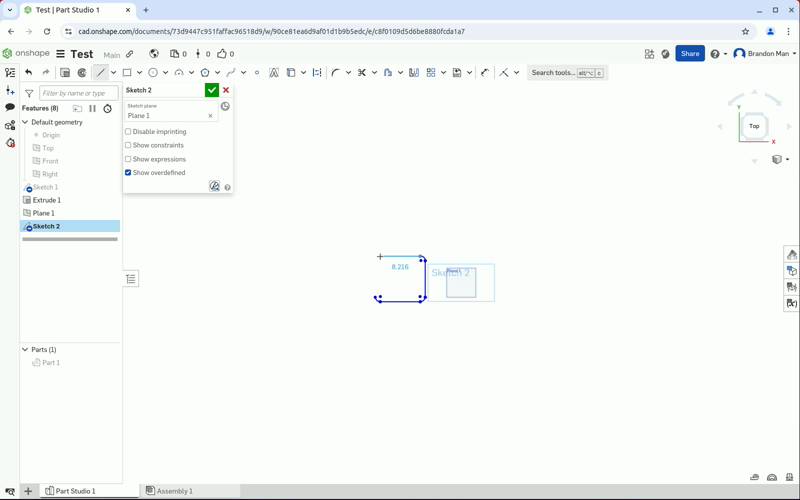
key_up(shift)
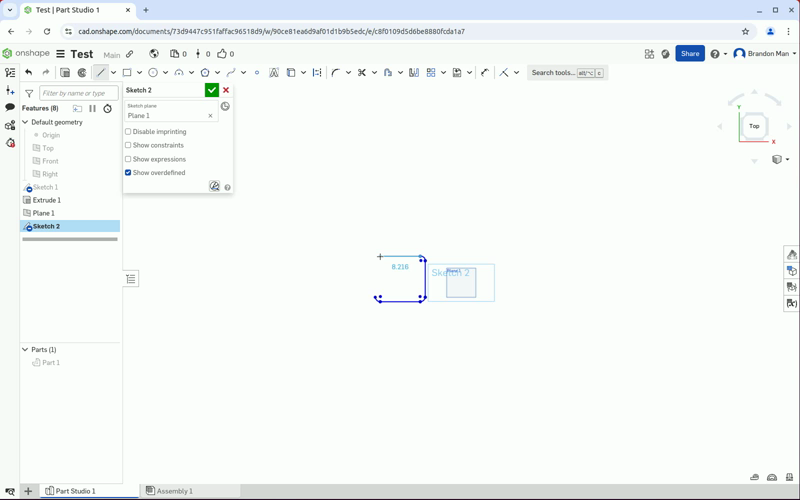
key(esc)
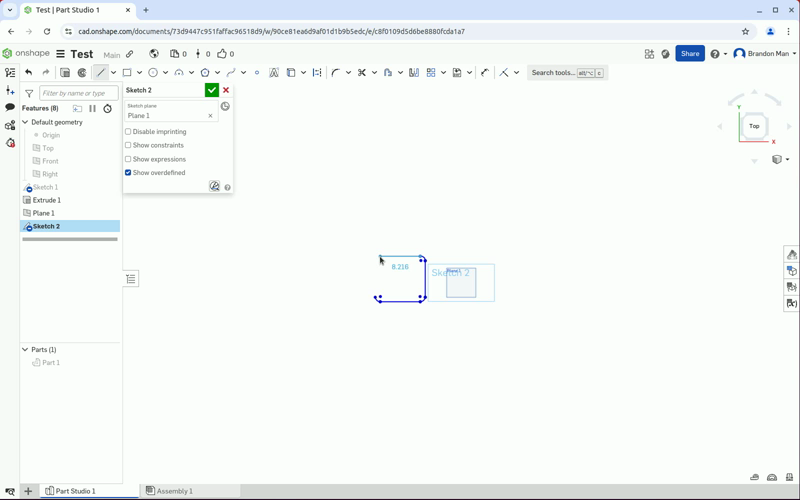
key(a)
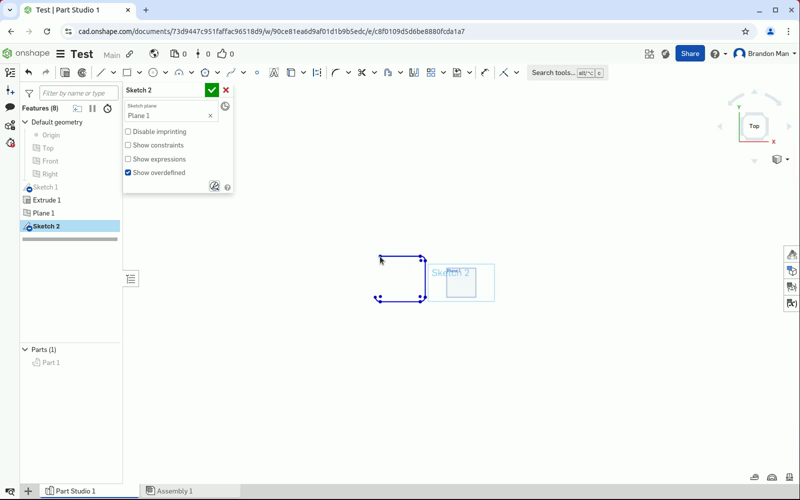
mouse_move(380, 256)
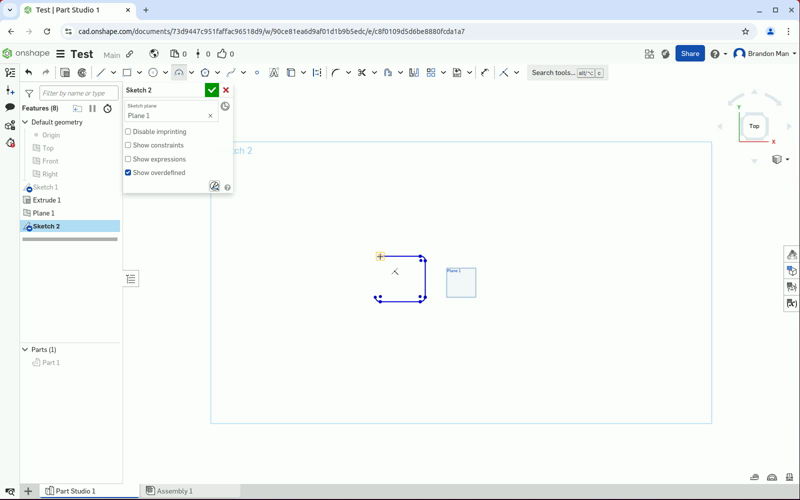
click(380, 256)
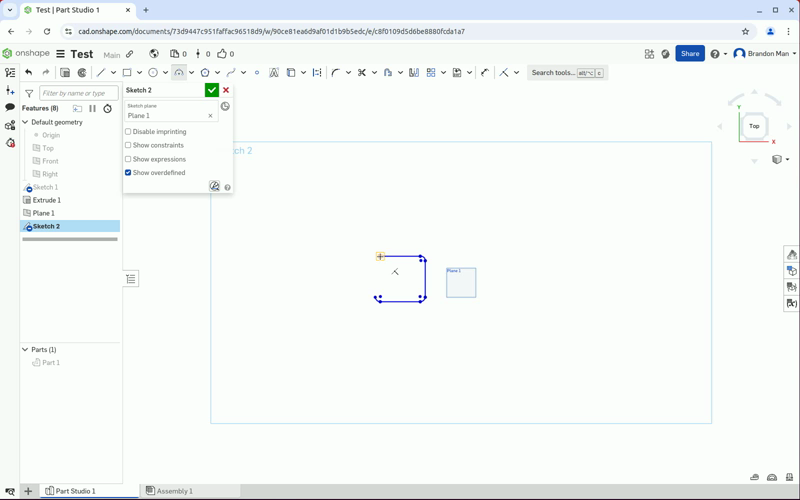
key_down(shift)
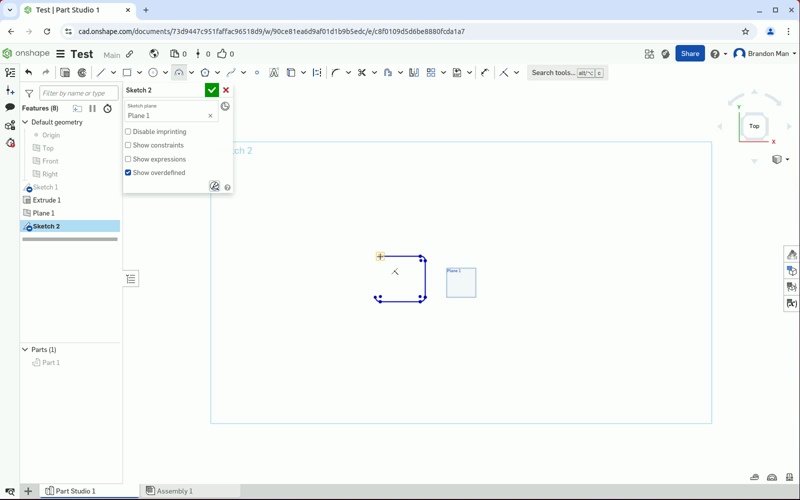
mouse_move(375, 260)
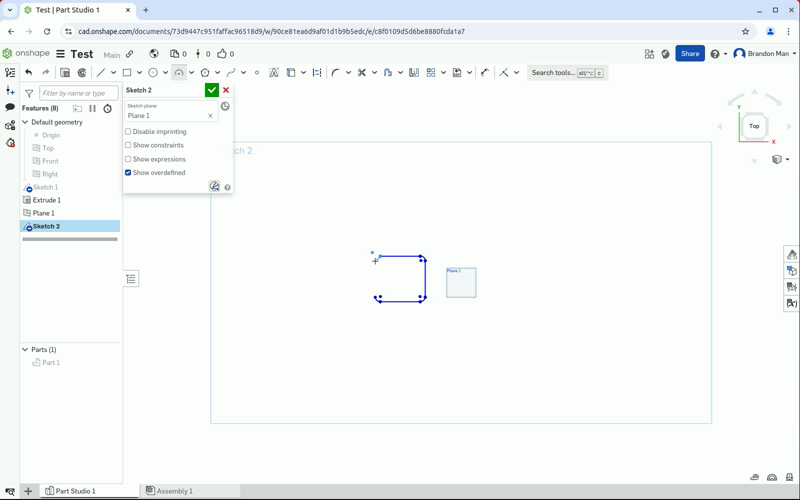
scroll(6)
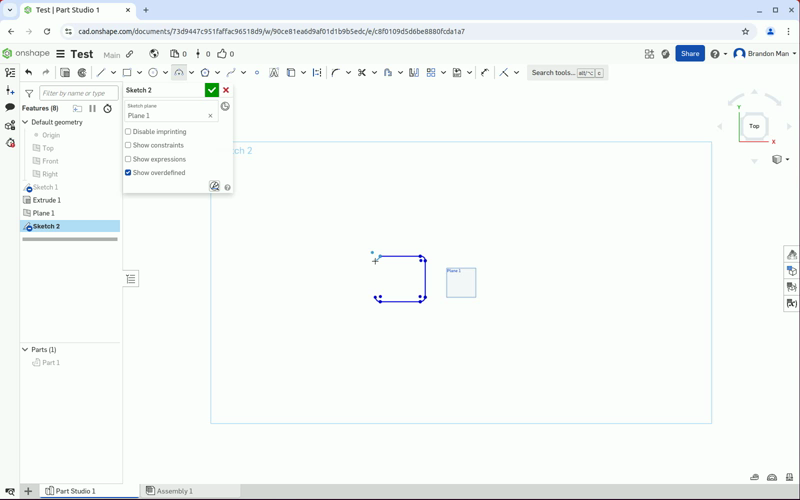
scroll(6)
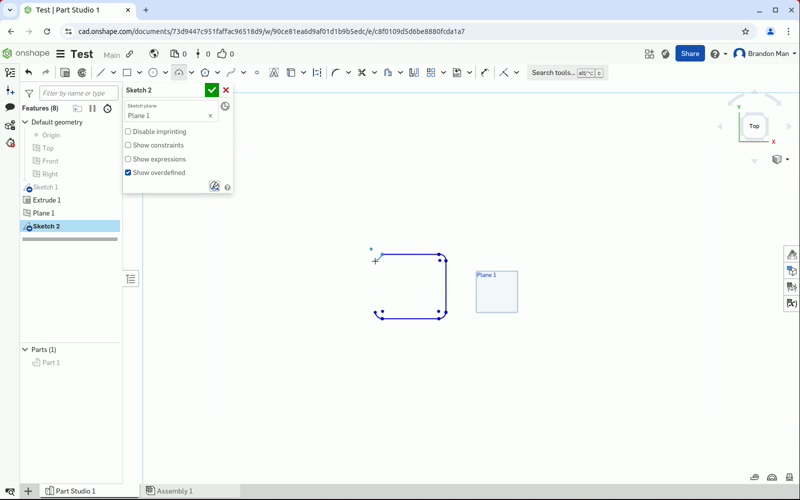
scroll(6)
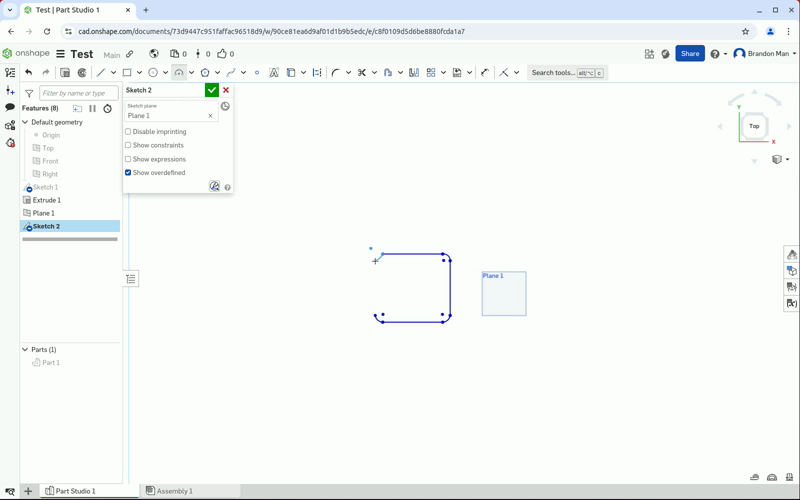
scroll(6)
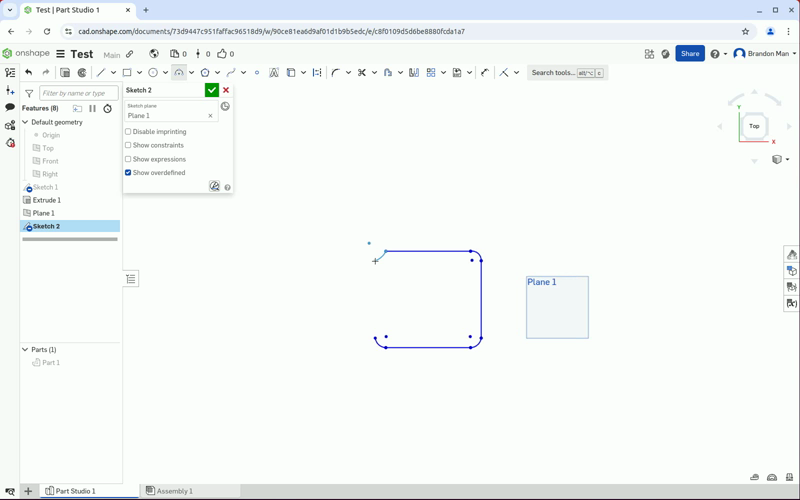
scroll(6)
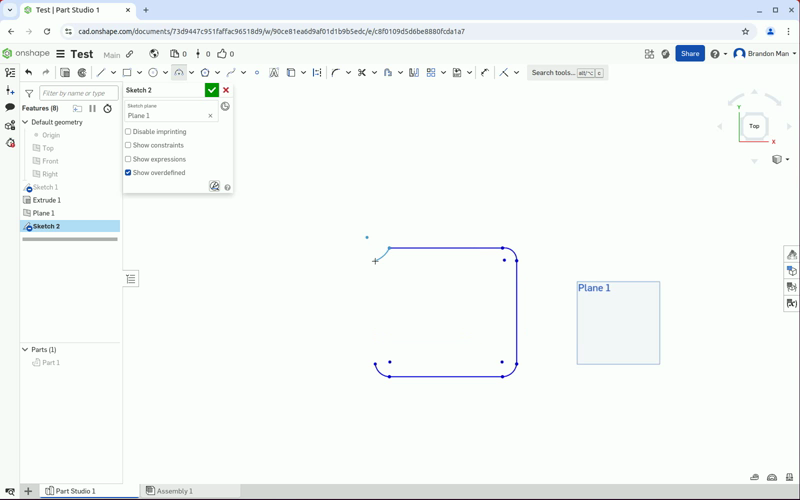
scroll(6)
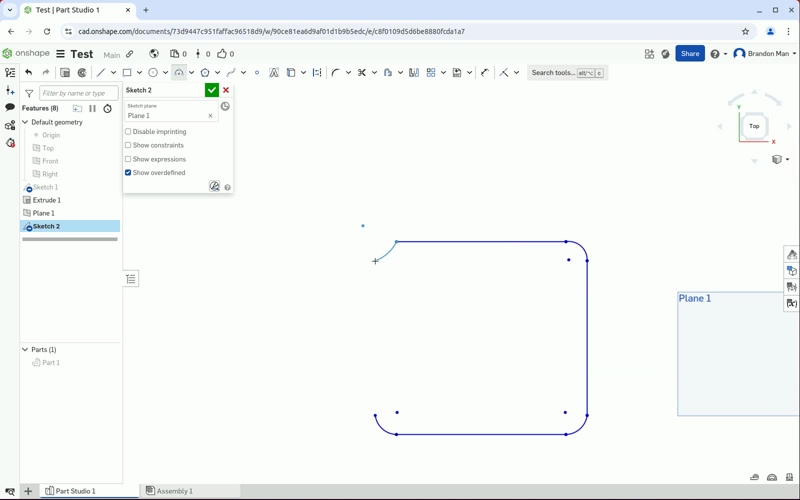
scroll(6)
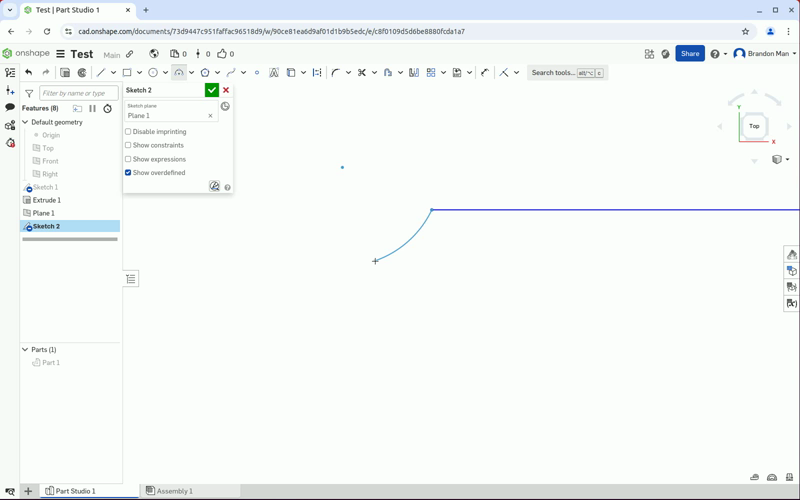
click(375, 260)
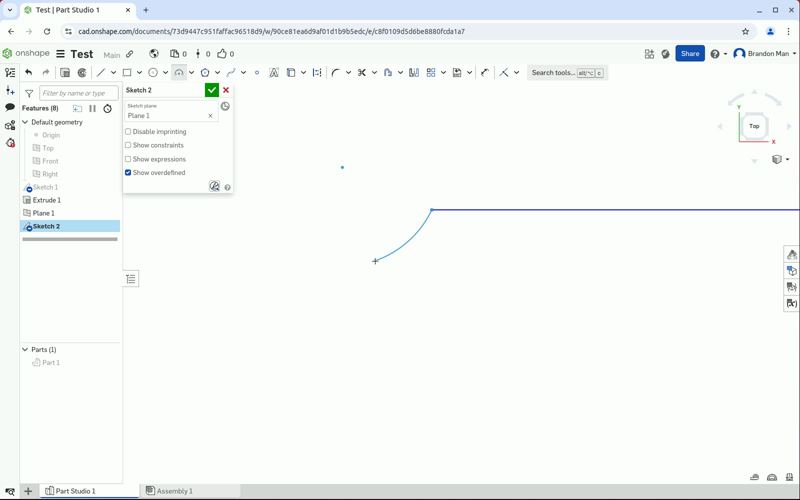
scroll(-6)
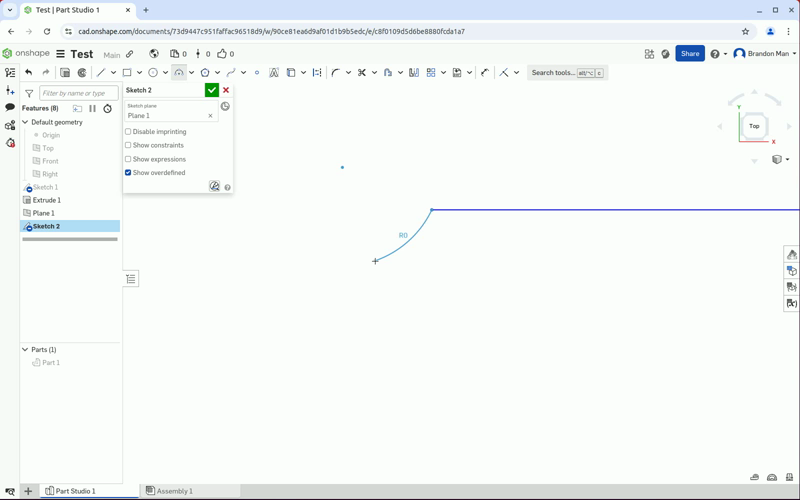
scroll(-6)
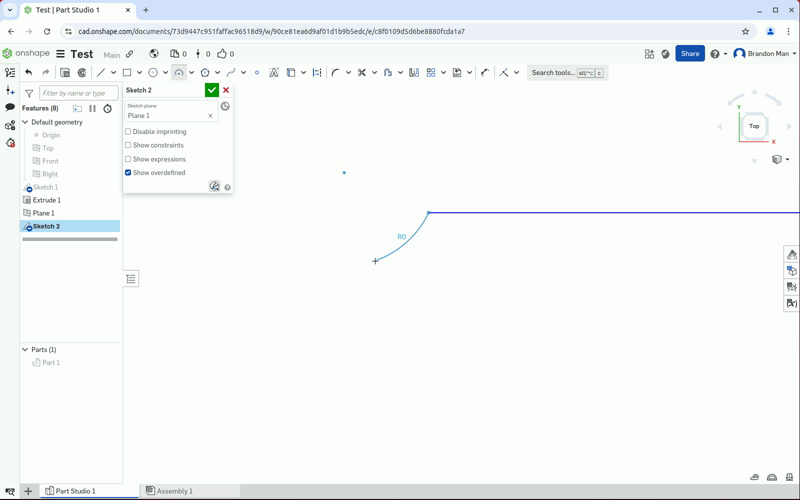
scroll(-6)
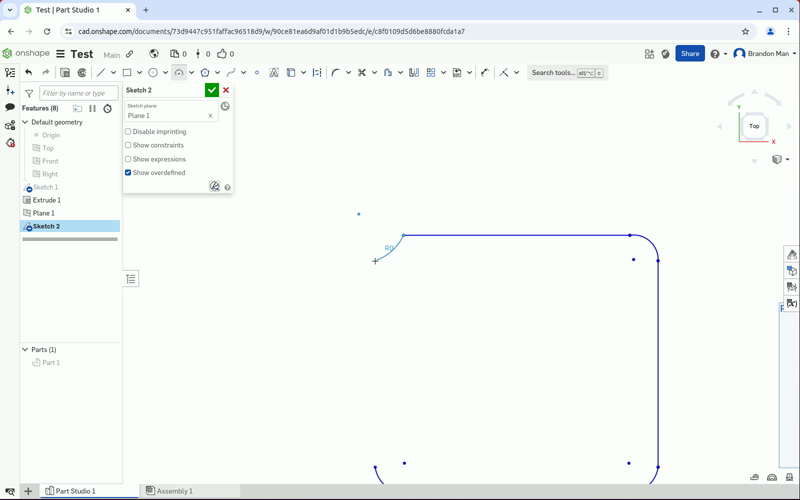
scroll(-6)
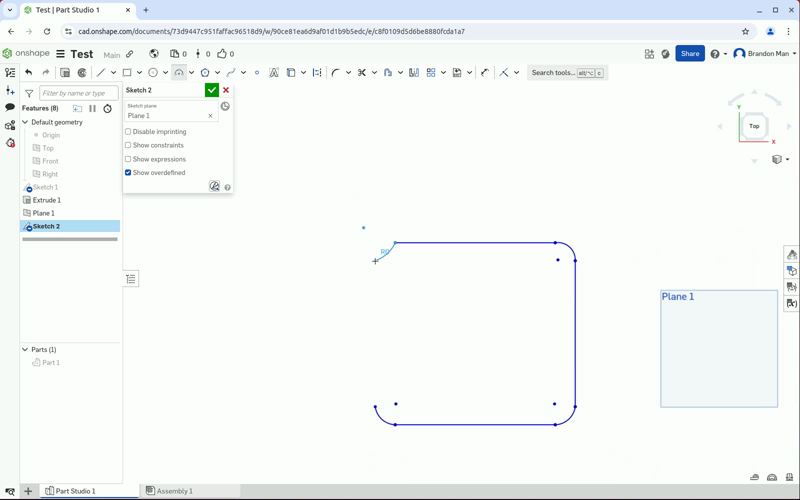
scroll(-6)
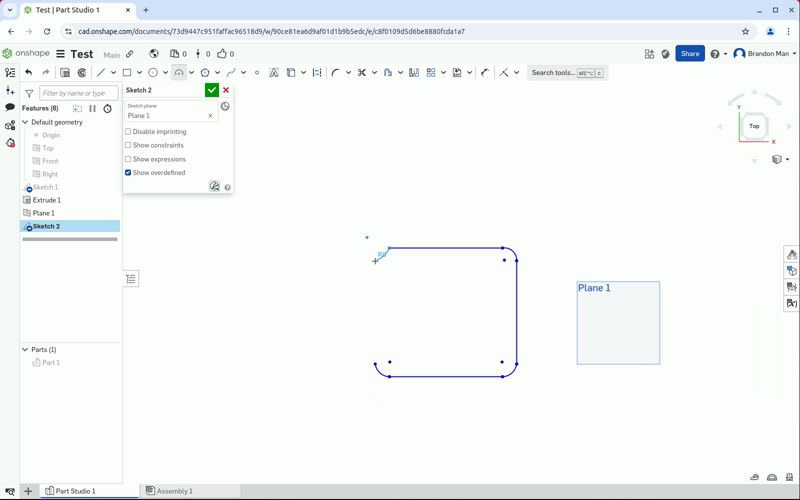
scroll(-6)
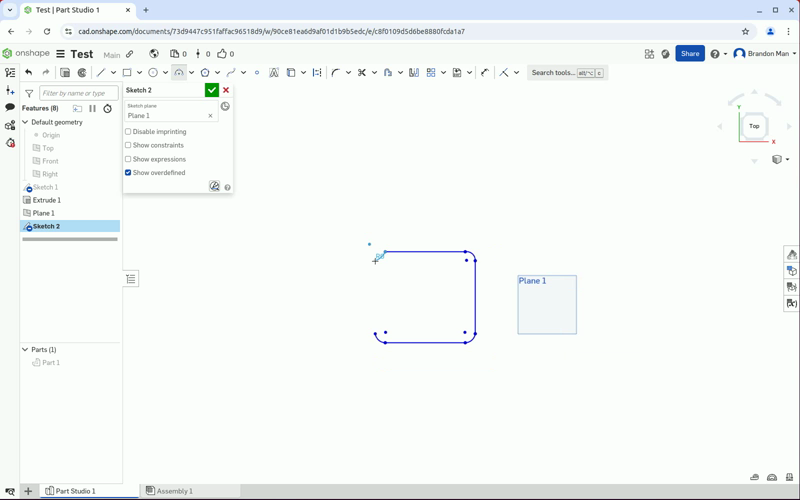
scroll(-6)
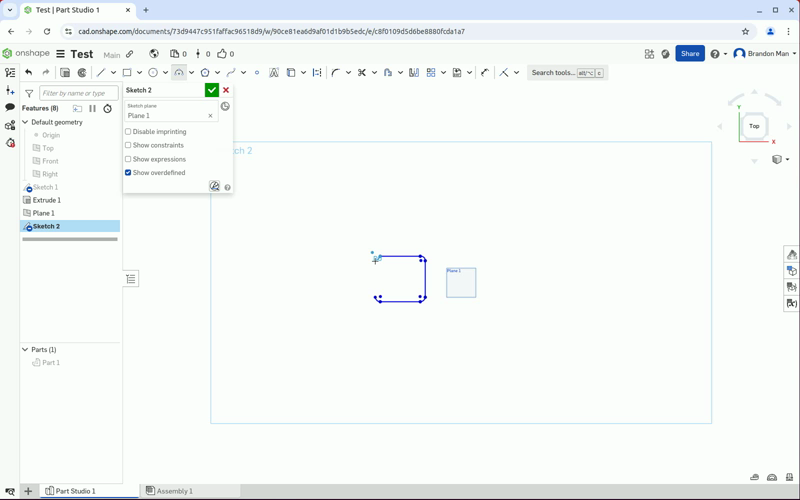
mouse_move(376, 257)
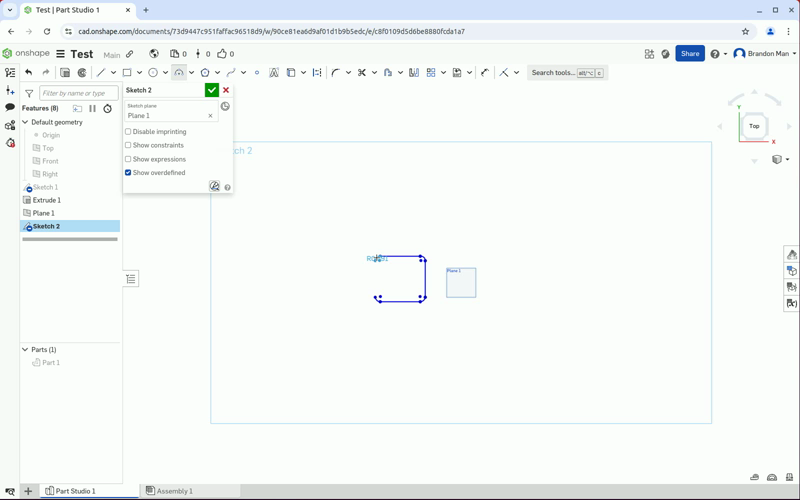
scroll(6)
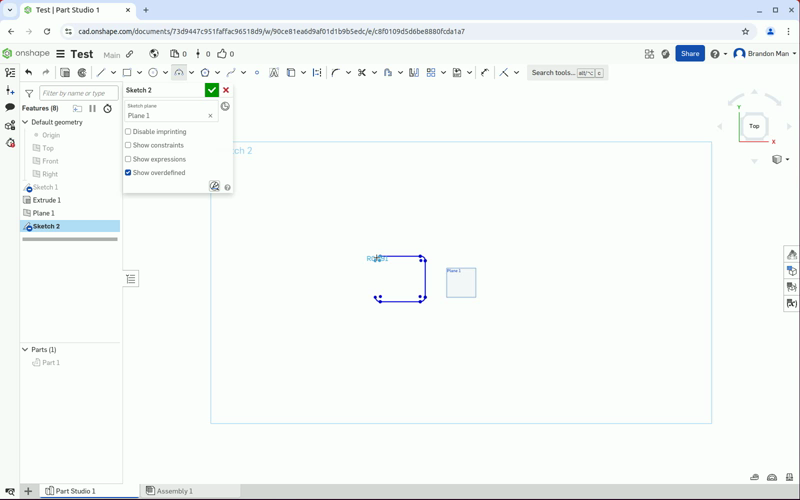
scroll(6)
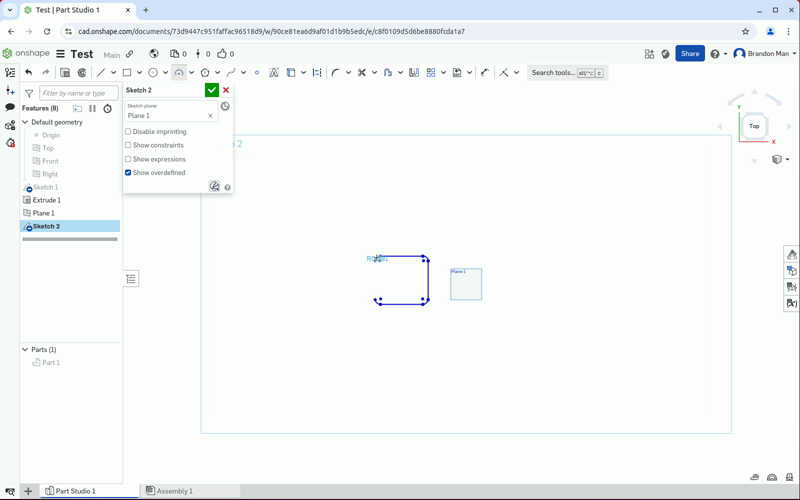
scroll(6)
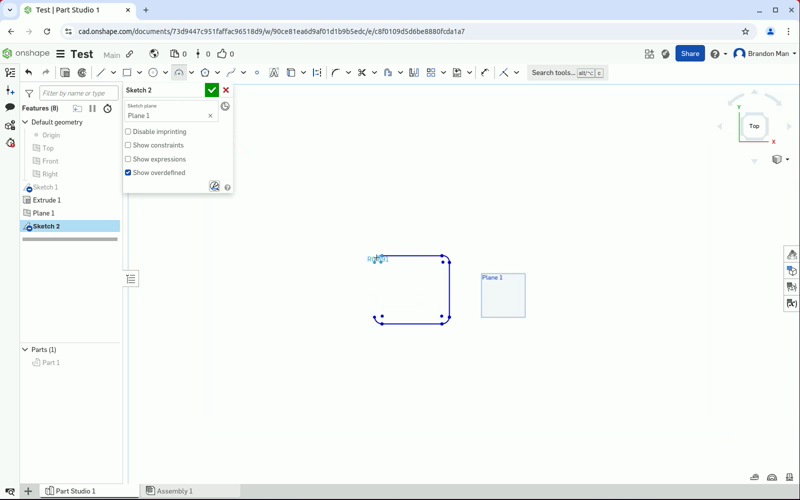
scroll(6)
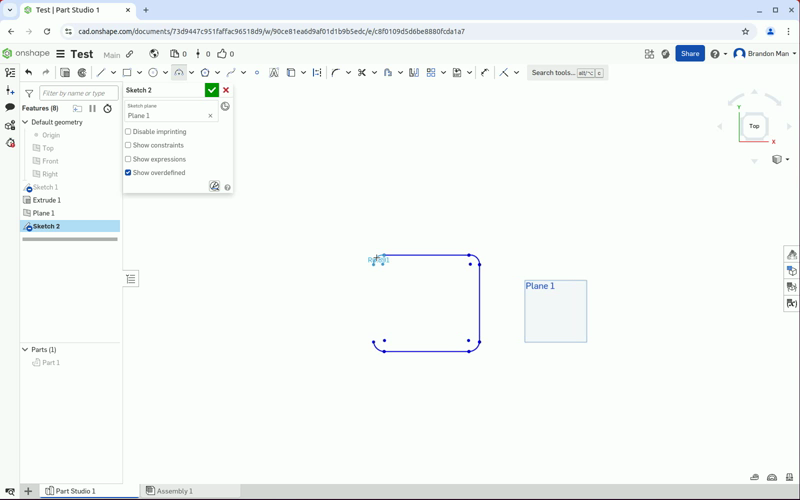
scroll(6)
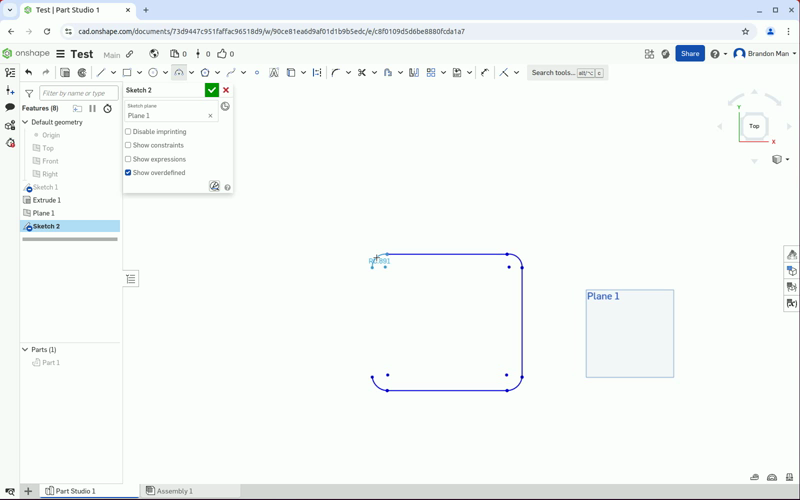
scroll(6)
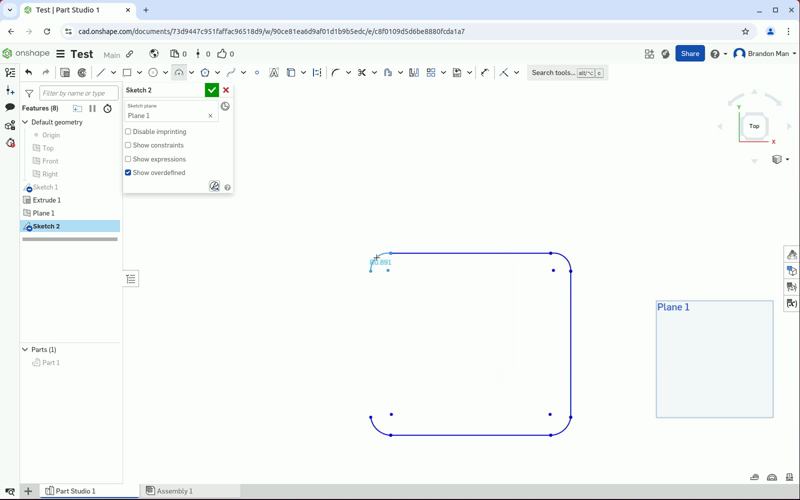
scroll(6)
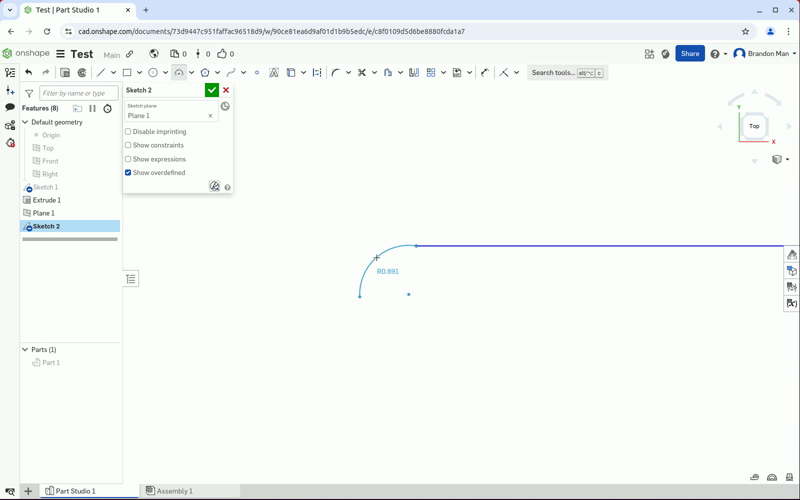
click(376, 257)
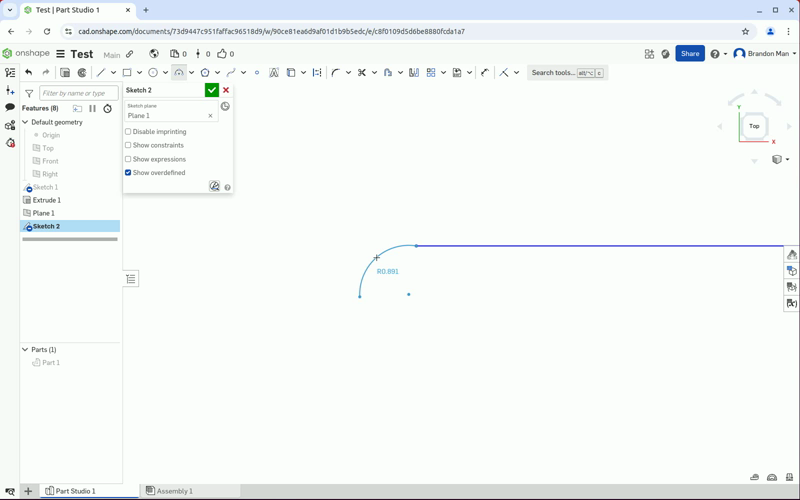
scroll(-6)
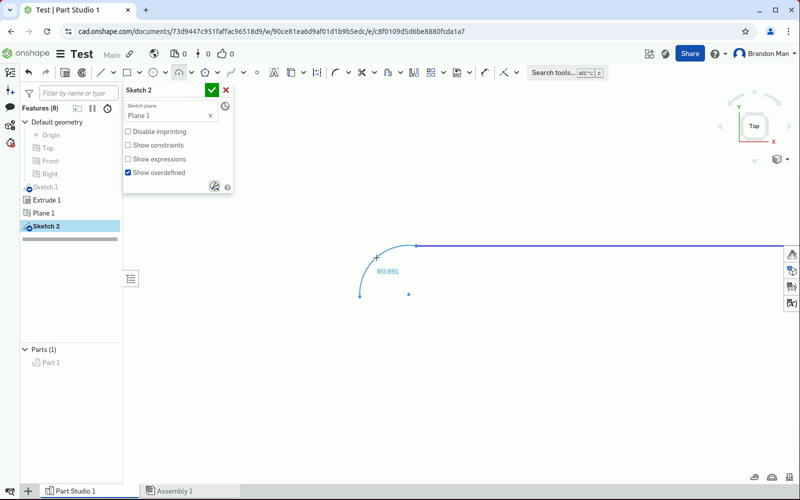
scroll(-6)
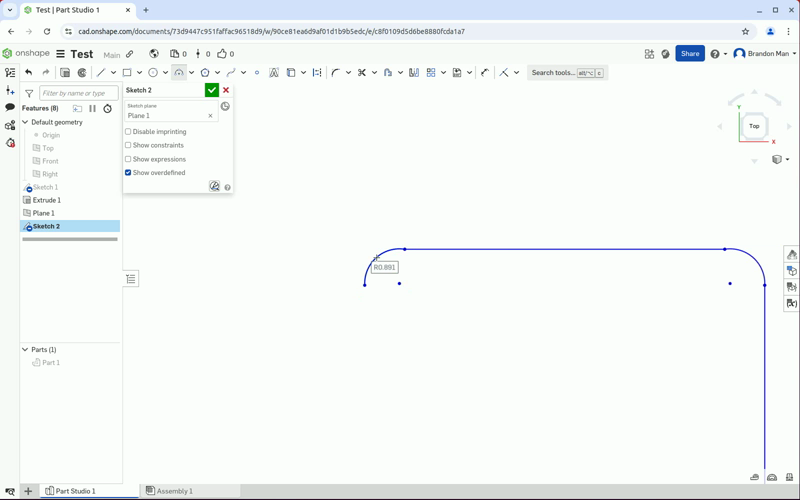
scroll(-6)
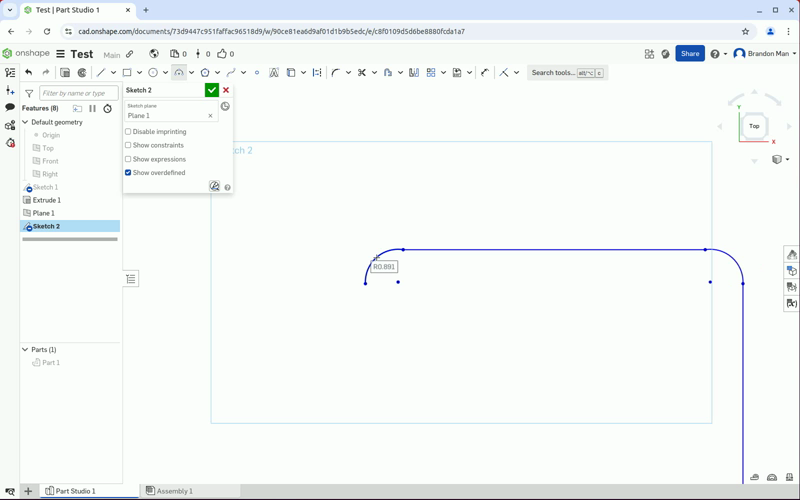
scroll(-6)
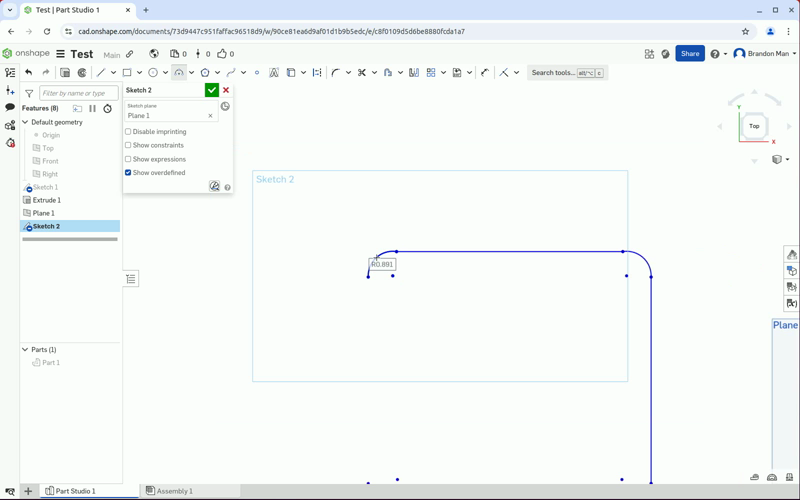
scroll(-6)
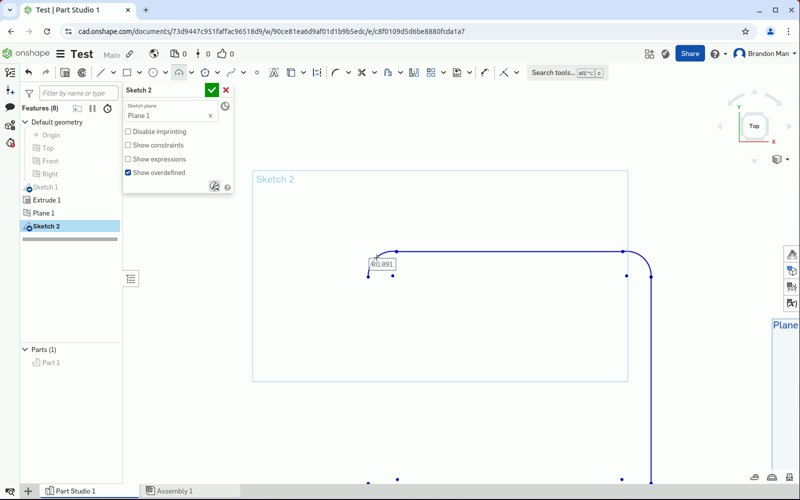
scroll(-6)
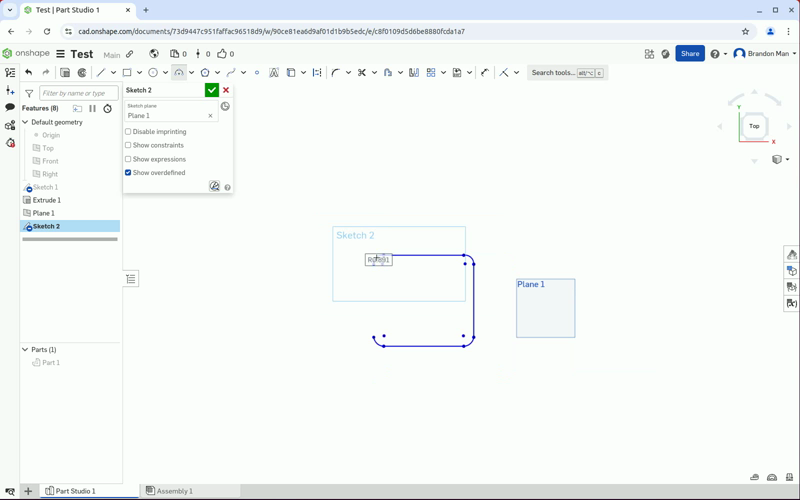
scroll(-6)
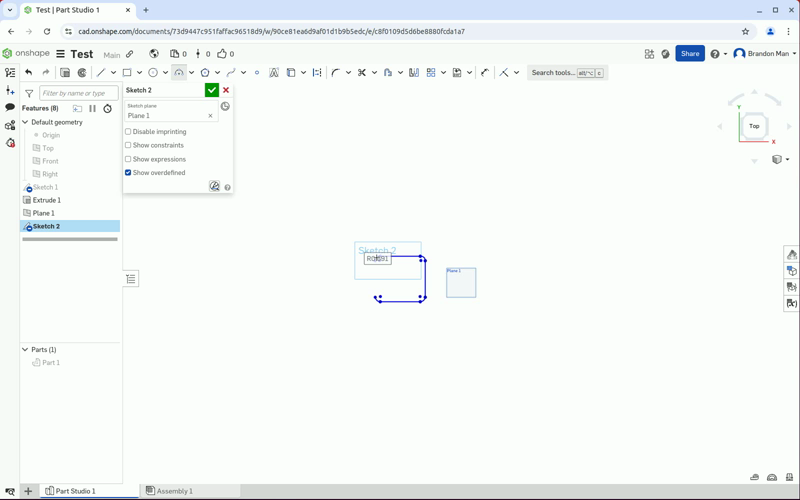
key_up(shift)
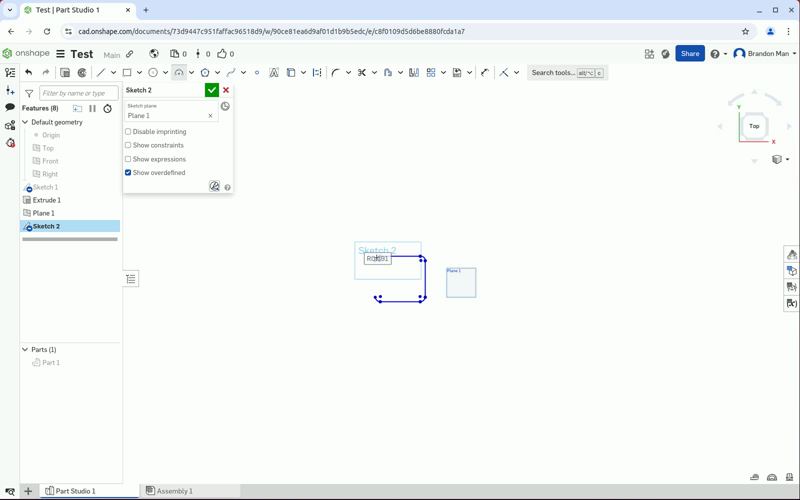
key(esc)
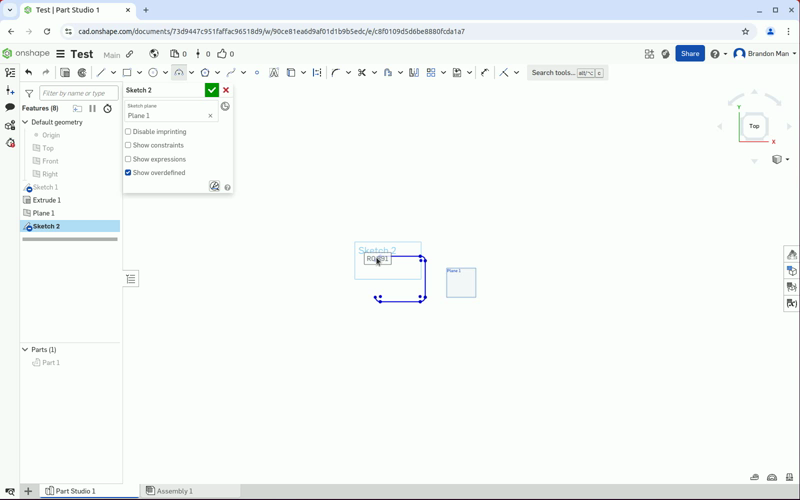
key(l)
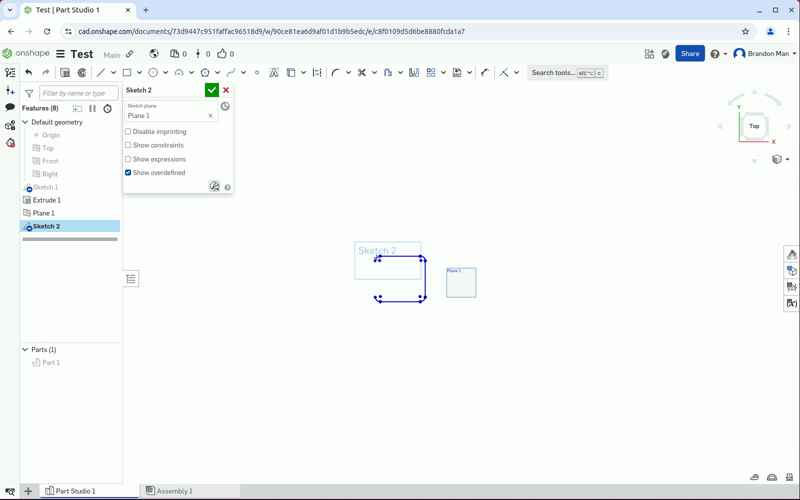
mouse_move(375, 260)
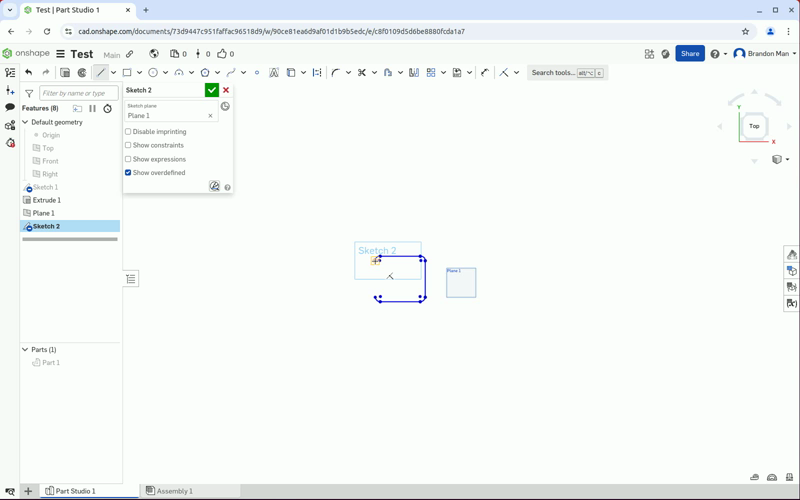
scroll(6)
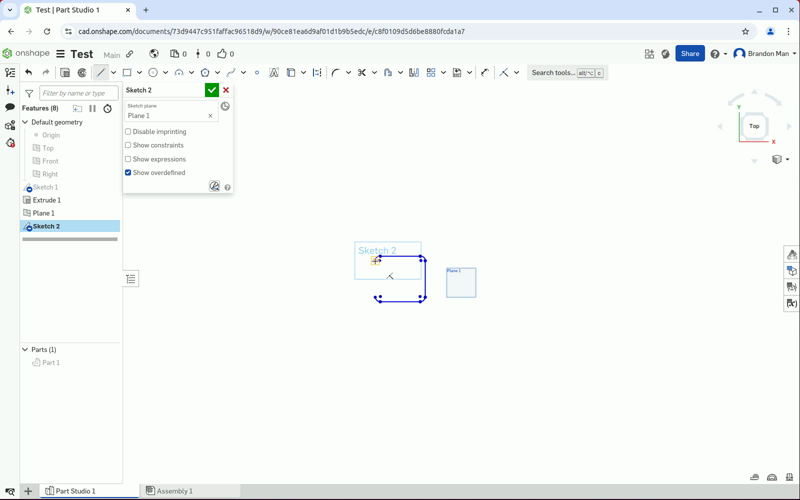
scroll(6)
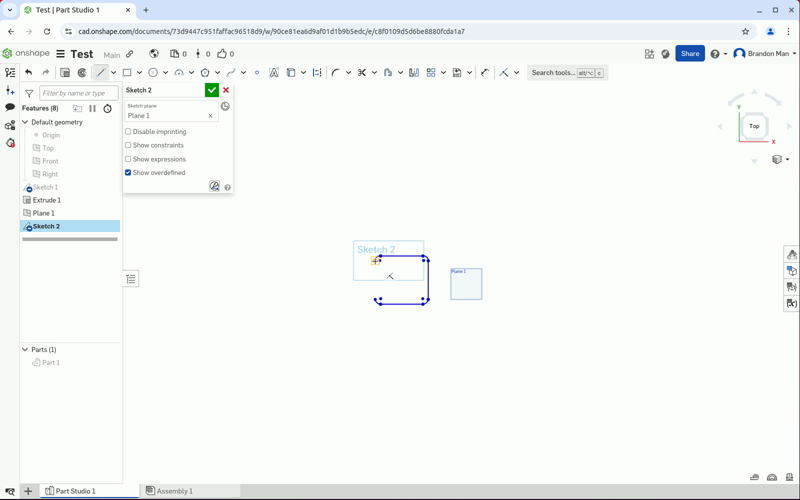
scroll(6)
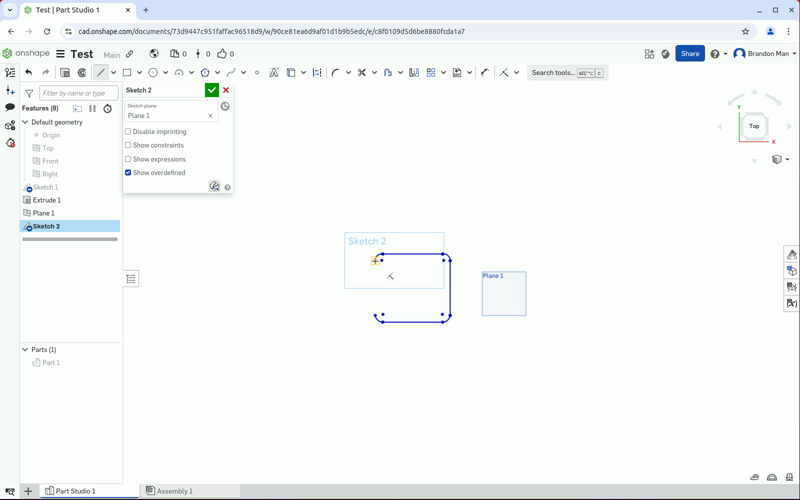
scroll(6)
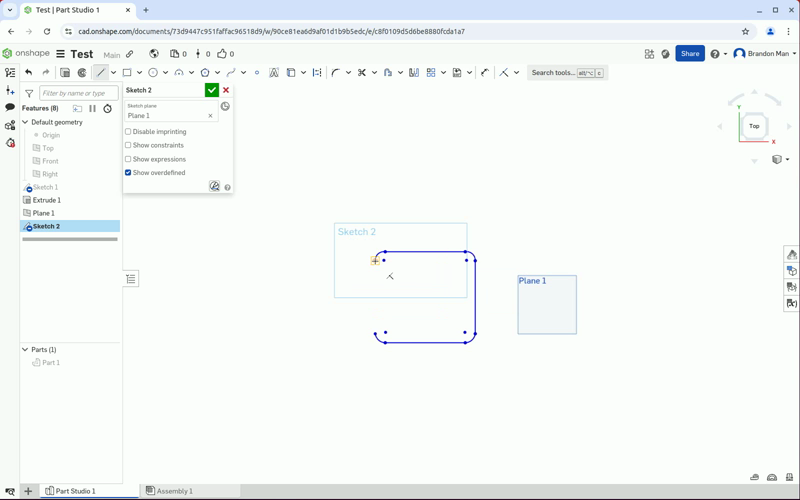
scroll(6)
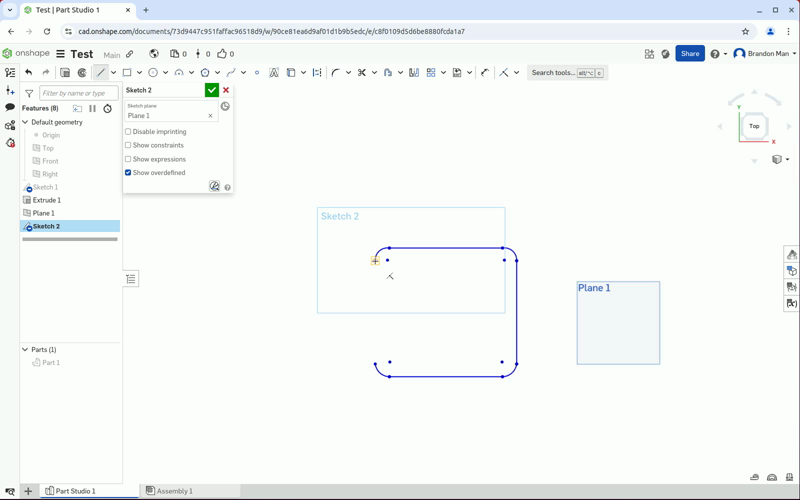
scroll(6)
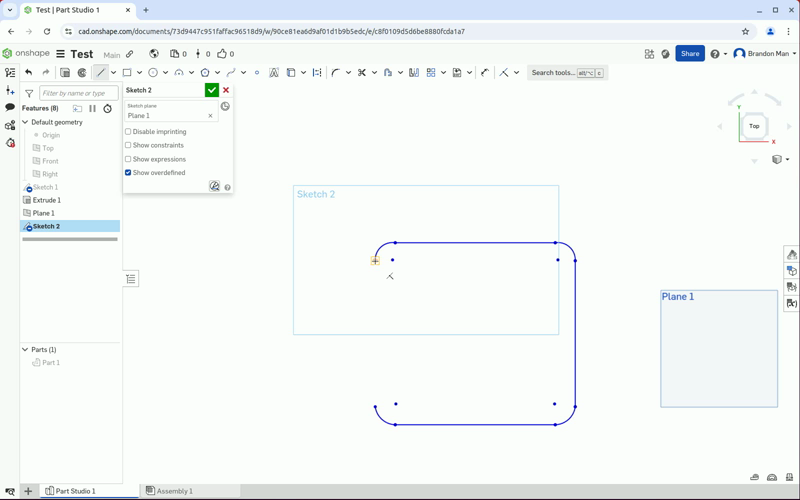
scroll(6)
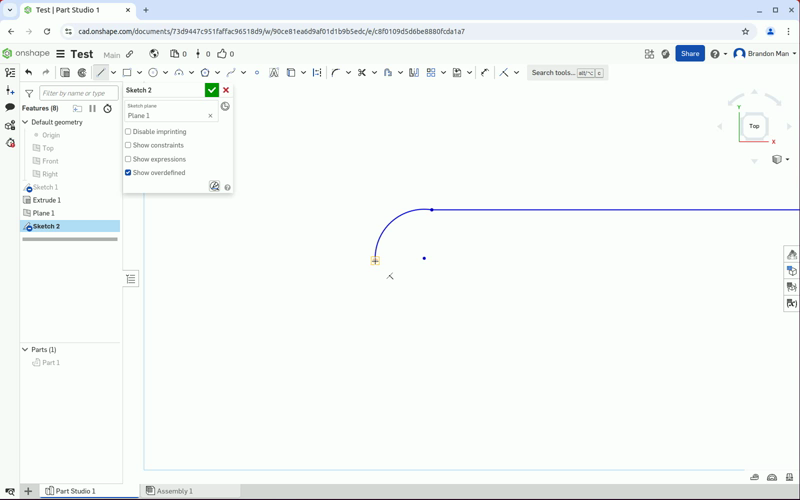
click(375, 260)
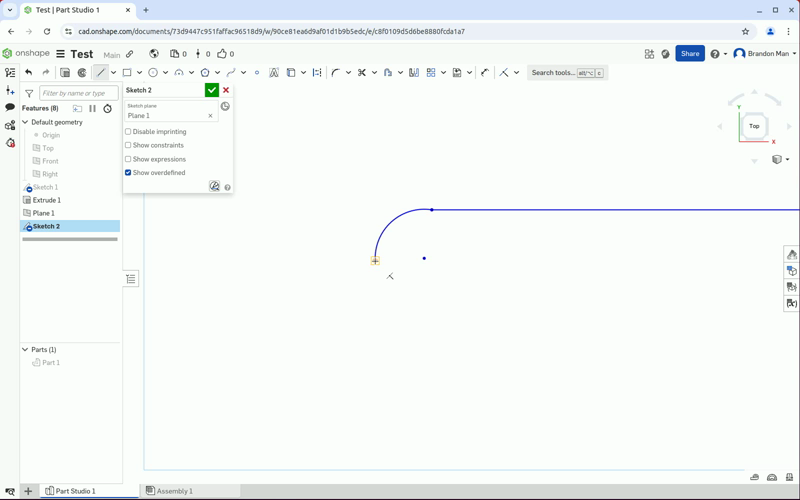
scroll(-6)
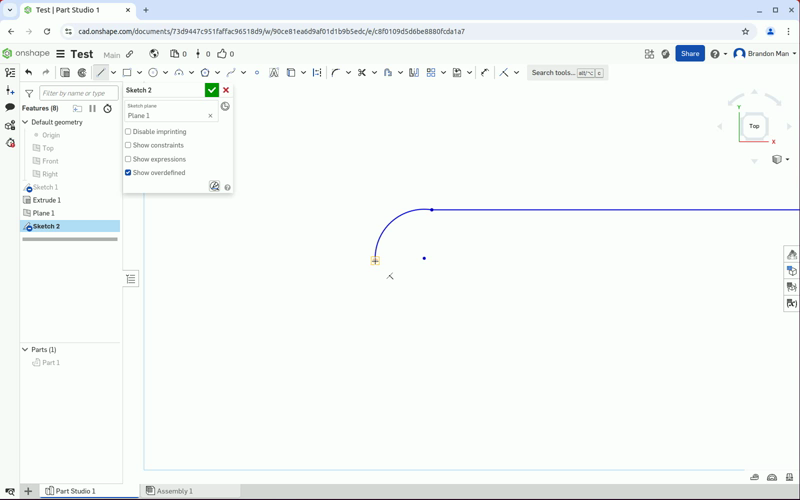
scroll(-6)
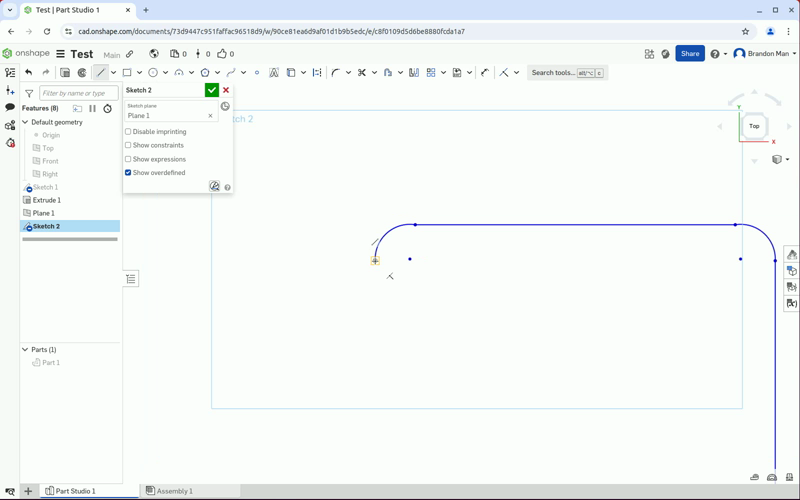
scroll(-6)
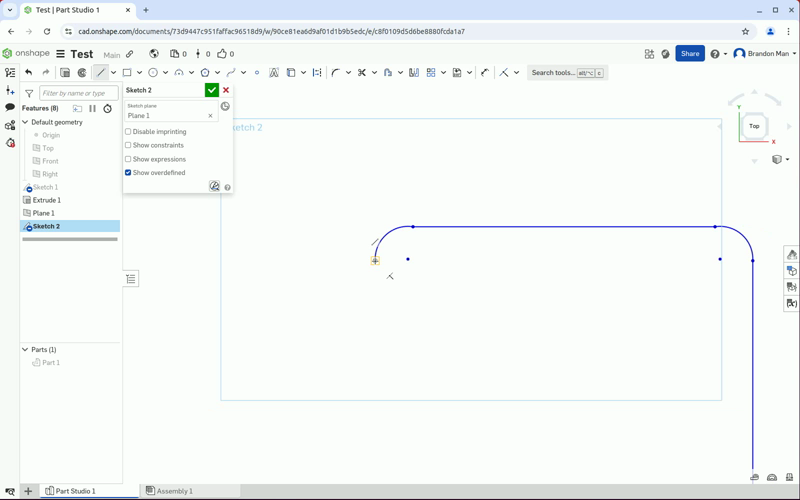
scroll(-6)
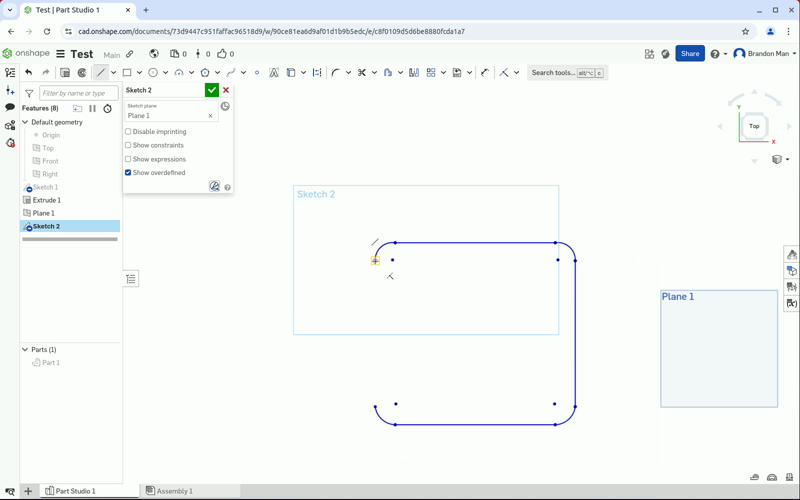
scroll(-6)
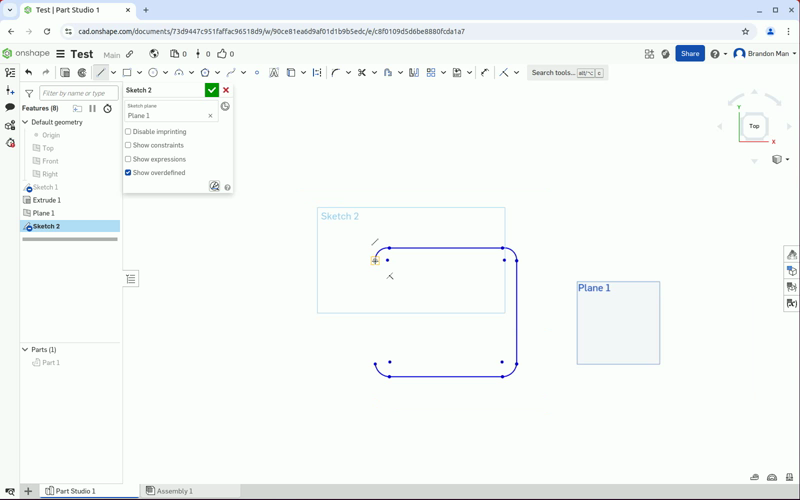
scroll(-6)
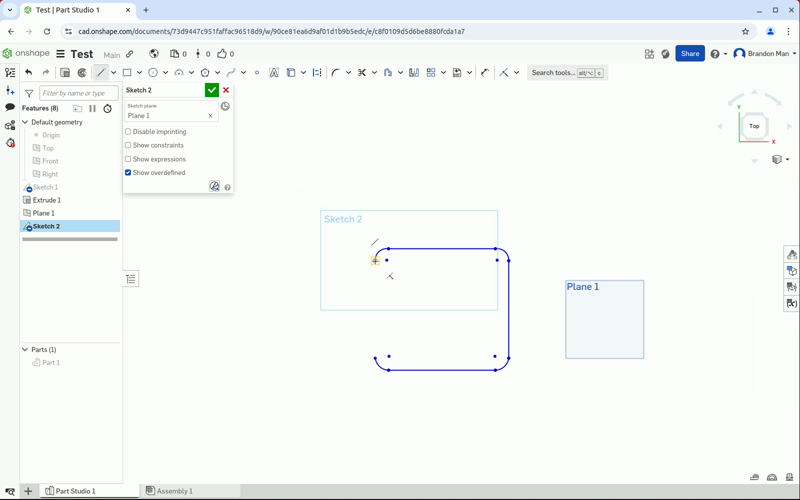
scroll(-6)
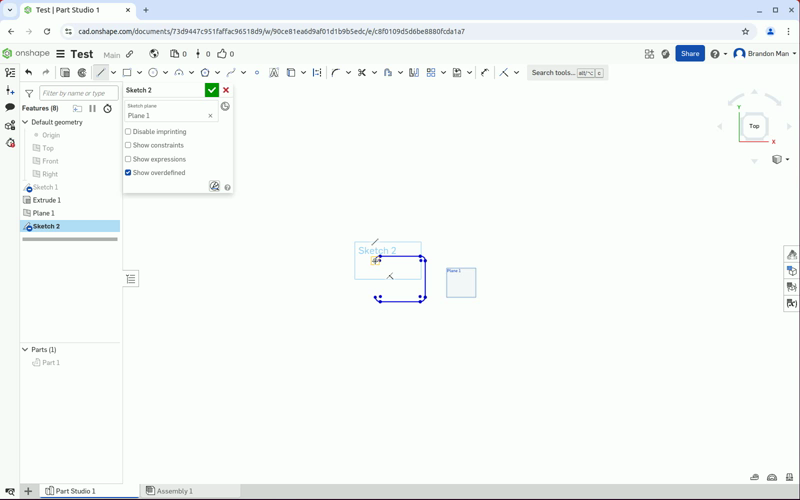
mouse_move(405, 260)
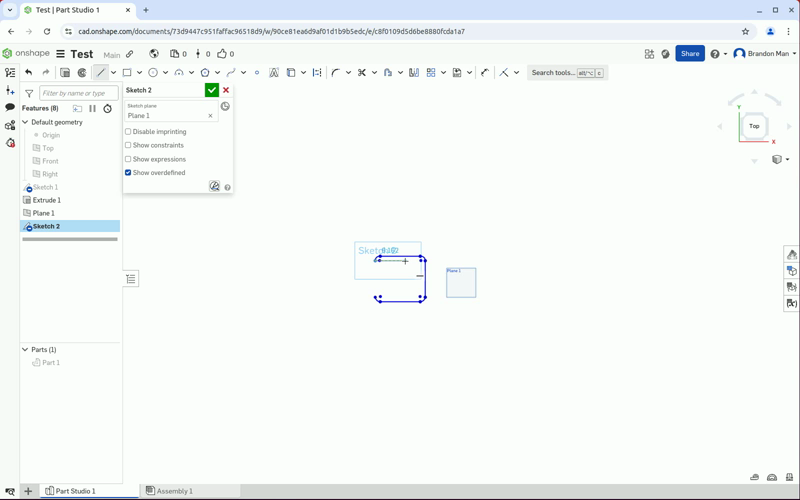
key_down(shift)
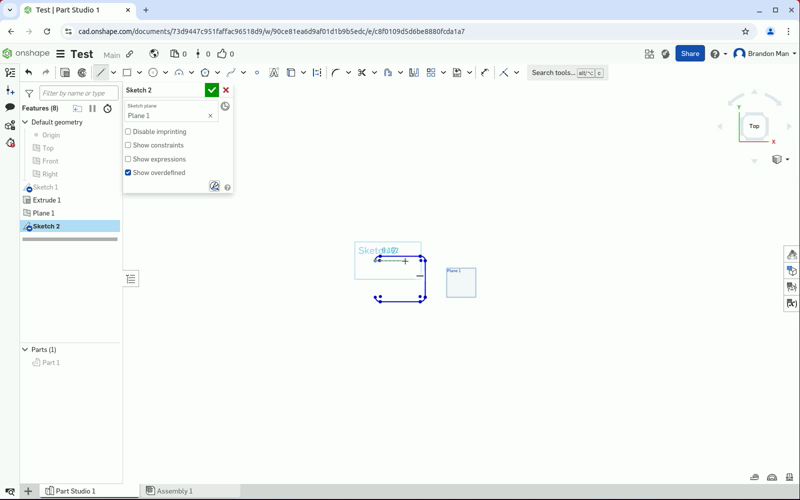
mouse_move(375, 297)
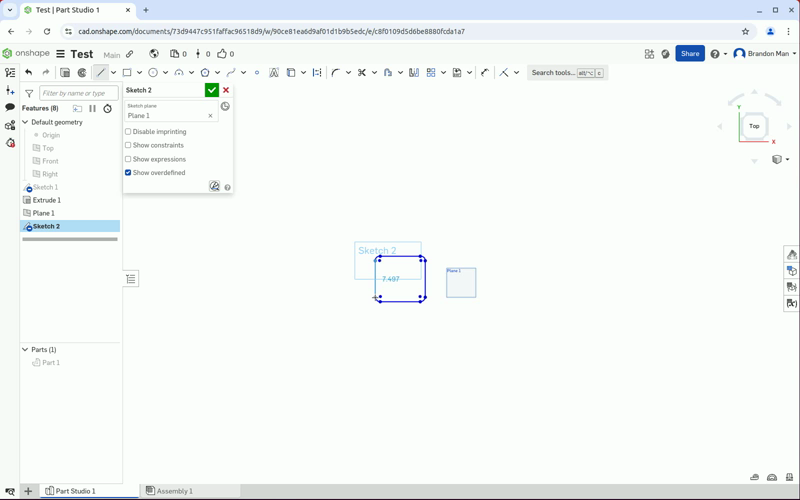
scroll(6)
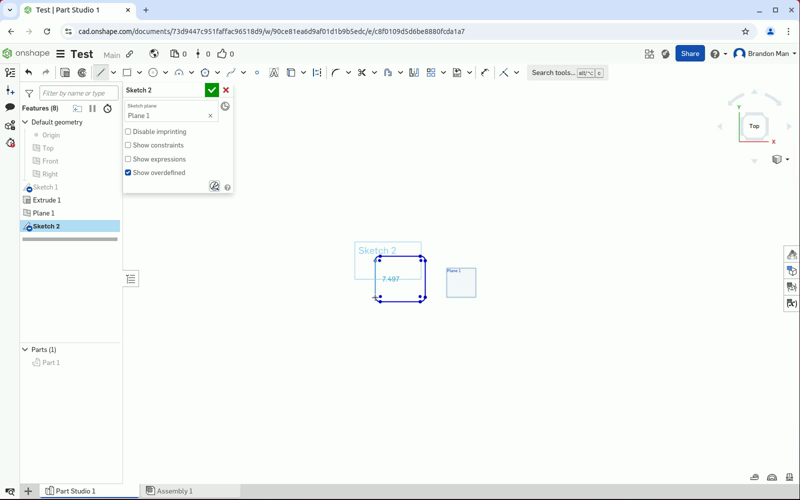
scroll(6)
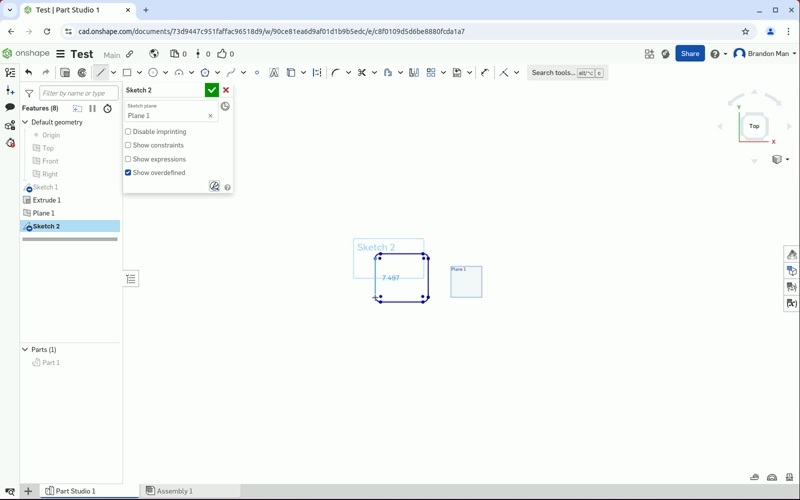
scroll(6)
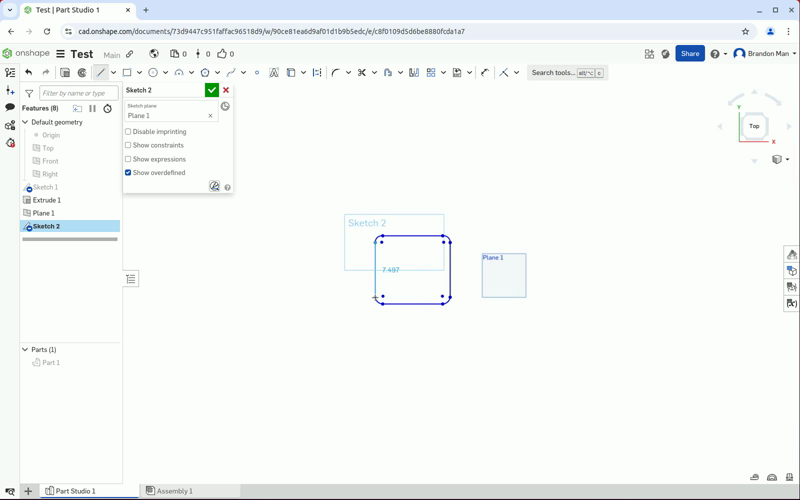
scroll(6)
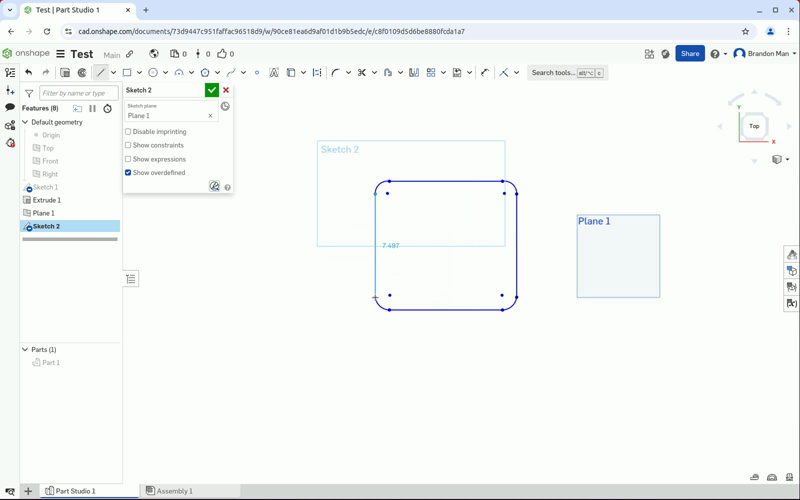
scroll(6)
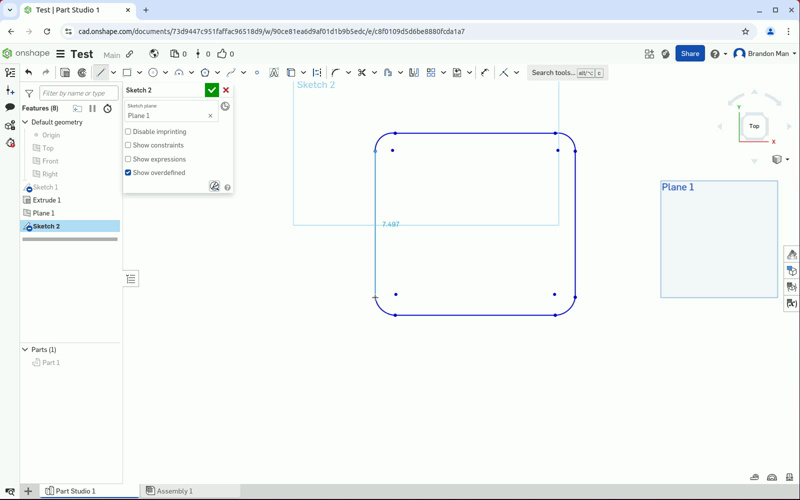
scroll(6)
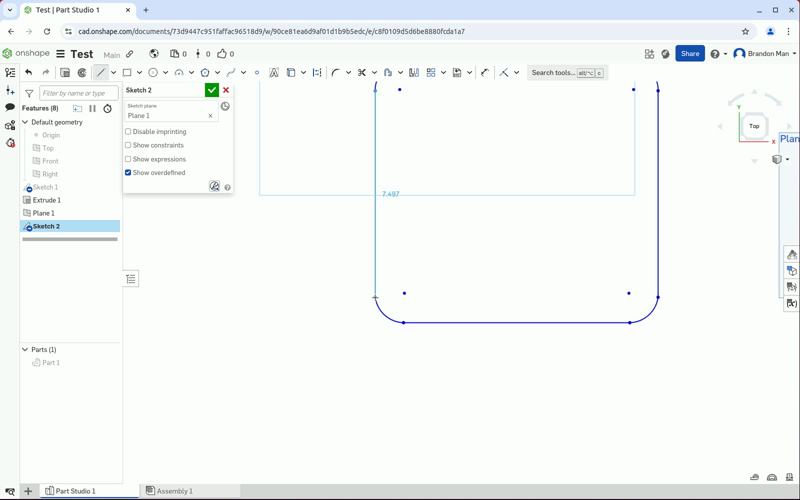
scroll(6)
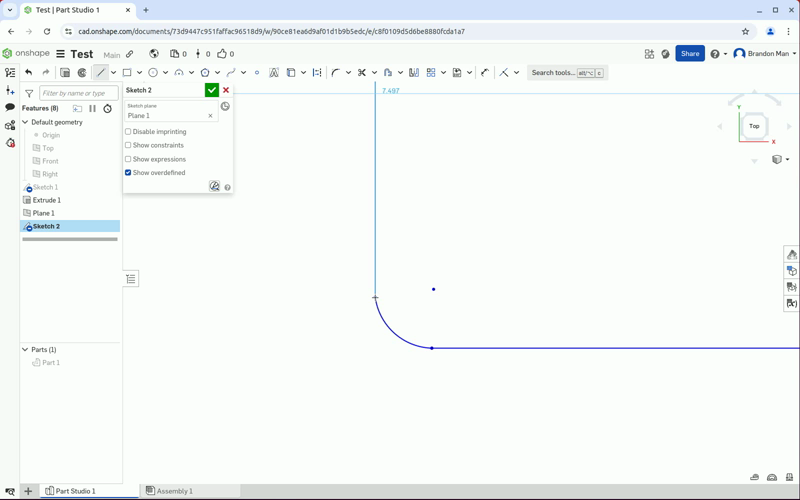
key_up(shift)
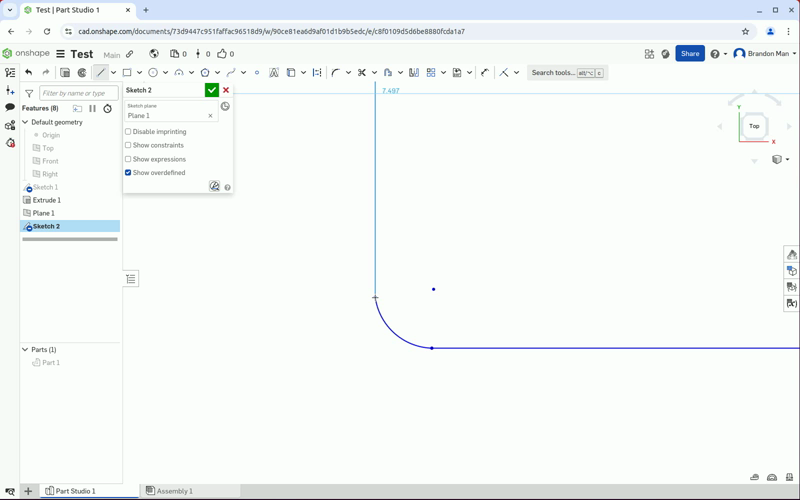
click(375, 297)
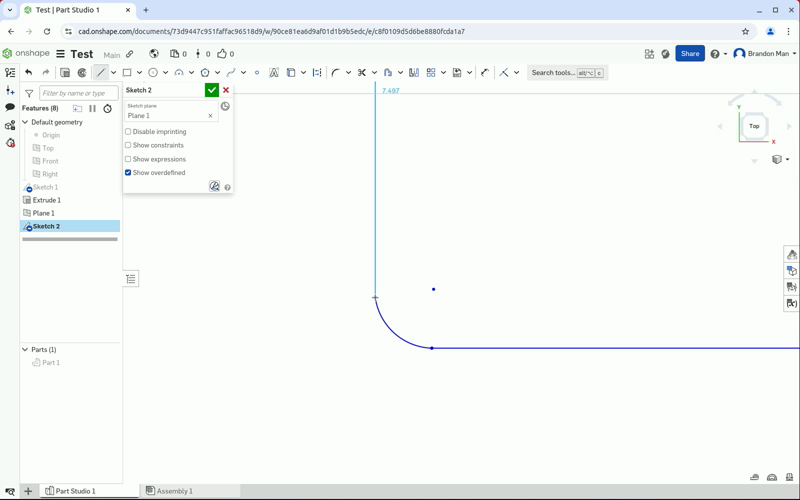
scroll(-6)
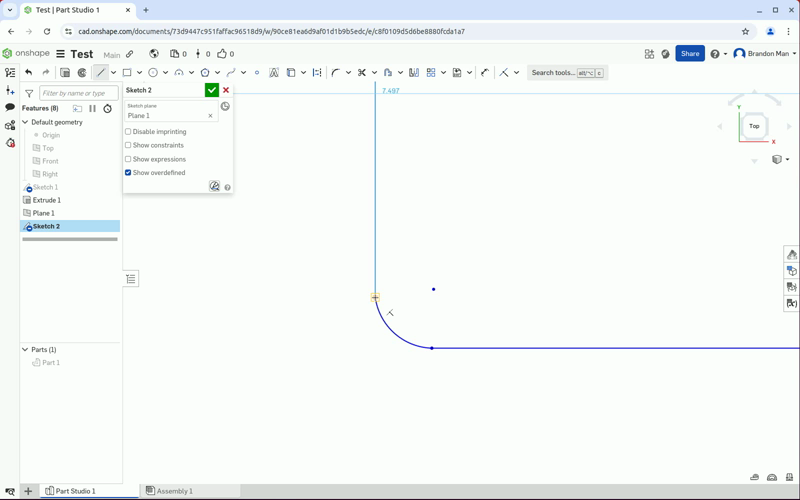
scroll(-6)
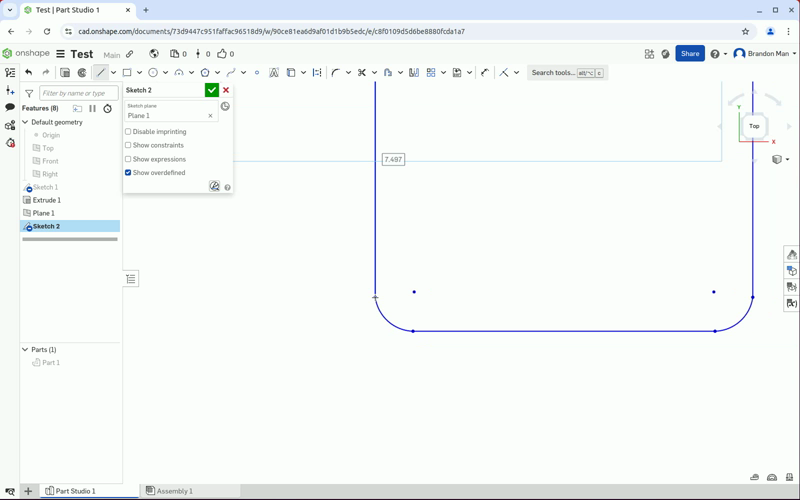
scroll(-6)
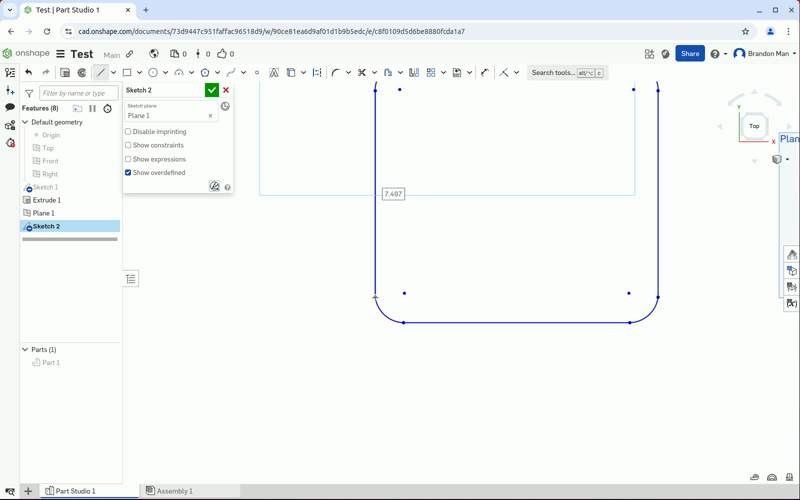
scroll(-6)
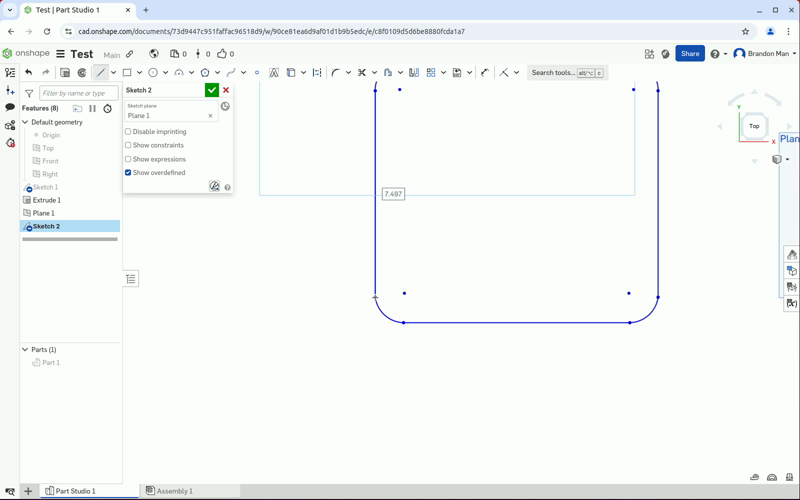
scroll(-6)
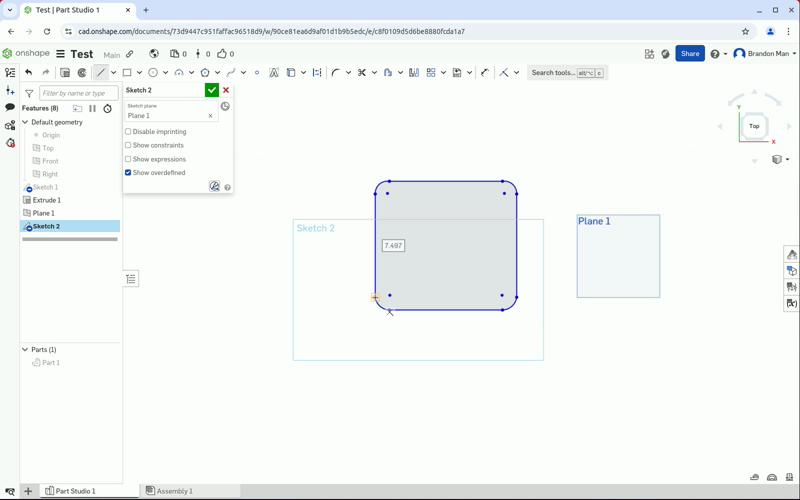
scroll(-6)
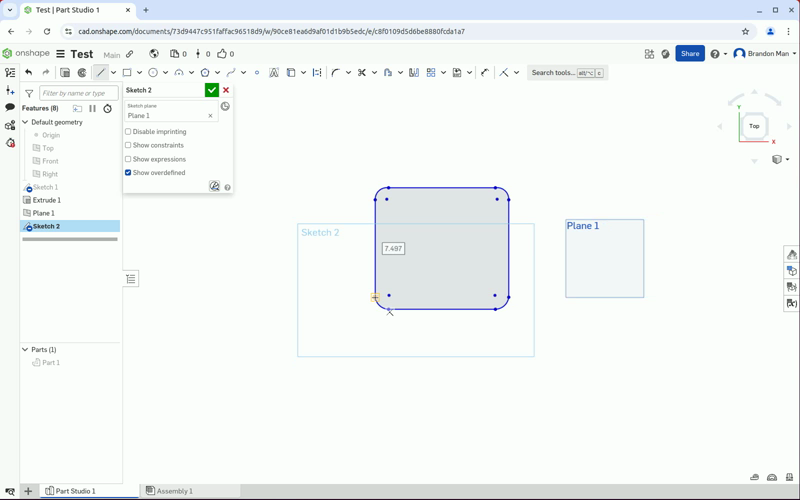
scroll(-6)
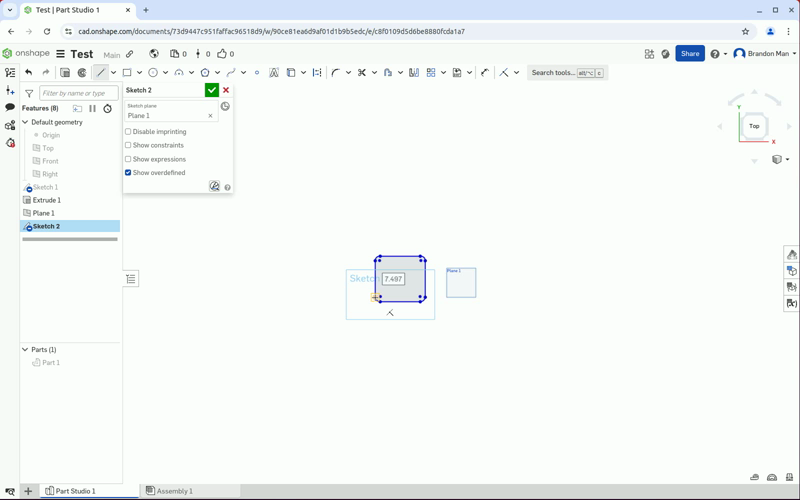
key(esc)
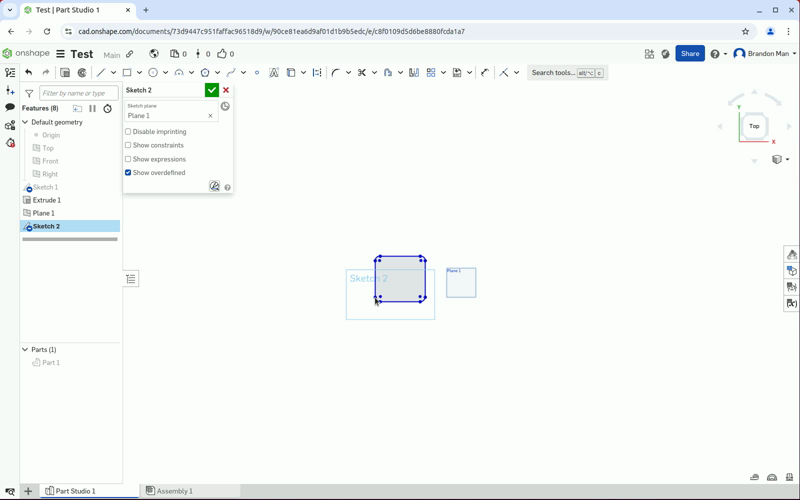
mouse_move(422, 260)
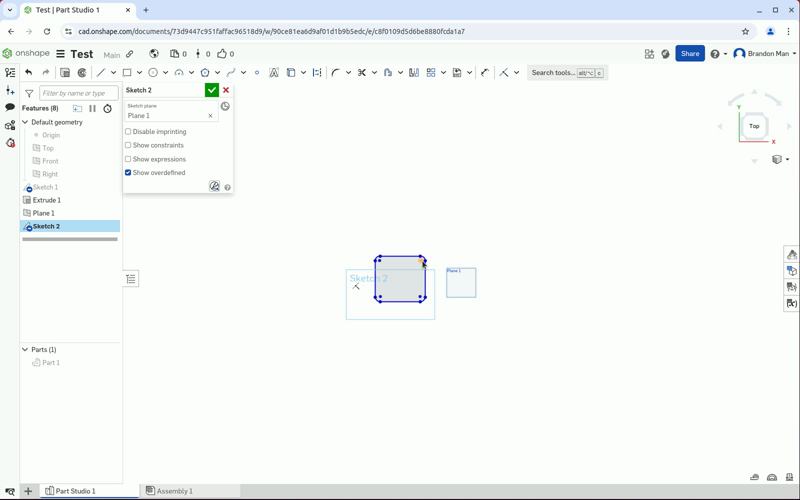
click(422, 260)
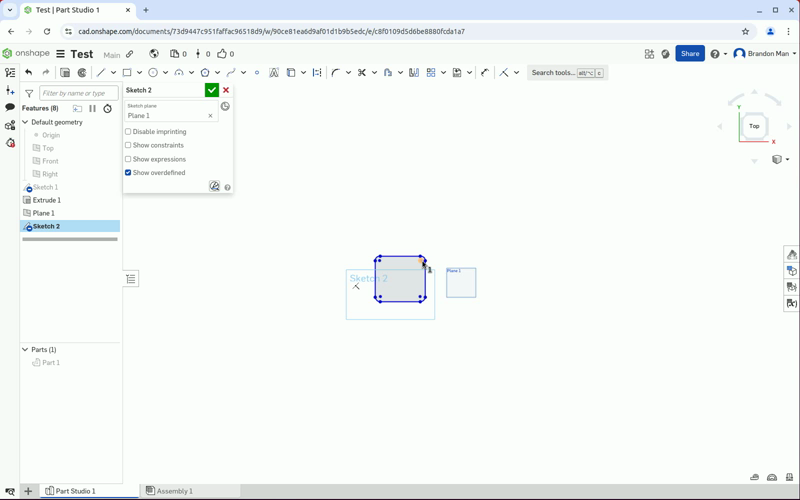
mouse_move(73, 352)
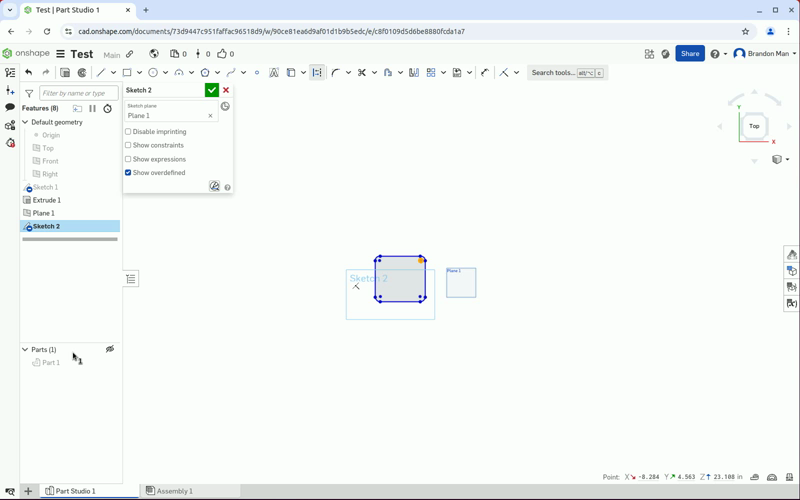
key(shift+y)
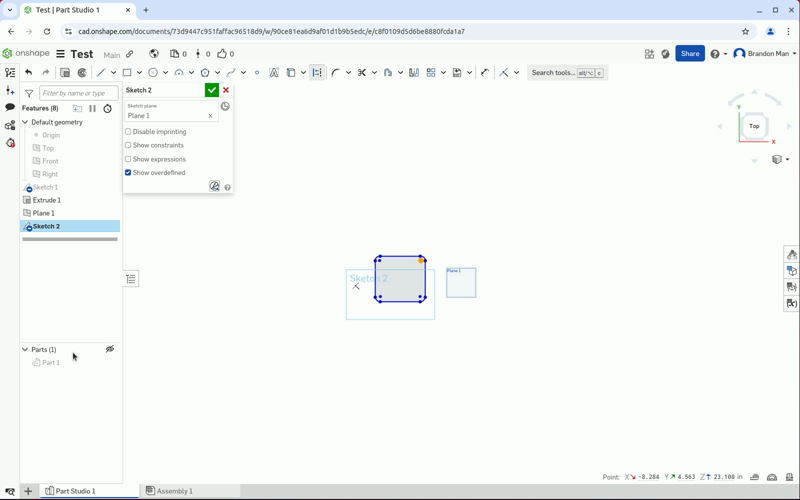
key(shift+e)
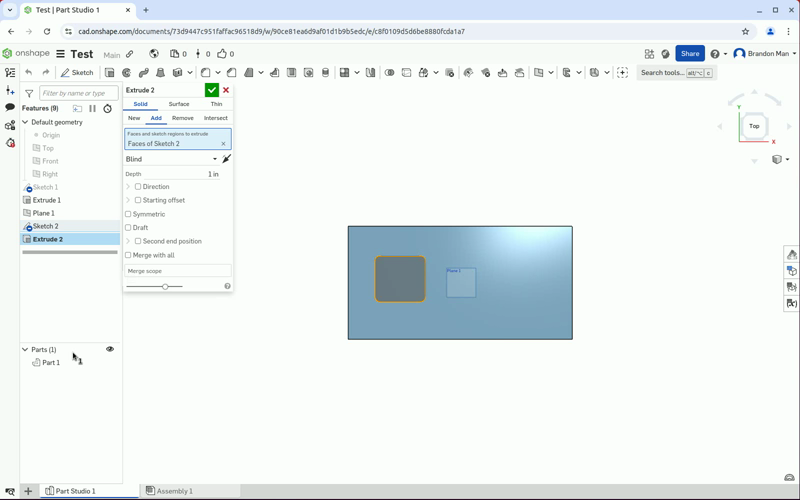
mouse_move(143, 106)
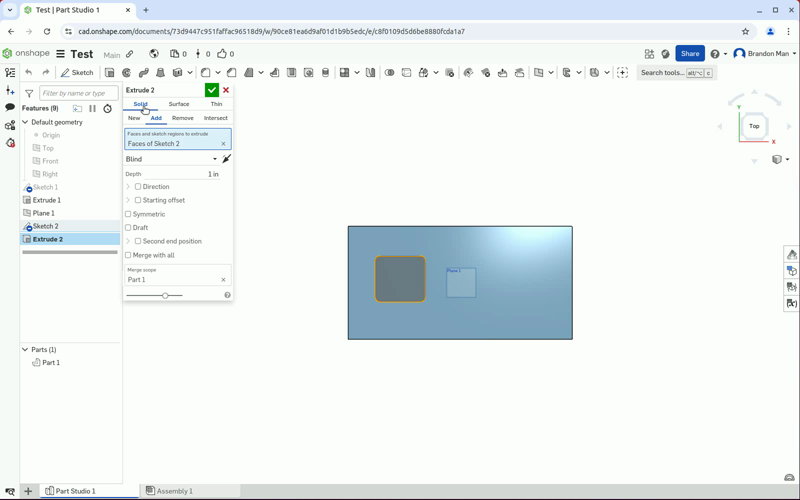
click(143, 106)
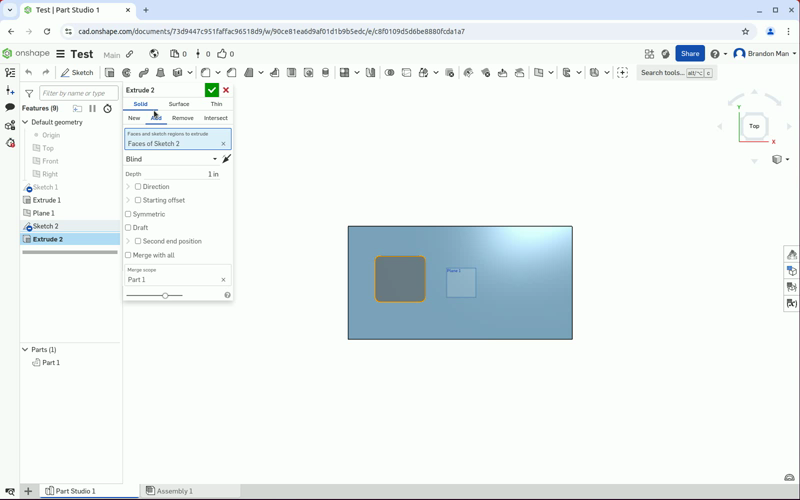
mouse_move(186, 120)
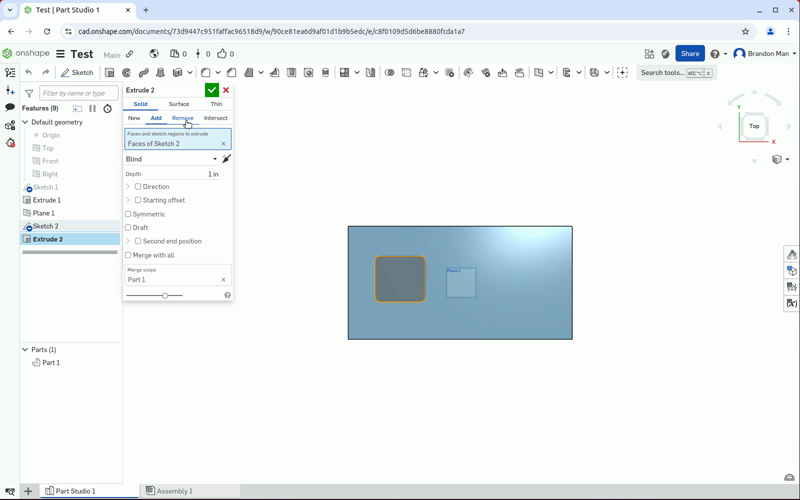
click(186, 120)
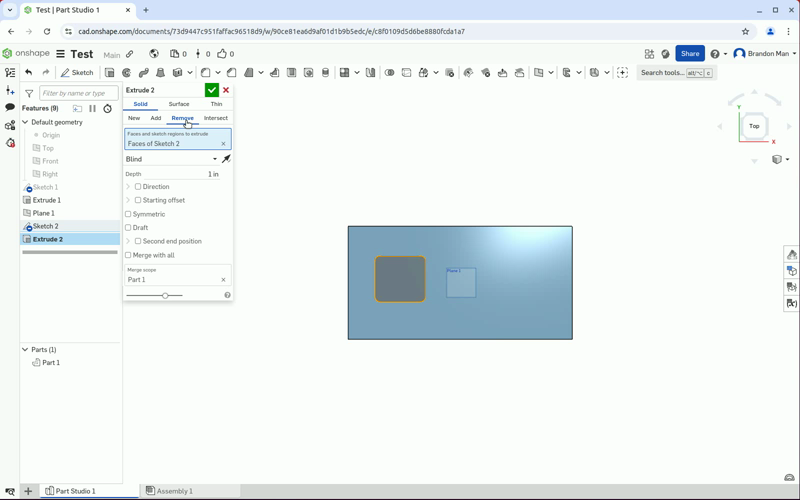
key(tab, 4)
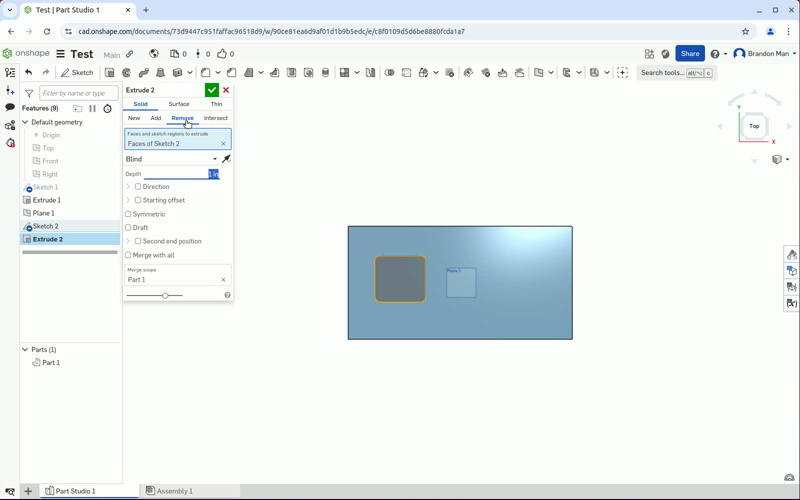
text(4.574)
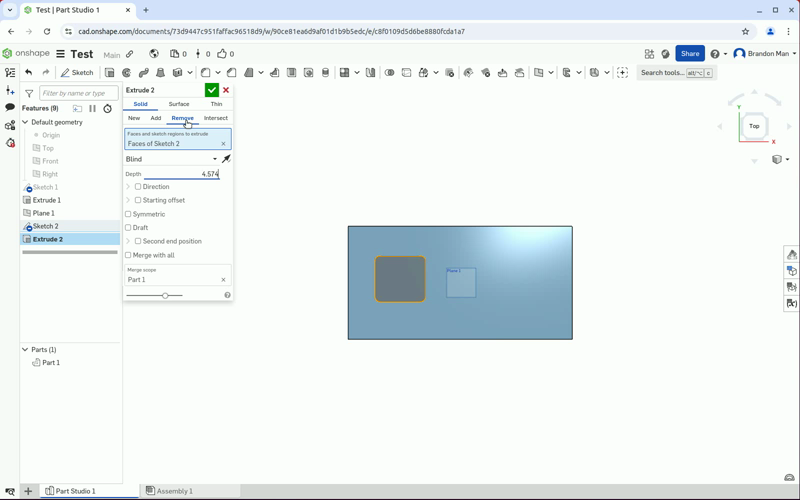
key(tab, 6)
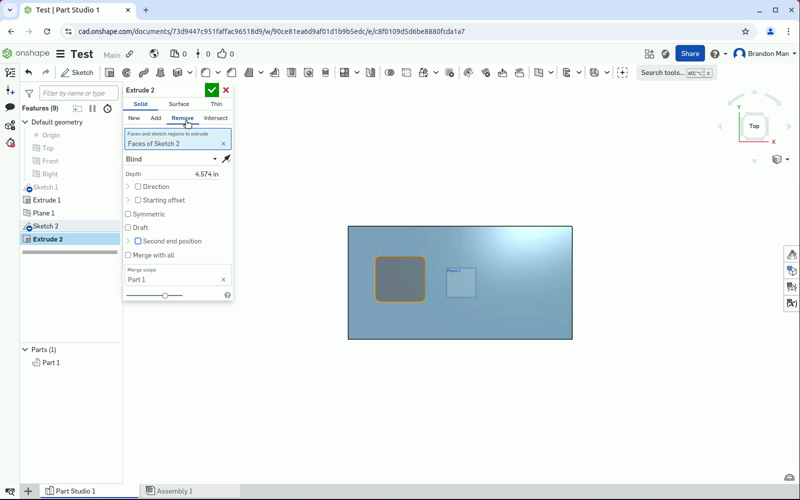
key(space)
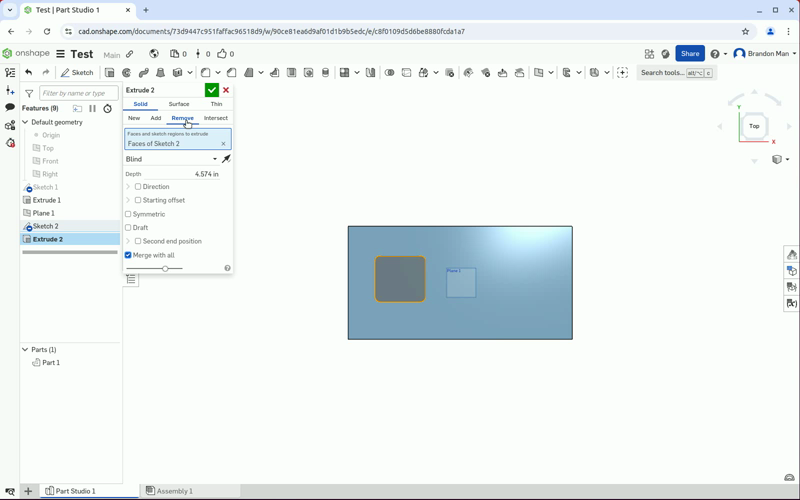
key(enter)
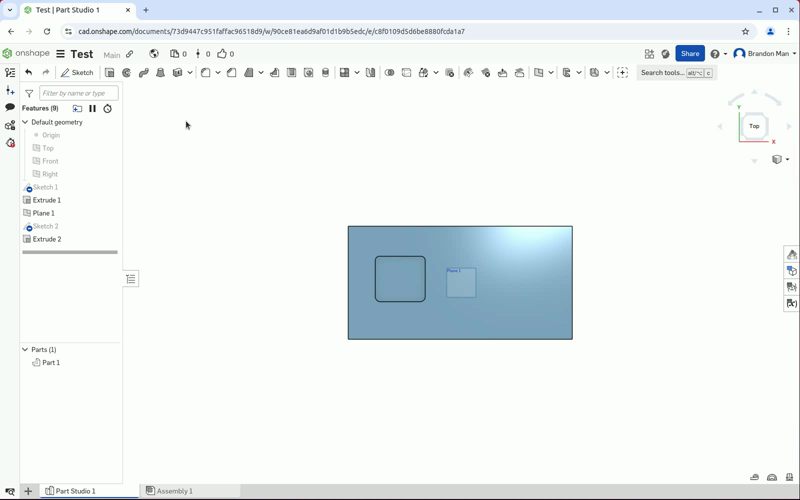
key(shift+h)
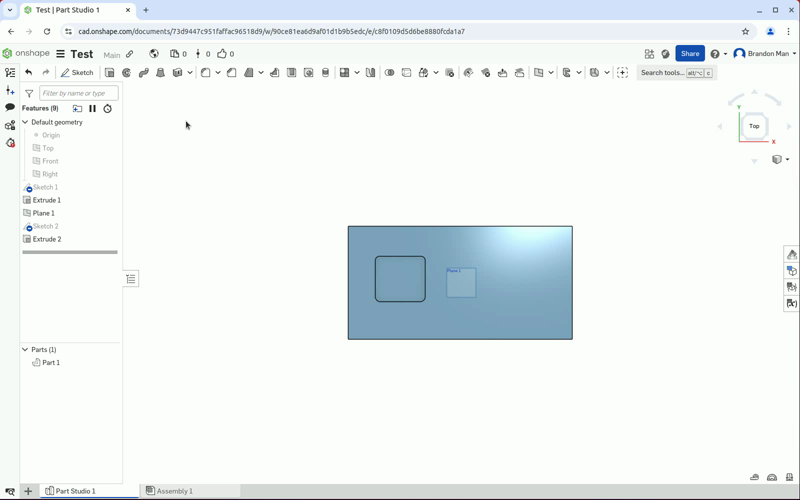
key(shift+h)
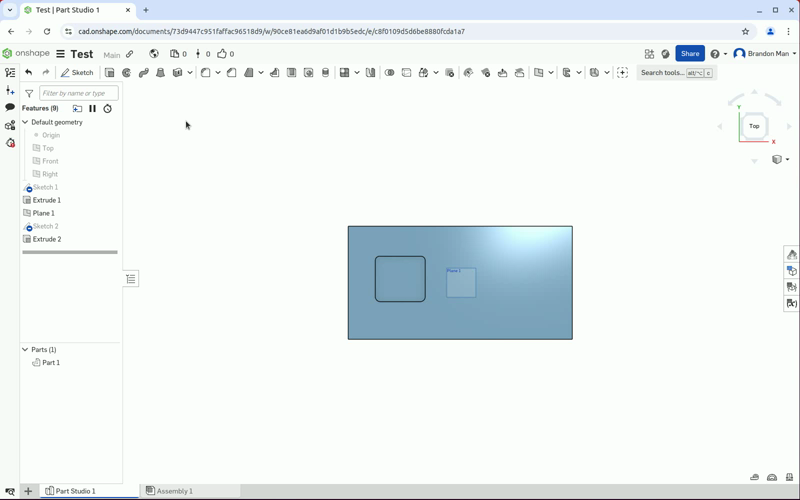
key(shift+7)
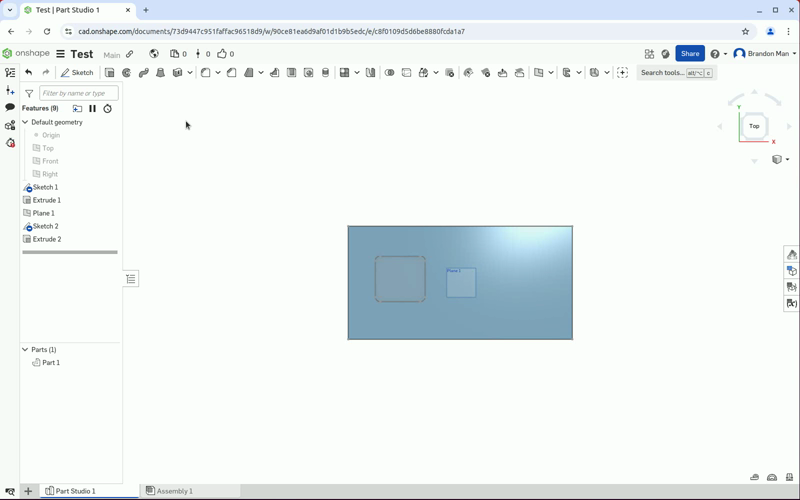
key(up, 3)
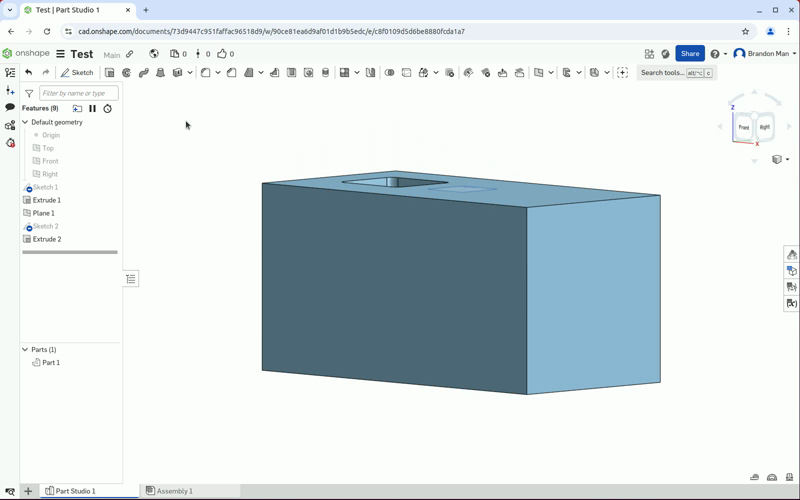
key(left, 3)
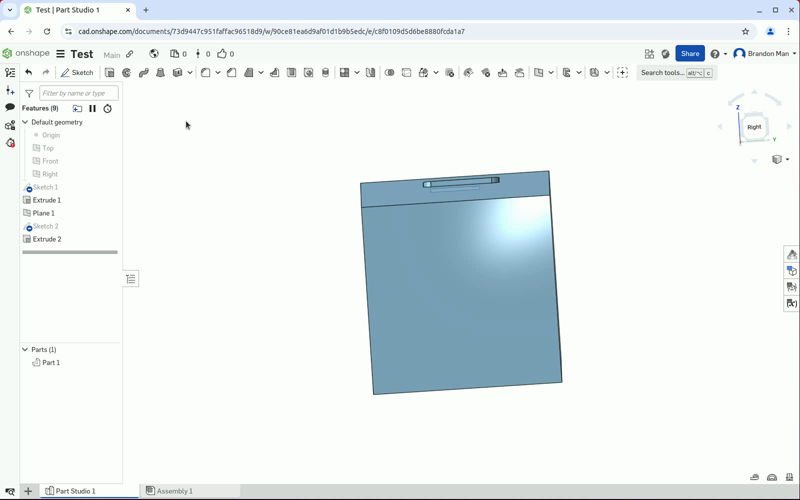
key(right, 3)
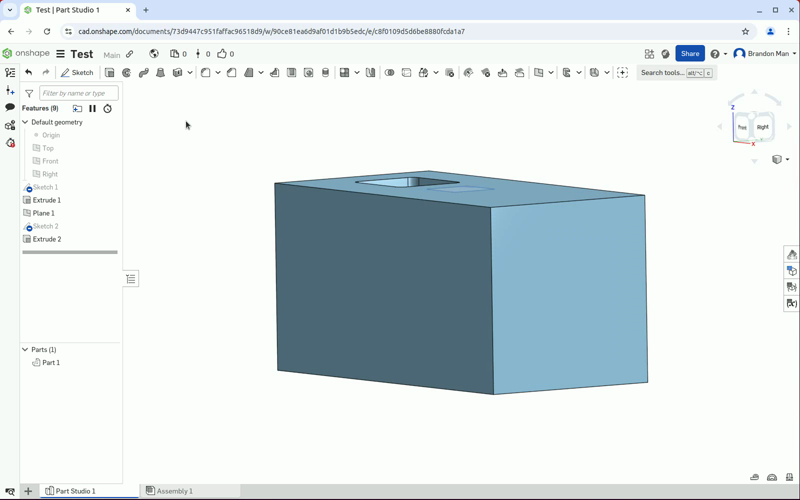
key(down, 3)
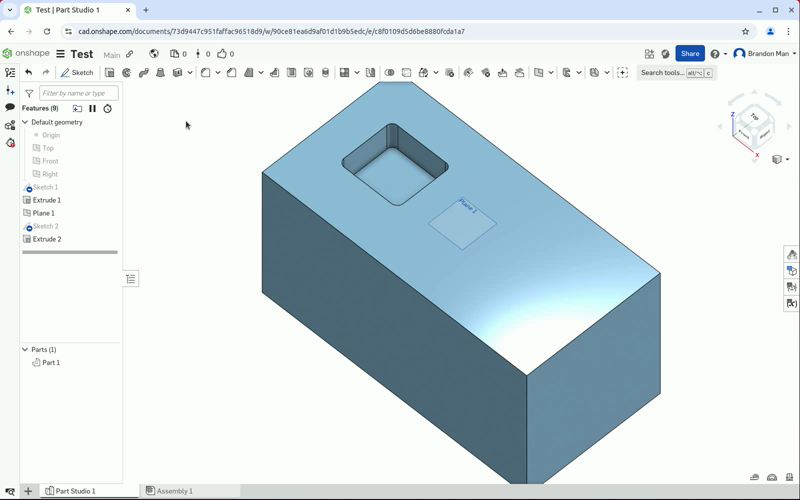
mouse_move(73, 189)
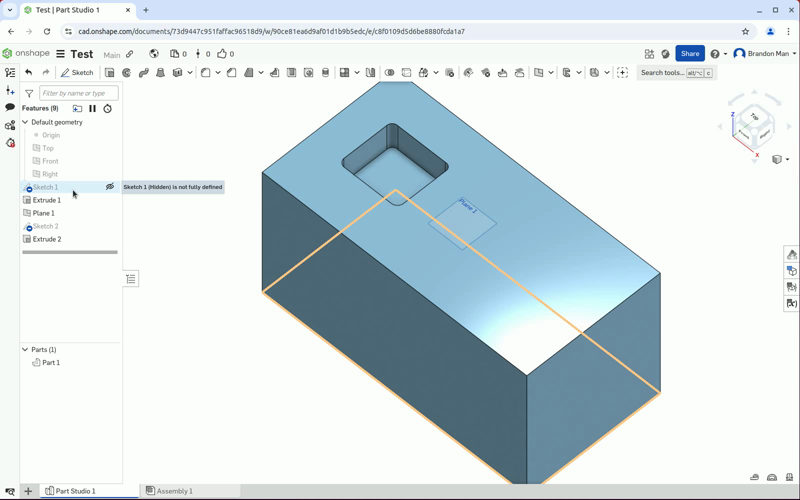
click(73, 189)